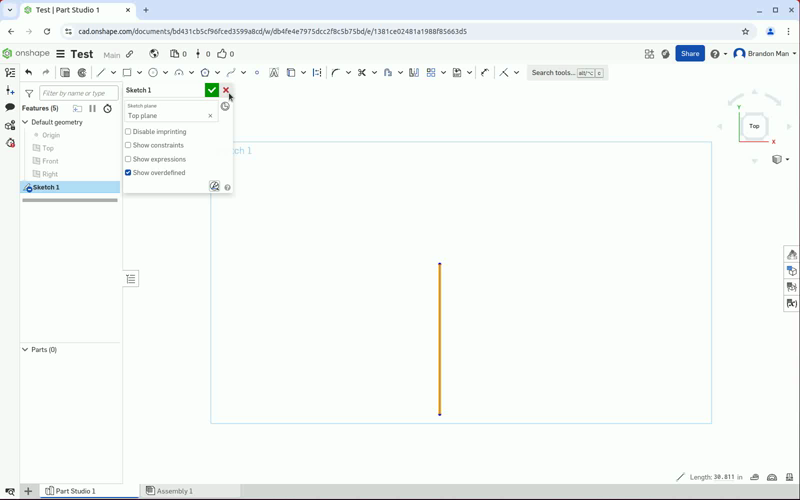
key(shift+h)
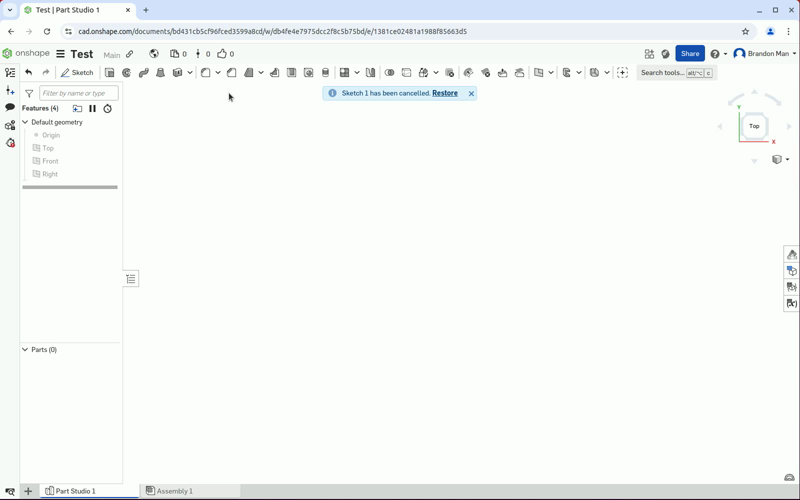
mouse_move(73, 352)
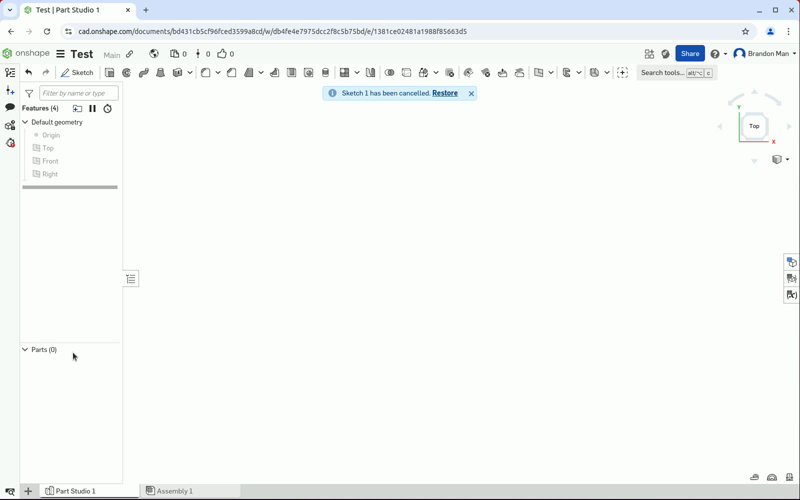
key(y)
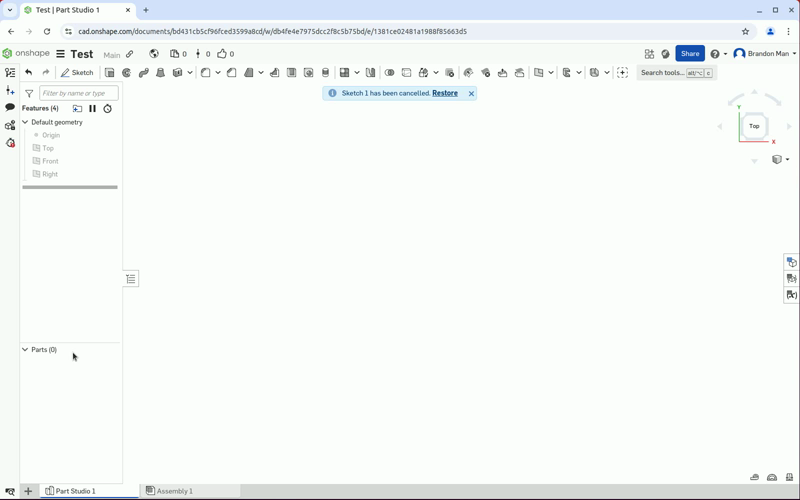
key(shift+p)
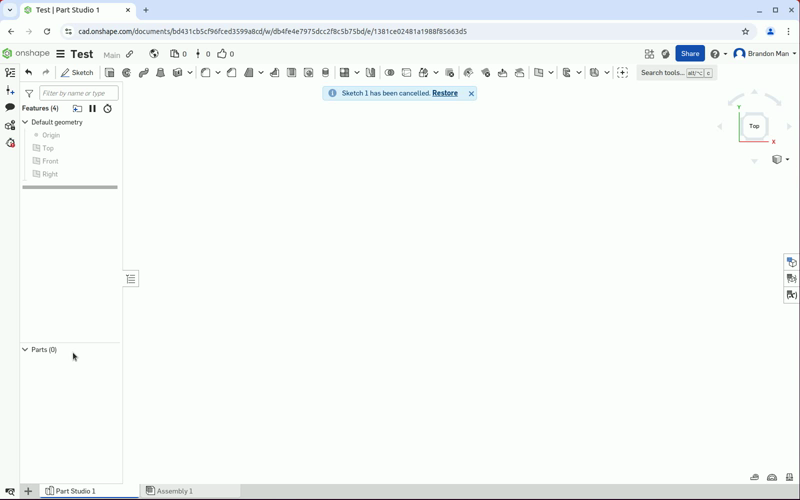
key(space)
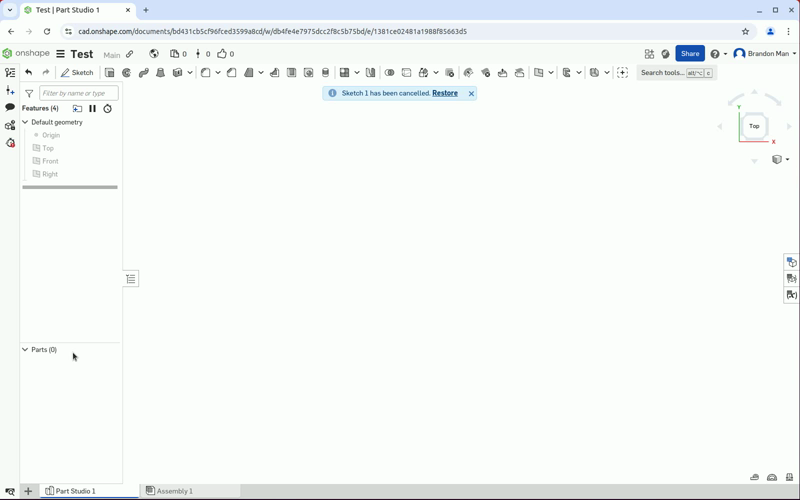
key_down(shift)
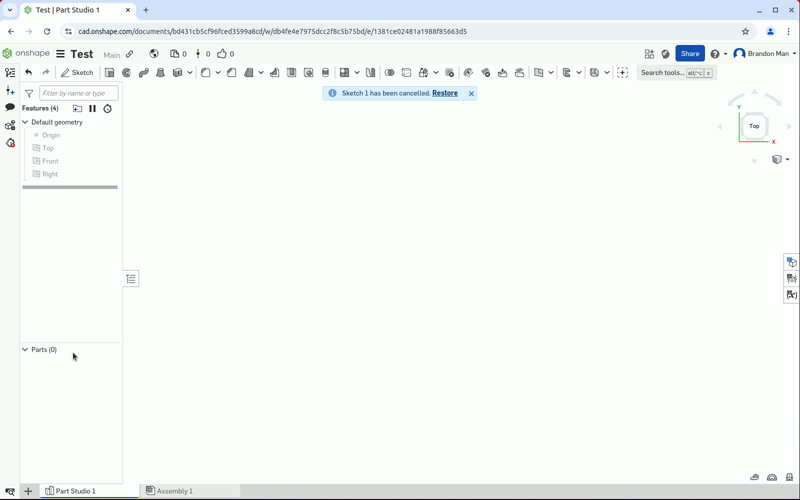
key(up)
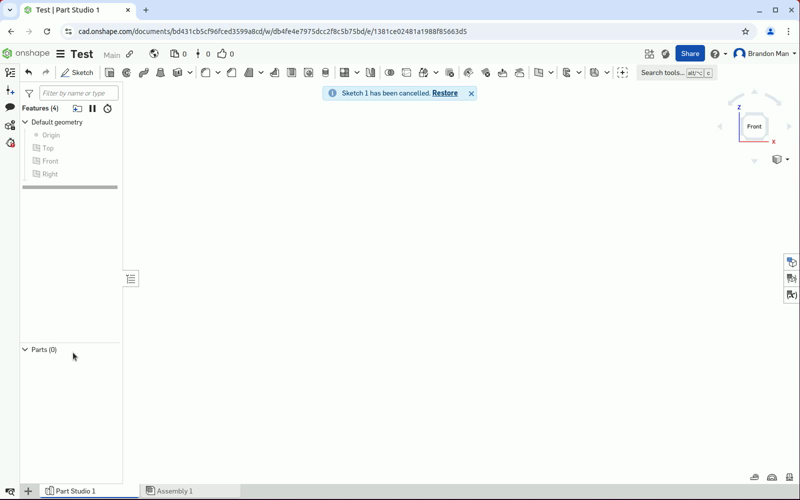
key_up(shift)
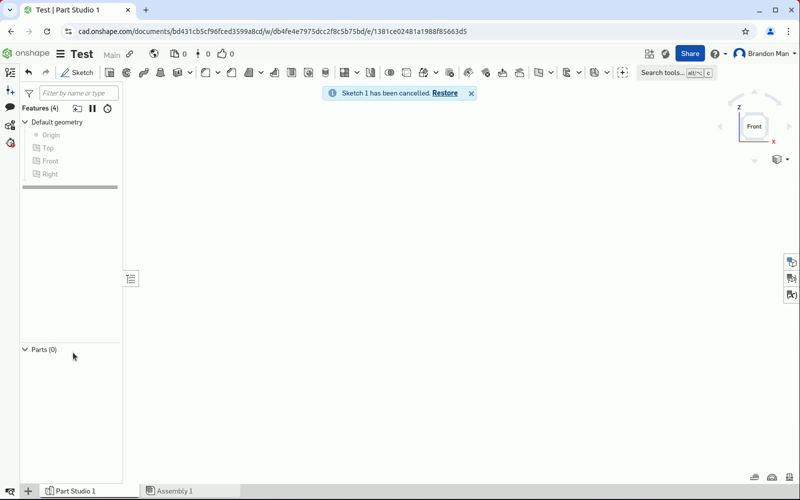
mouse_move(73, 352)
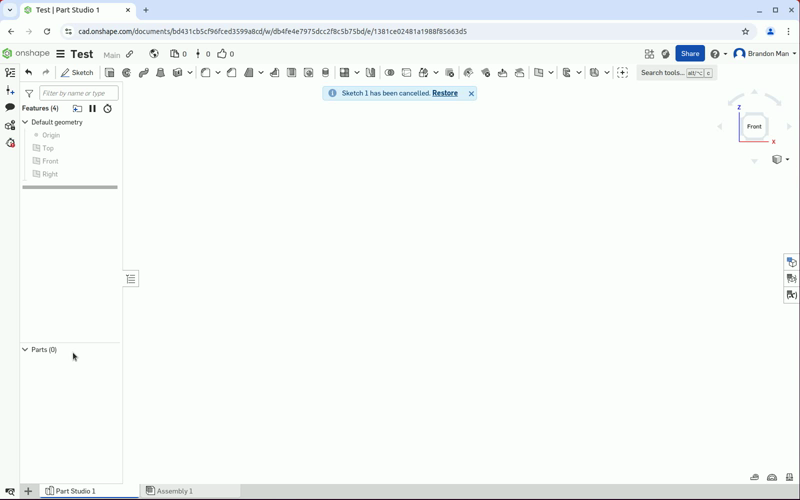
key(shift+y)
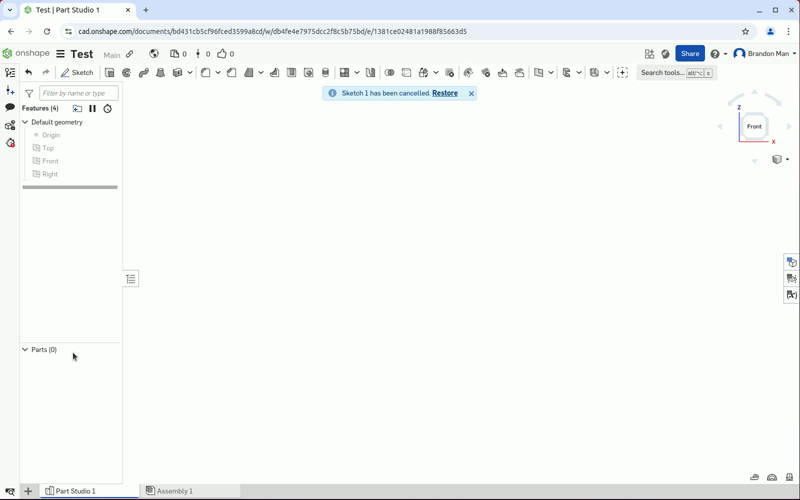
key(shift+s)
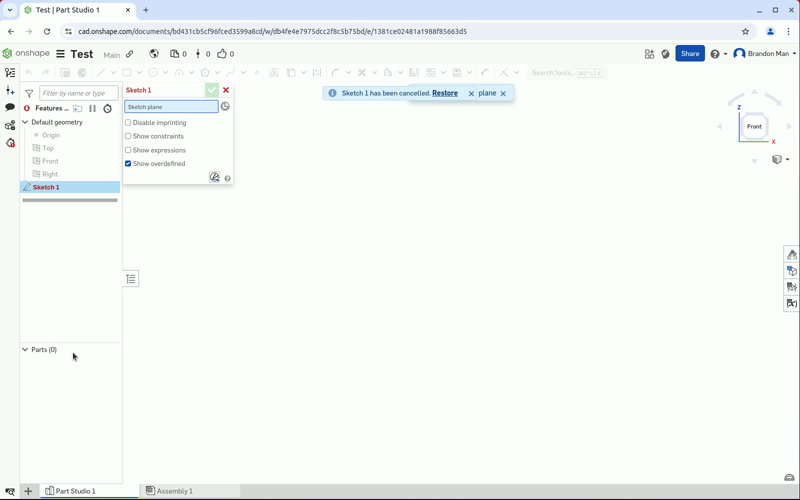
mouse_move(73, 163)
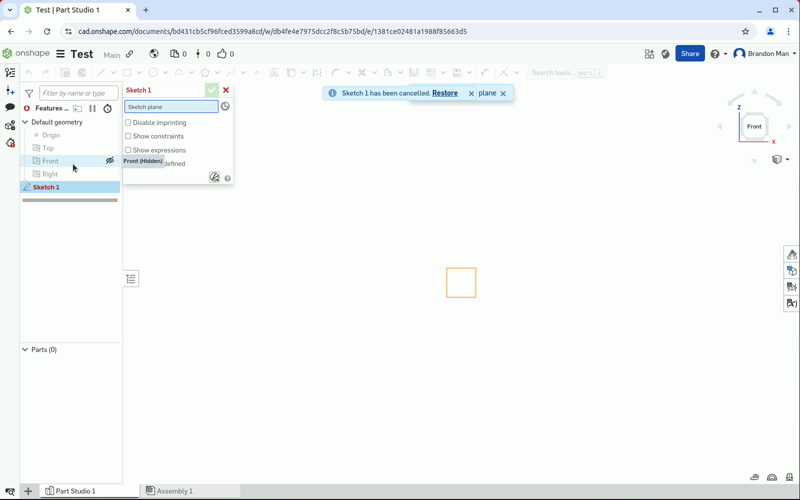
click(73, 163)
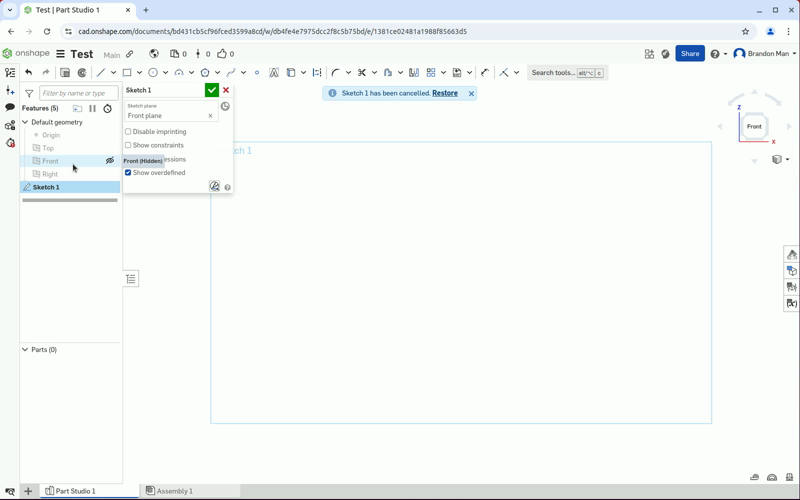
mouse_move(73, 352)
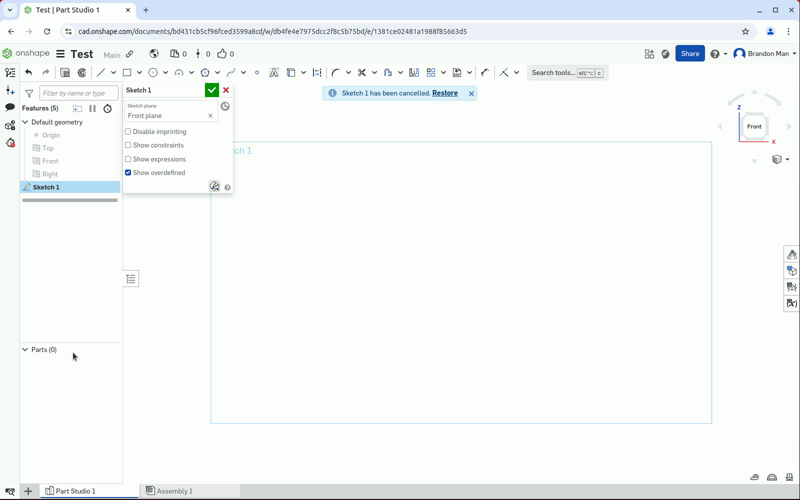
key(y)
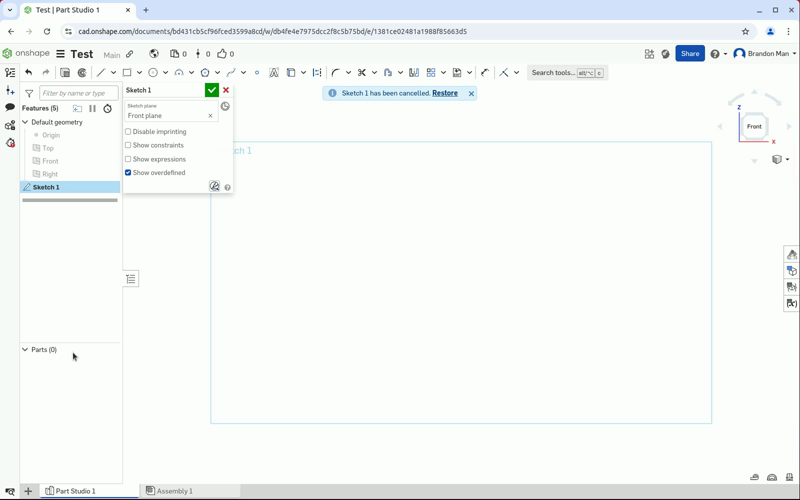
key(l)
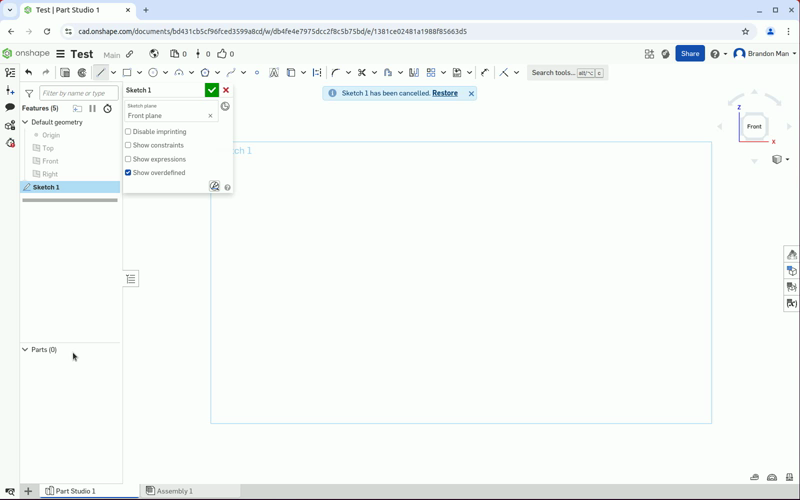
key_down(shift)
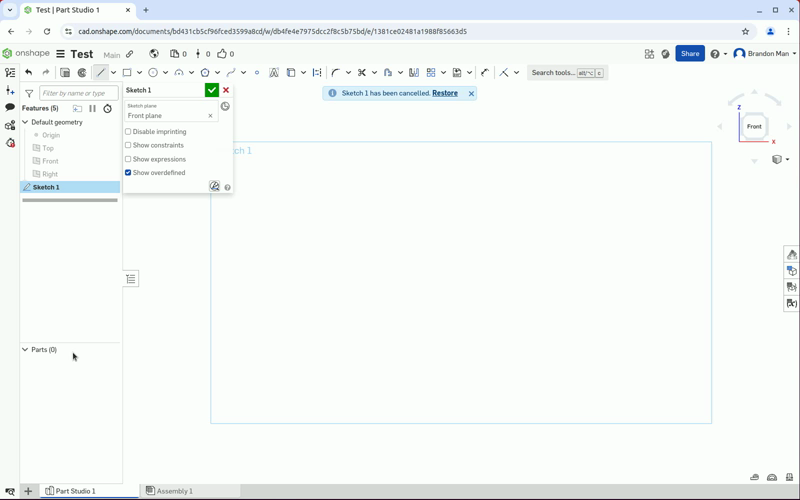
mouse_move(348, 339)
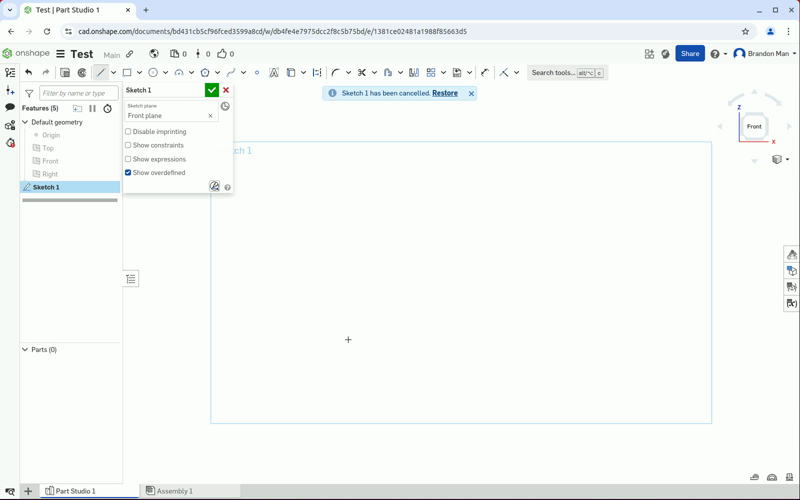
click(348, 339)
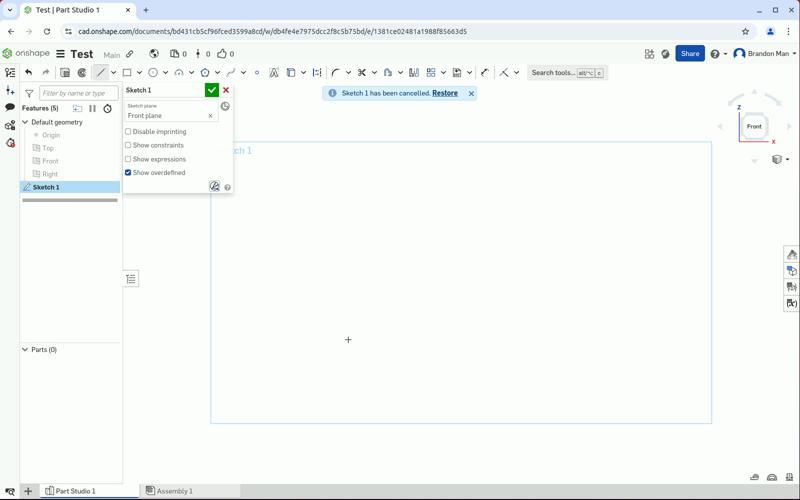
key_up(shift)
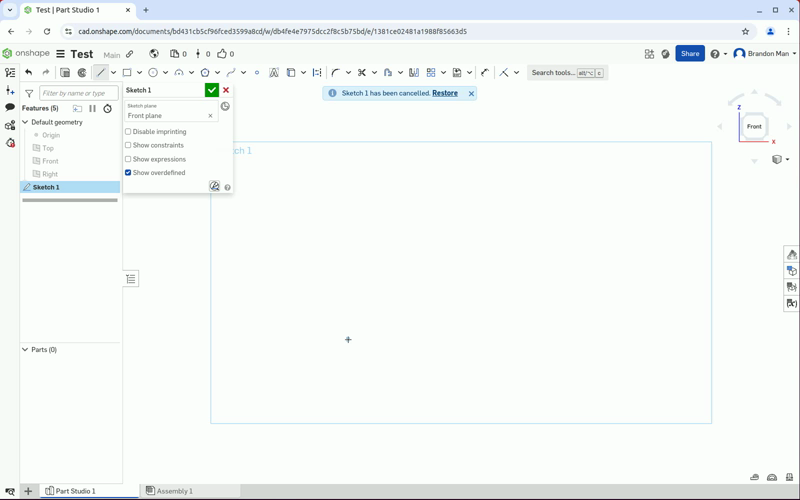
key_down(shift)
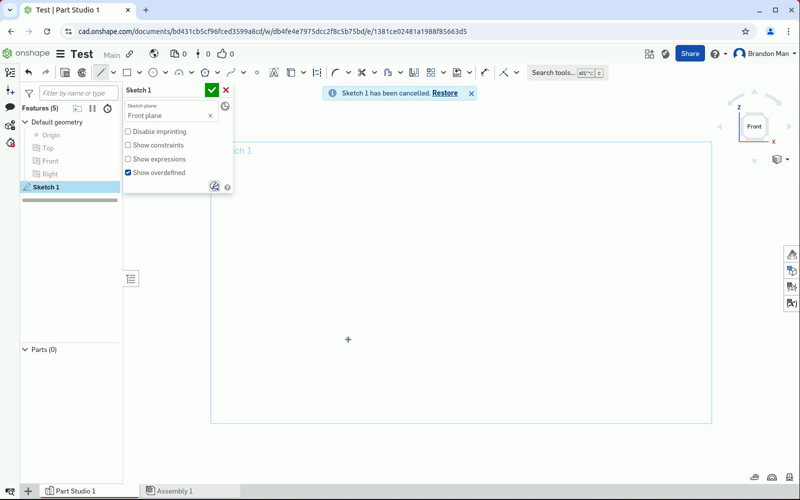
mouse_move(572, 339)
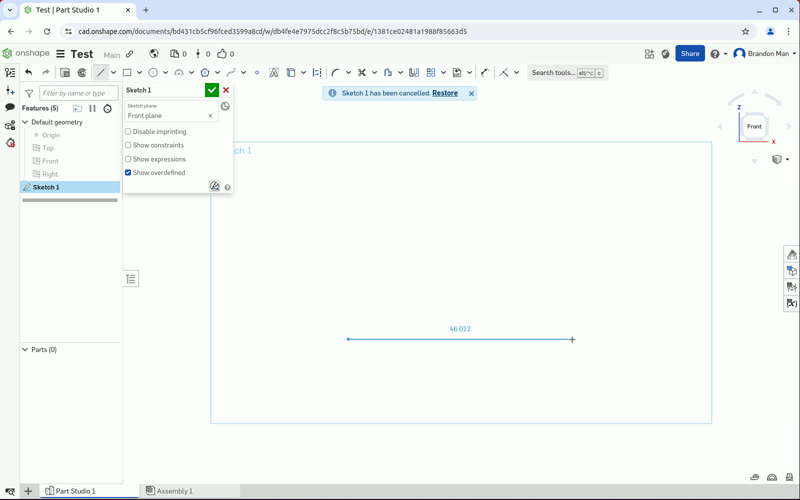
click(572, 339)
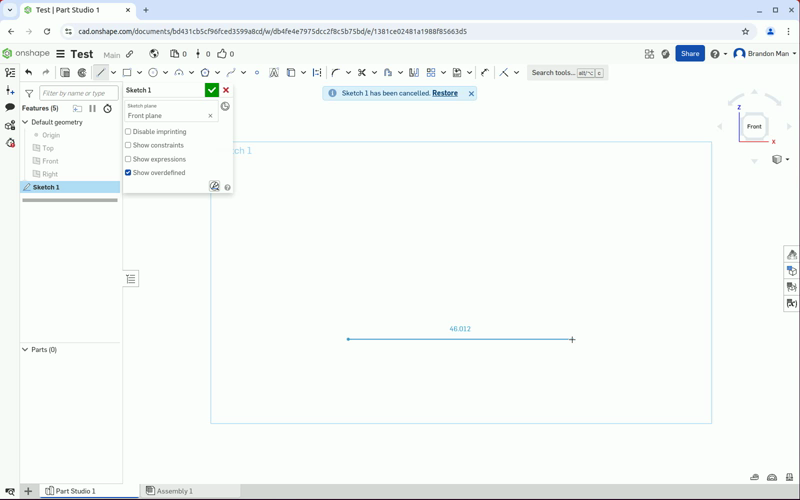
key_up(shift)
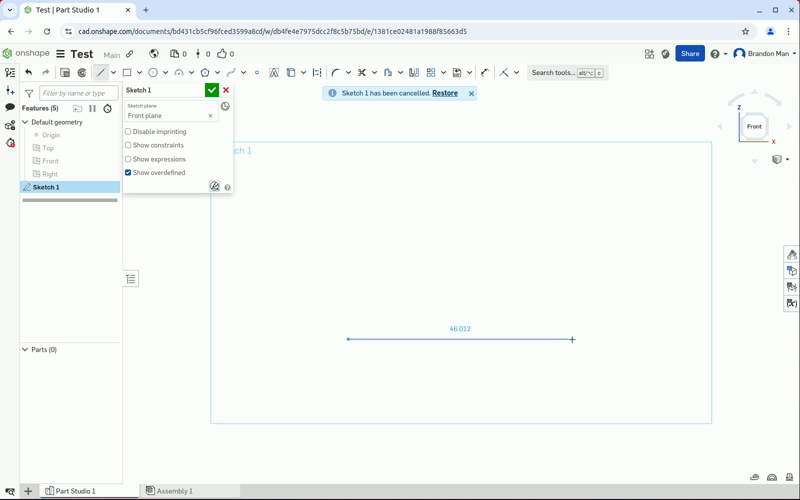
key_down(shift)
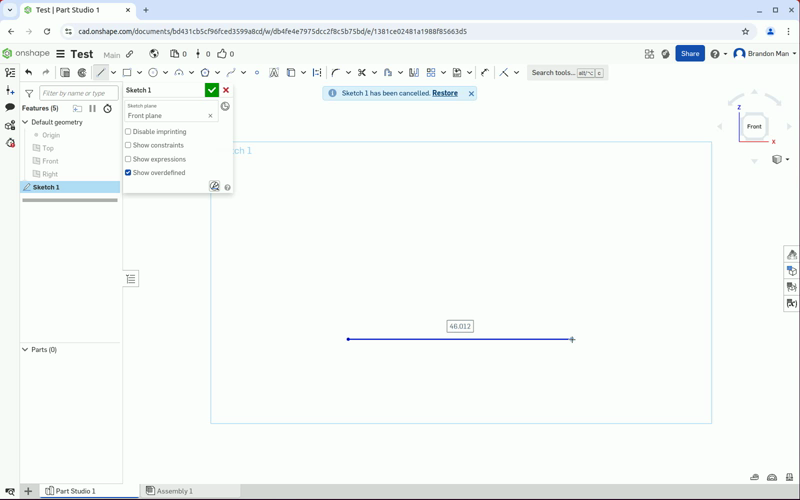
mouse_move(572, 226)
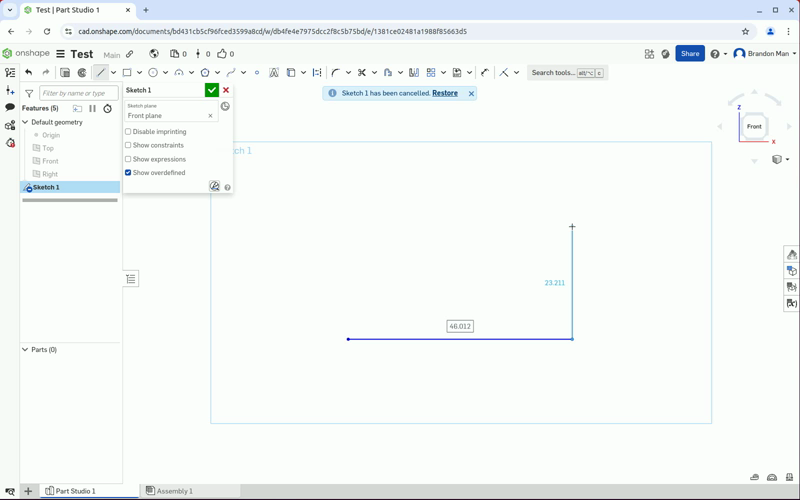
click(572, 226)
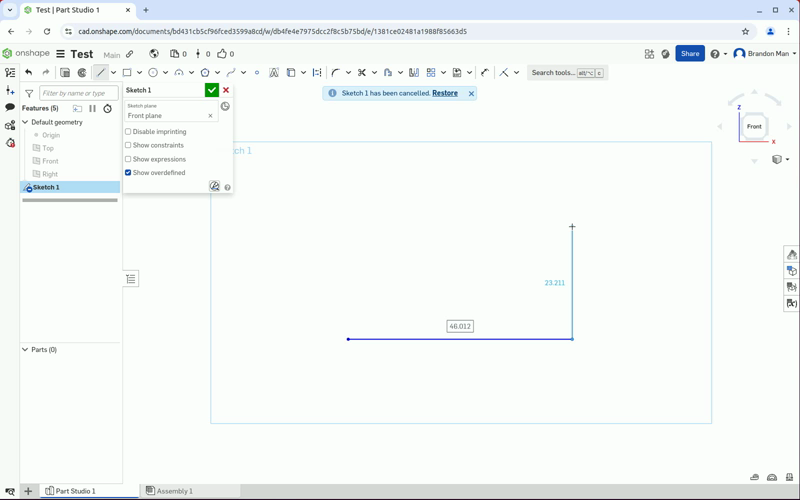
key_up(shift)
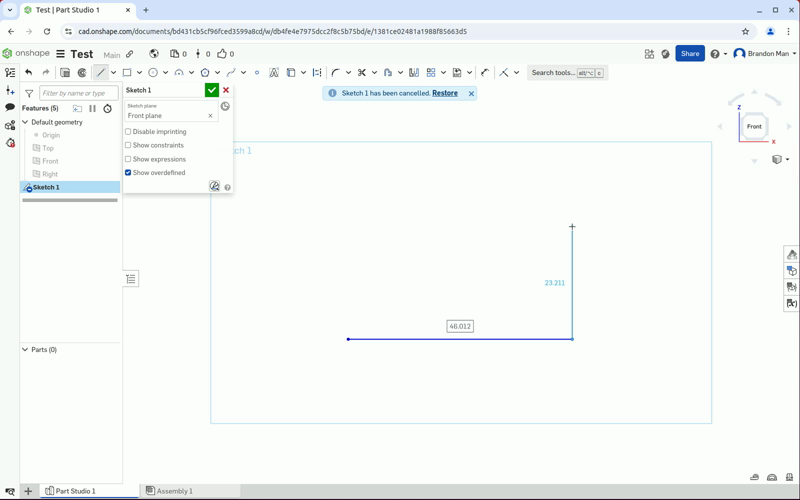
key_down(shift)
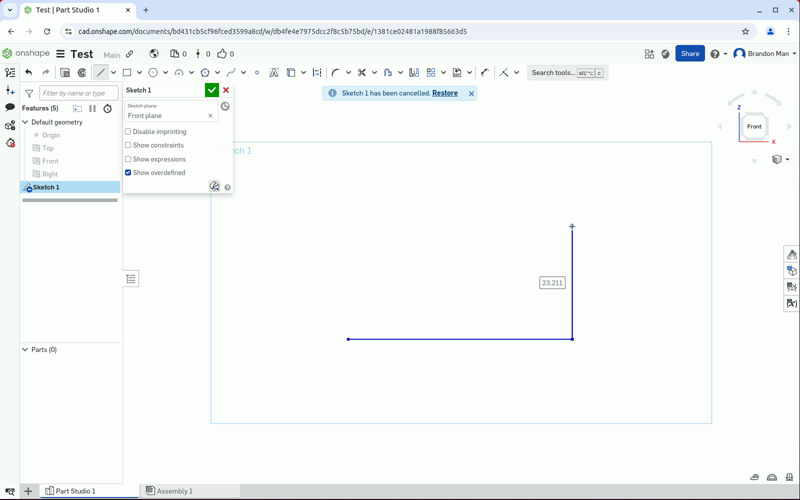
mouse_move(348, 226)
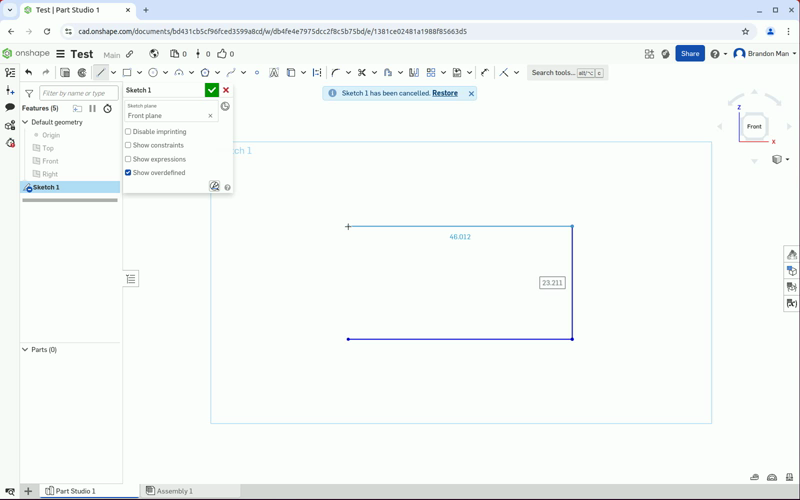
click(348, 226)
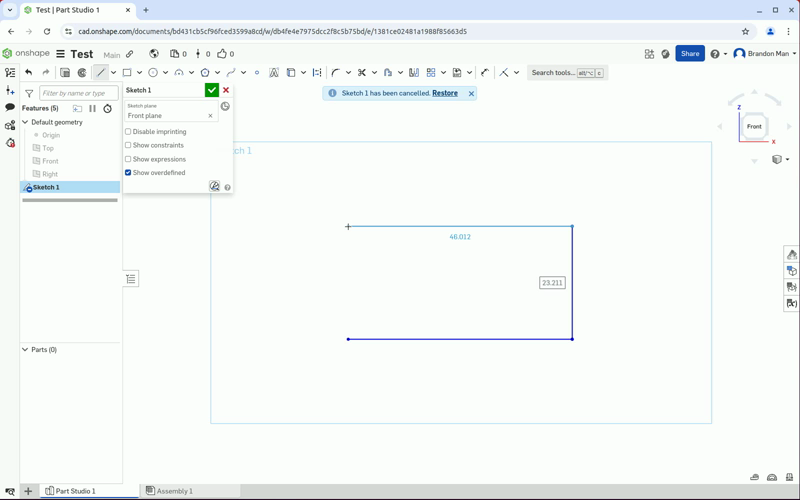
key_up(shift)
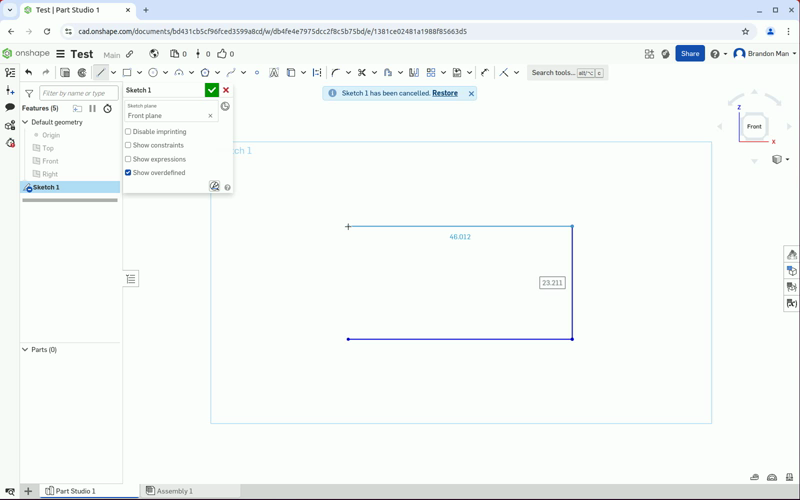
key_down(shift)
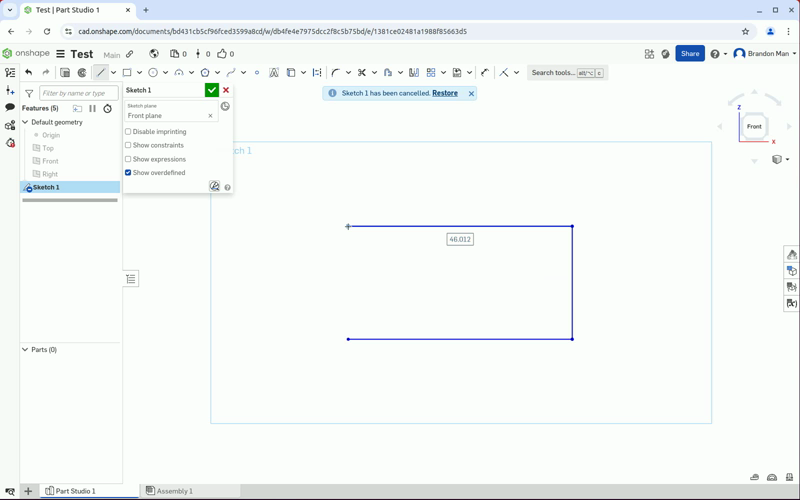
mouse_move(348, 339)
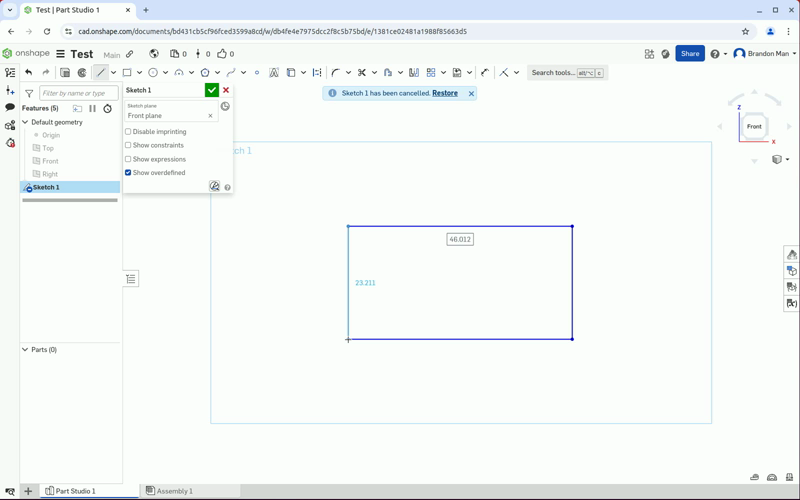
key_up(shift)
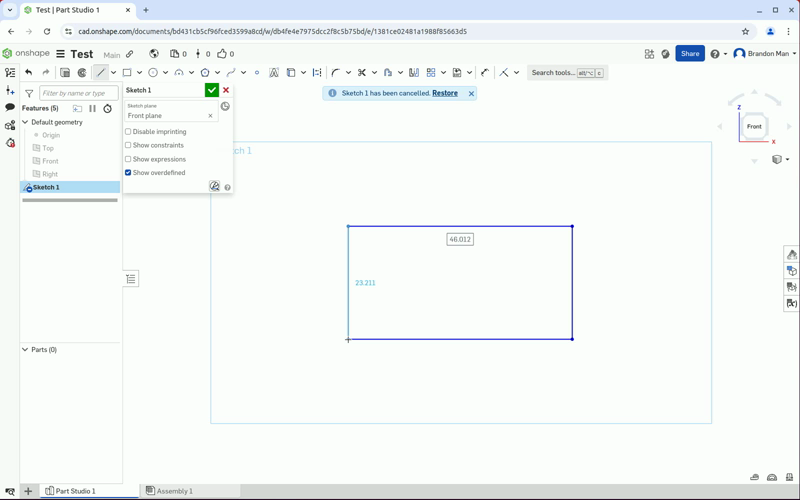
click(348, 339)
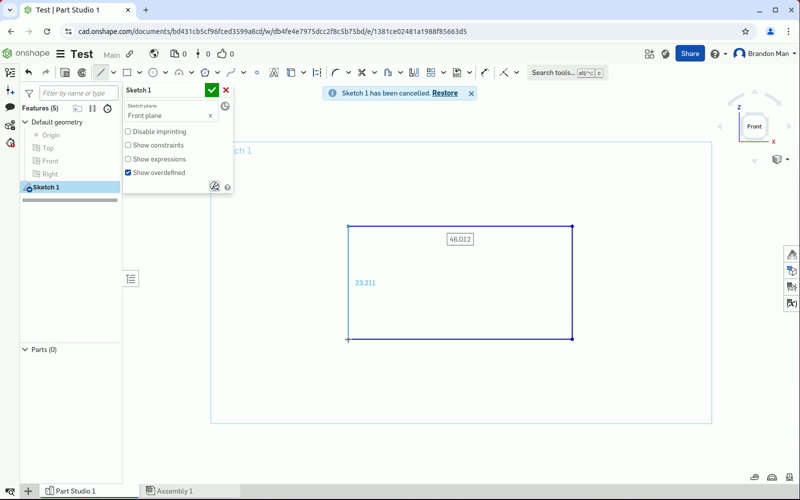
key(esc)
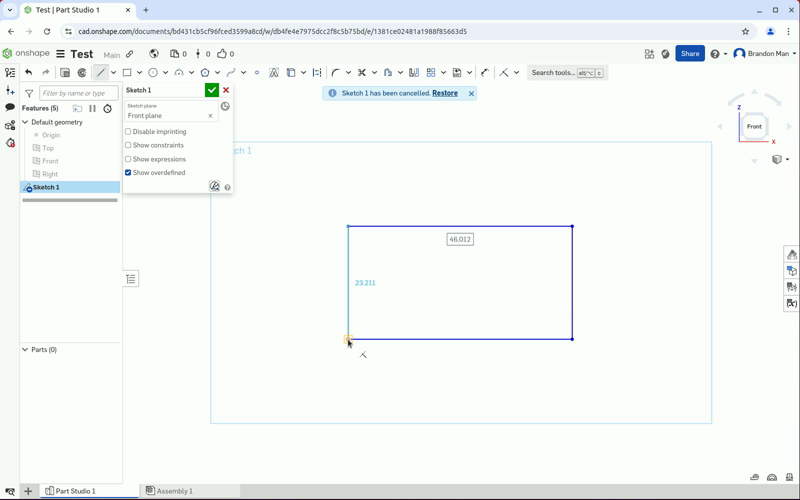
mouse_move(366, 269)
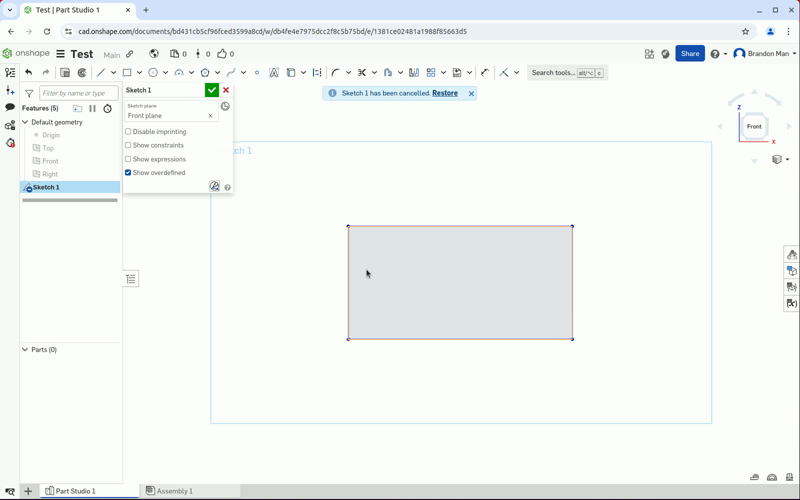
click(366, 269)
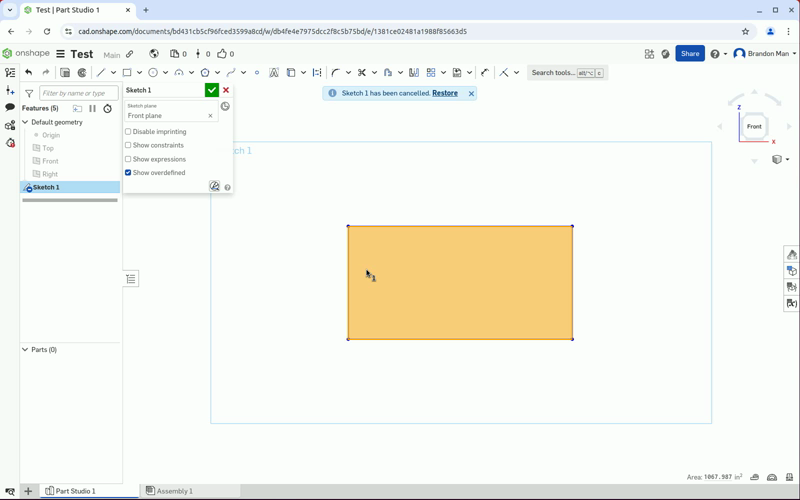
mouse_move(73, 352)
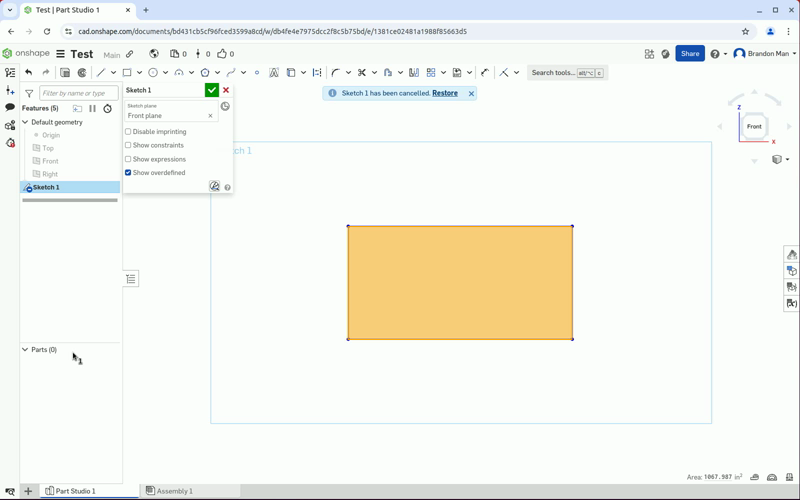
key(shift+y)
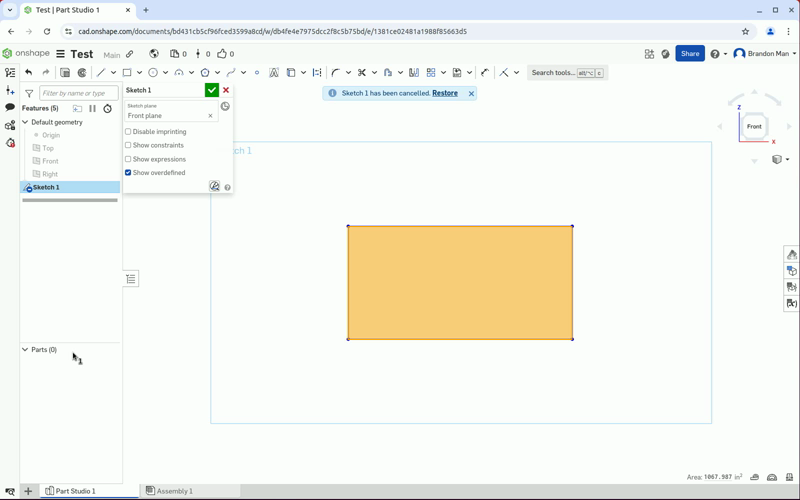
key(shift+e)
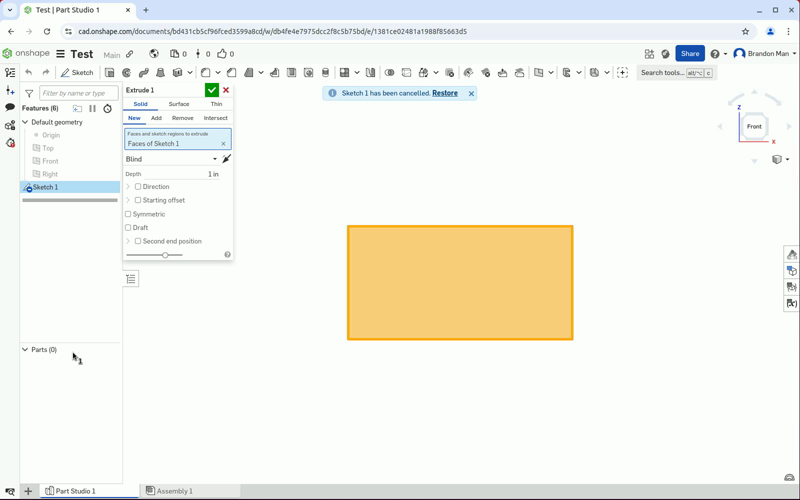
mouse_move(143, 106)
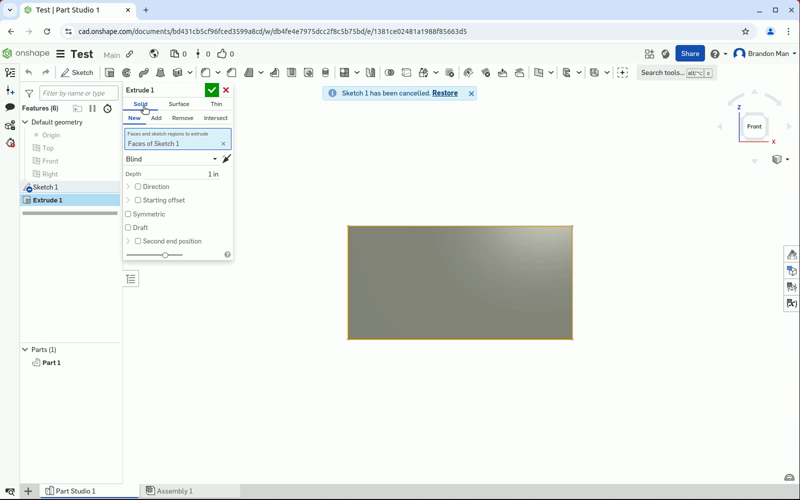
click(143, 106)
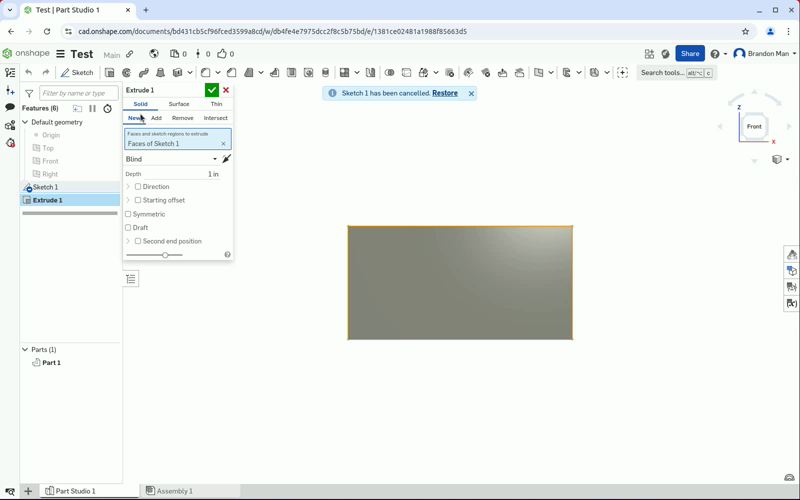
mouse_move(137, 120)
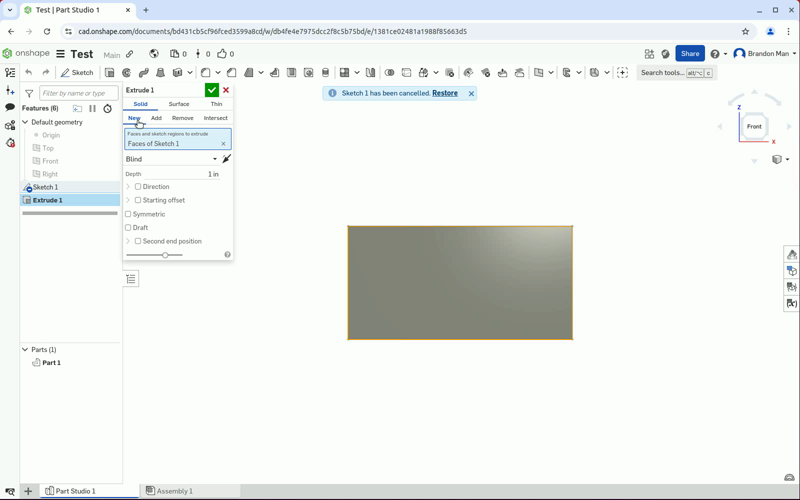
click(137, 120)
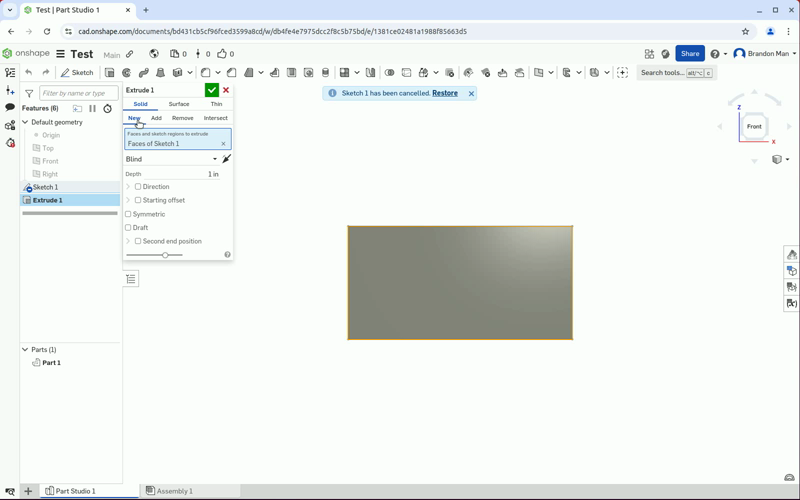
key(tab, 4)
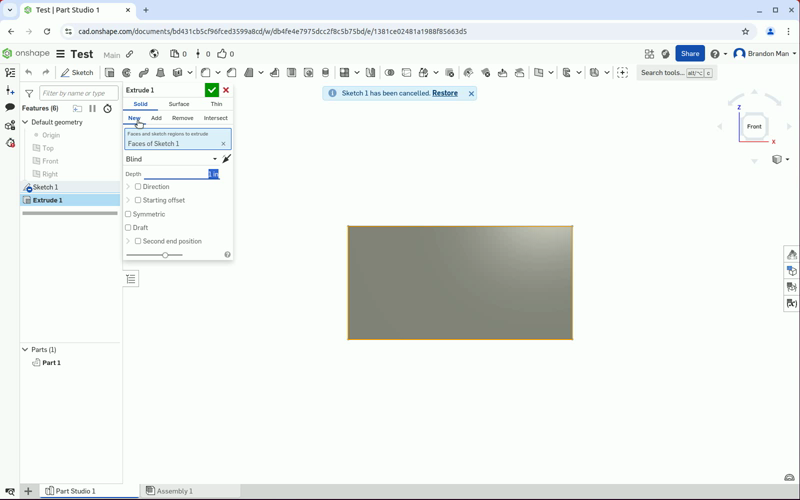
text(5.777)
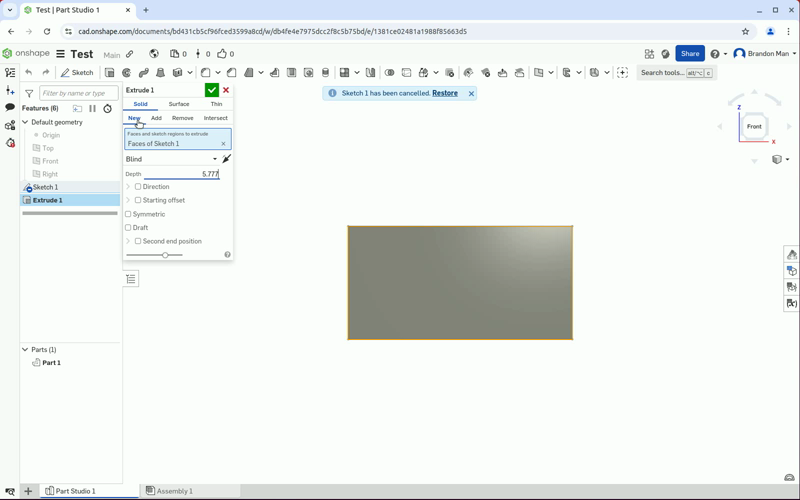
key(enter)
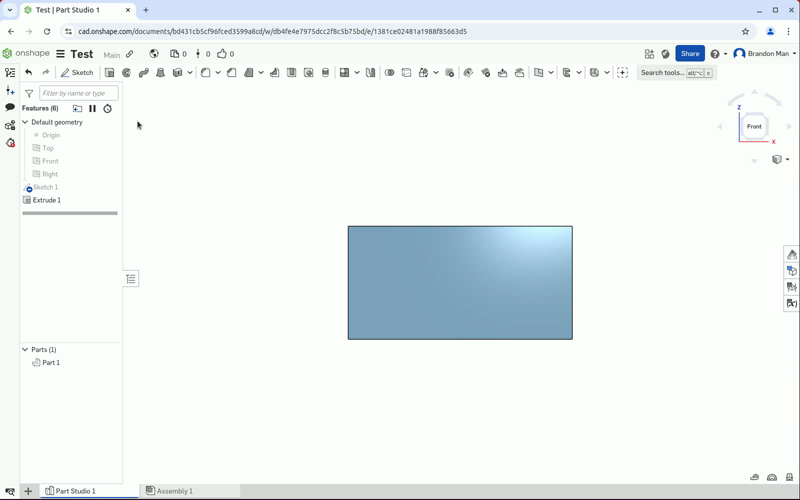
key(shift+h)
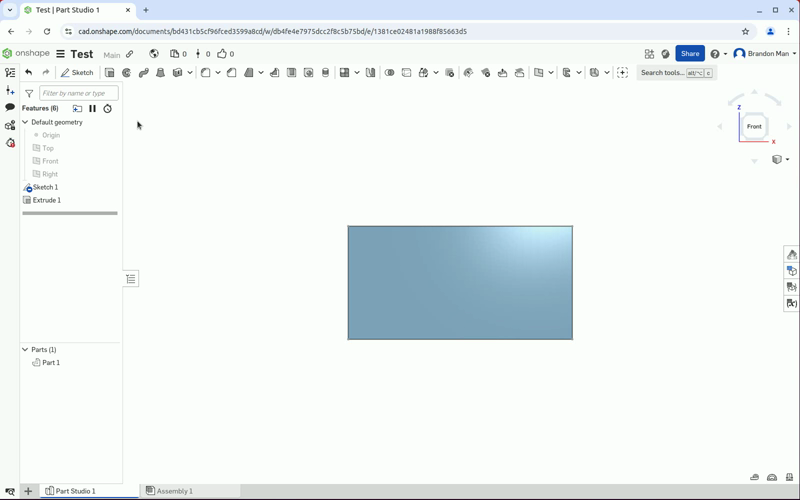
key(shift+h)
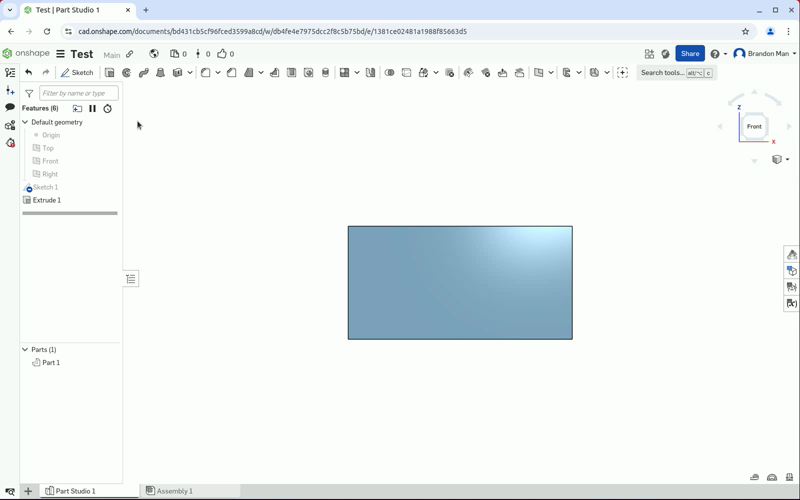
mouse_move(73, 189)
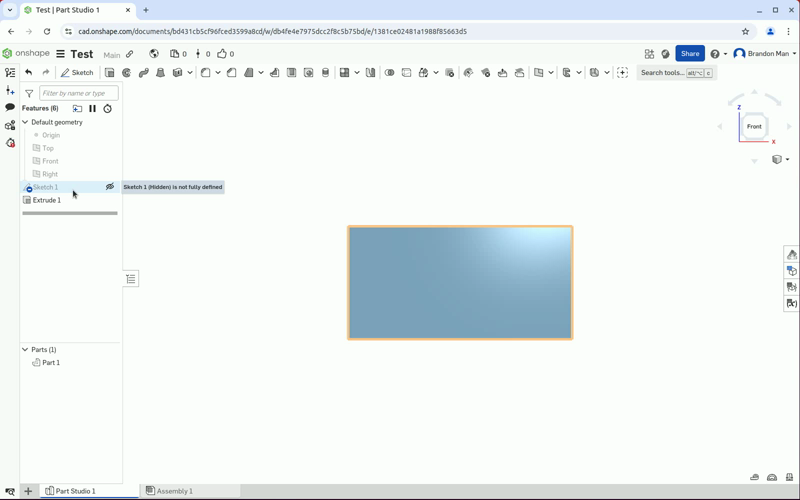
click(73, 189)
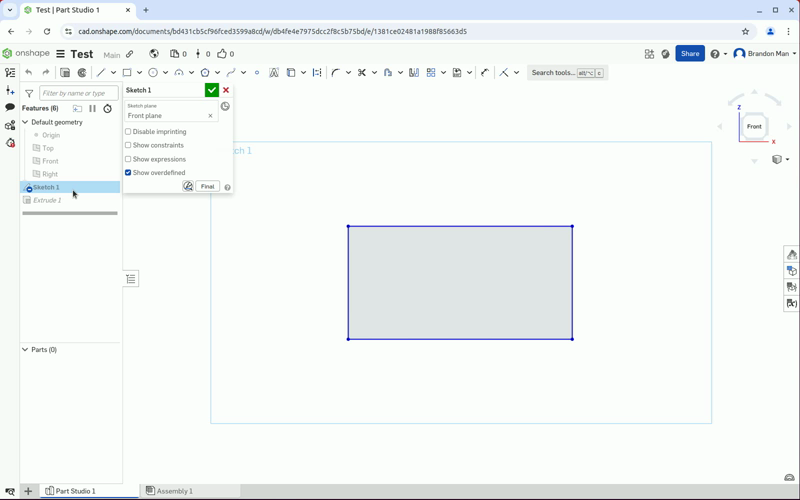
mouse_move(229, 92)
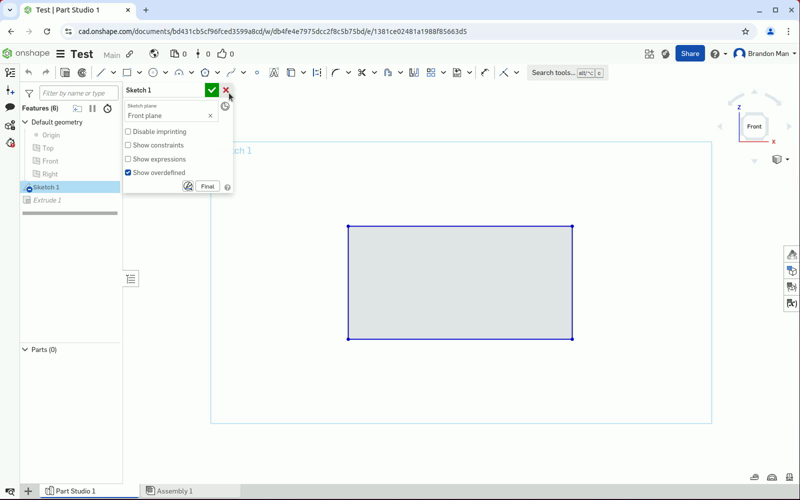
click(229, 92)
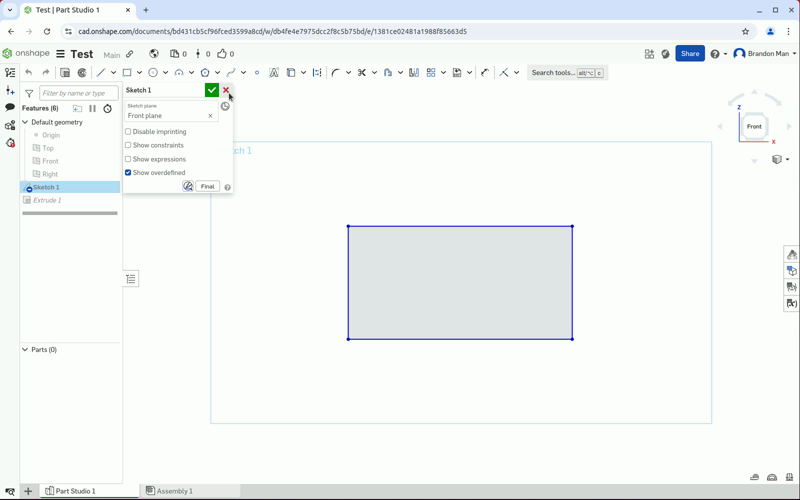
key(shift+s)
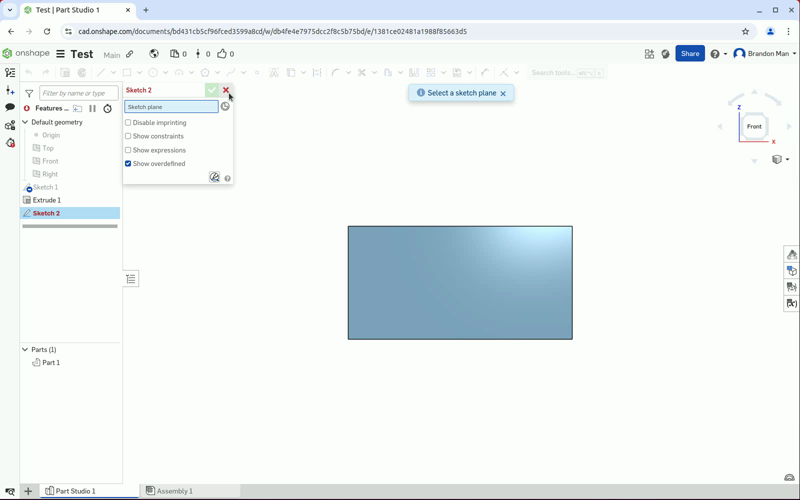
mouse_move(73, 163)
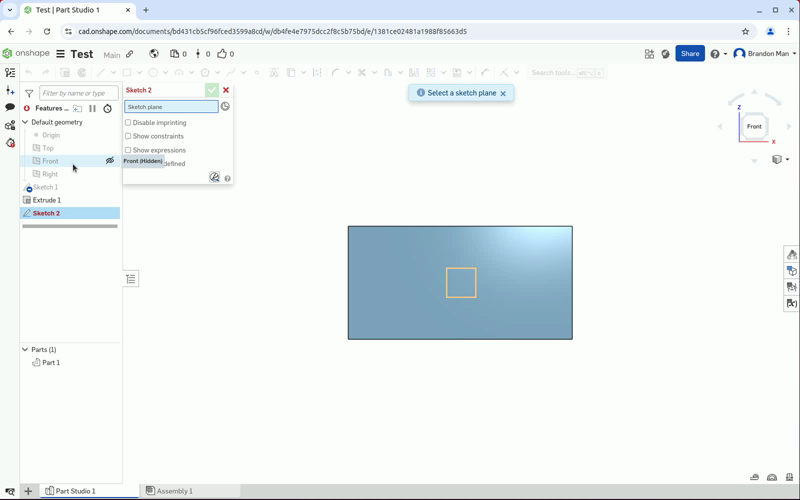
click(73, 163)
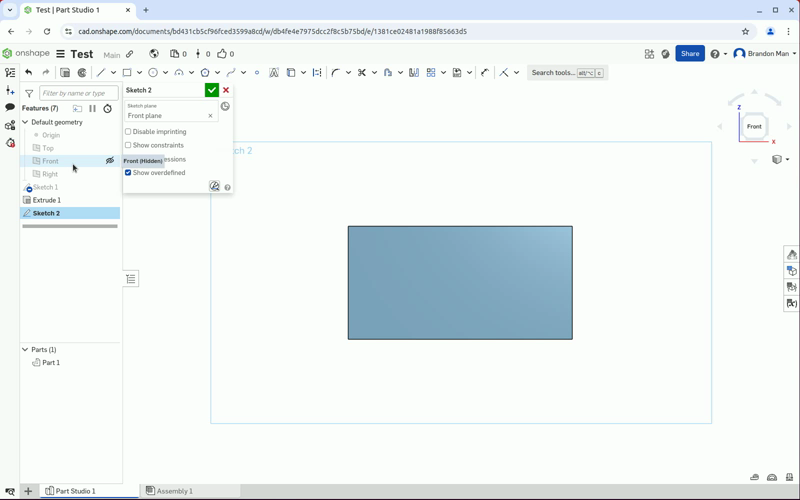
mouse_move(73, 352)
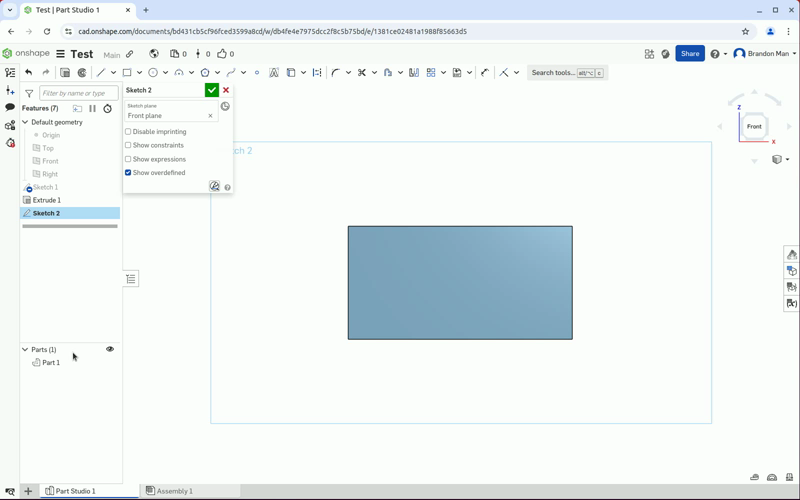
key(y)
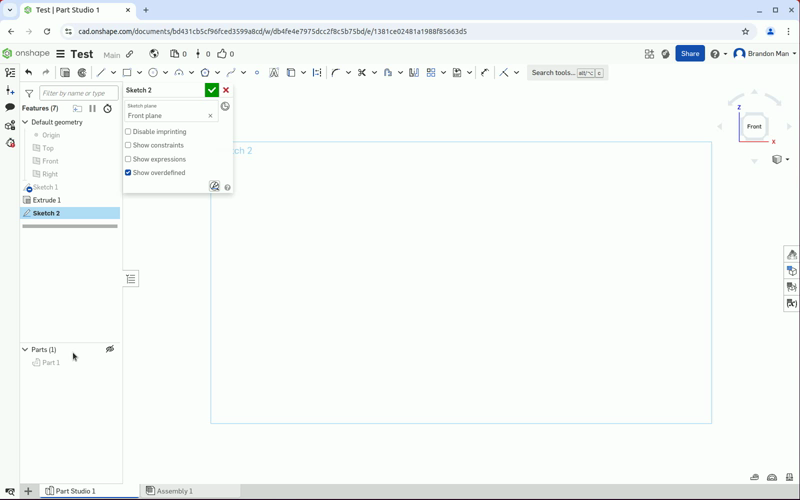
key(l)
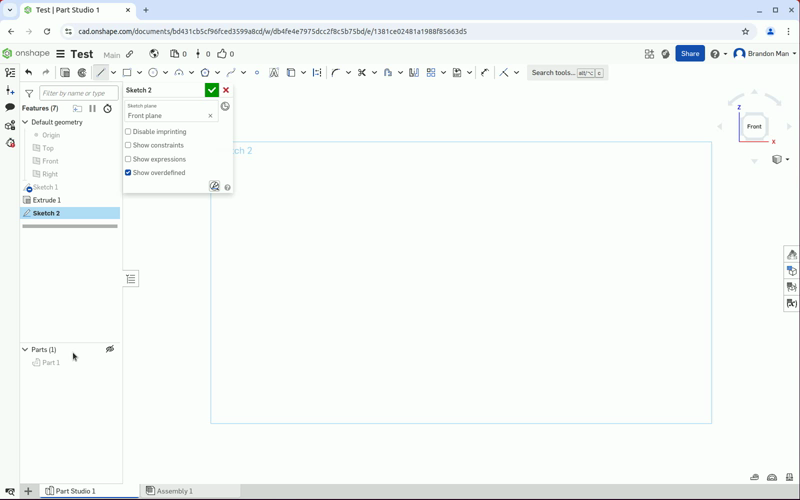
key_down(shift)
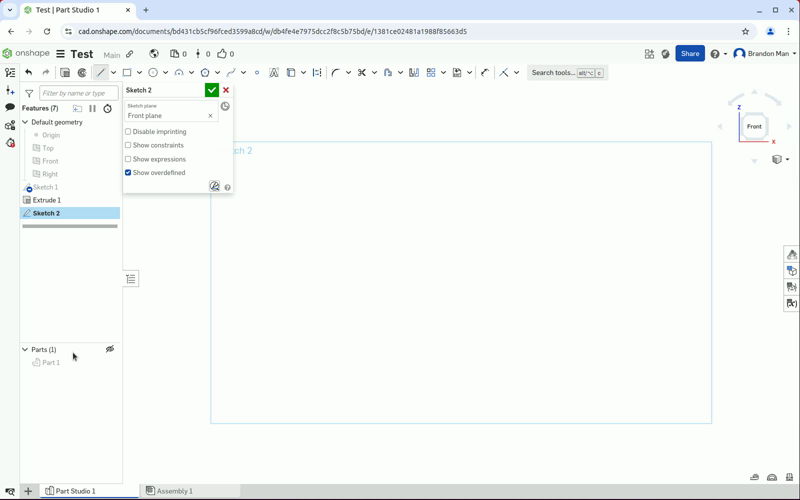
mouse_move(447, 279)
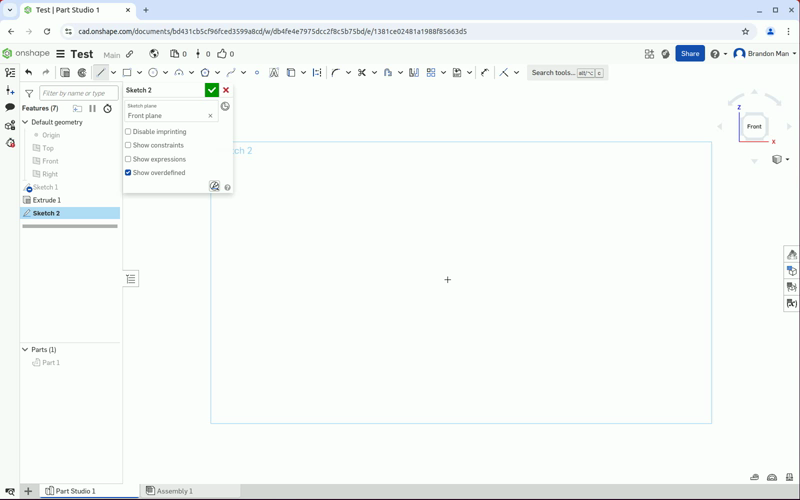
click(447, 279)
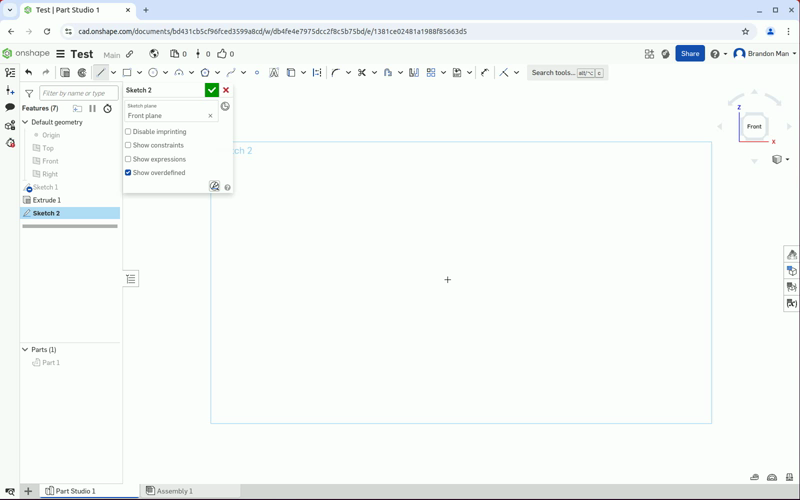
key_up(shift)
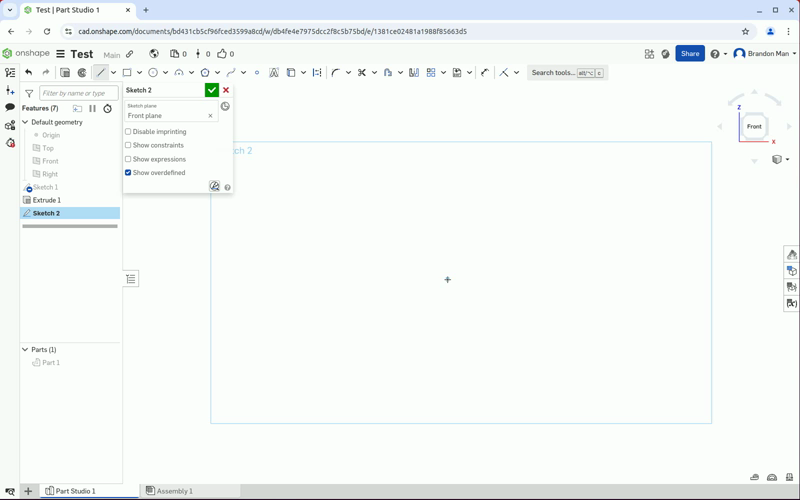
key_down(shift)
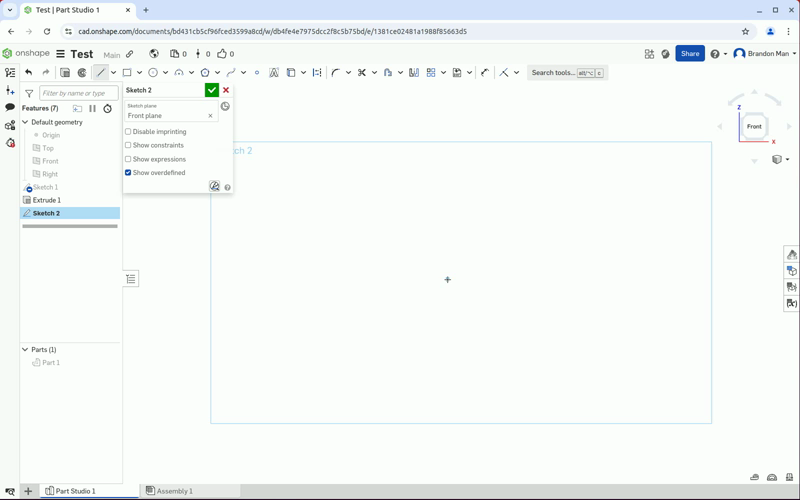
mouse_move(477, 279)
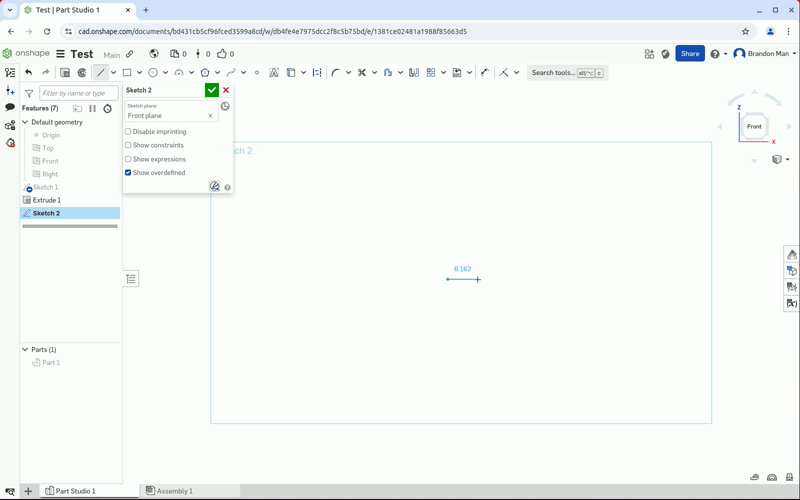
mouse_move(460, 279)
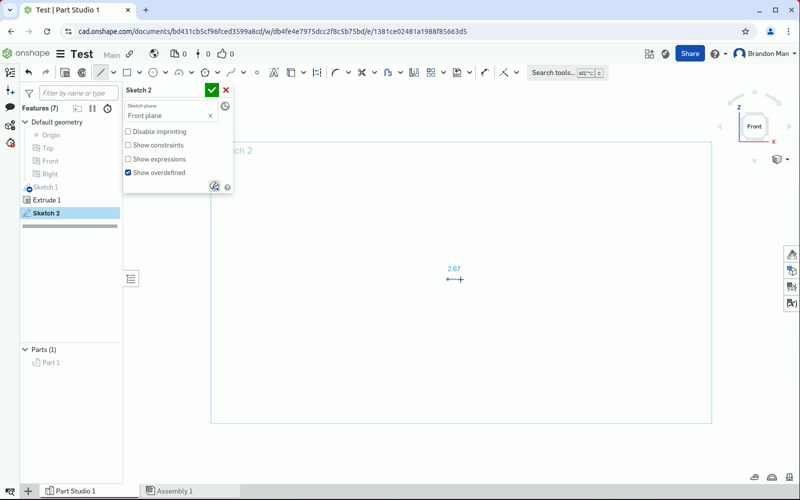
click(460, 279)
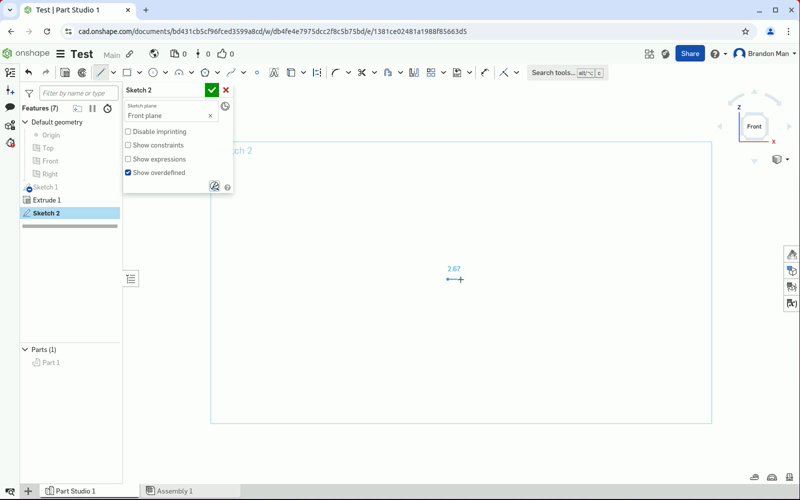
key_up(shift)
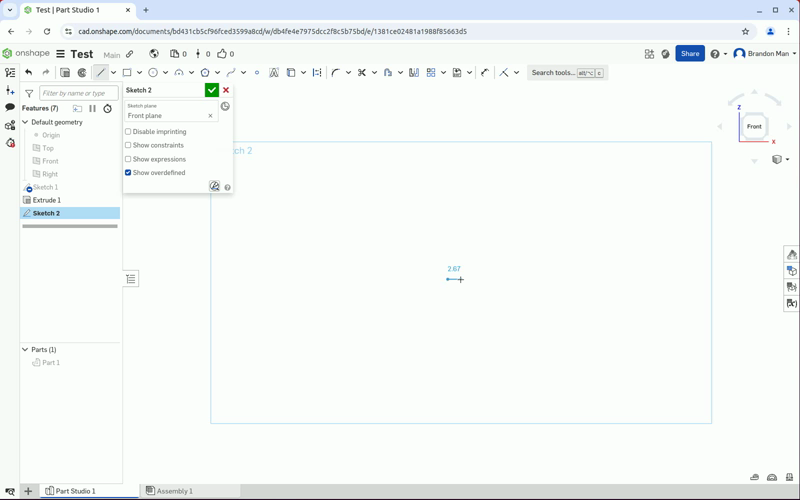
key_down(shift)
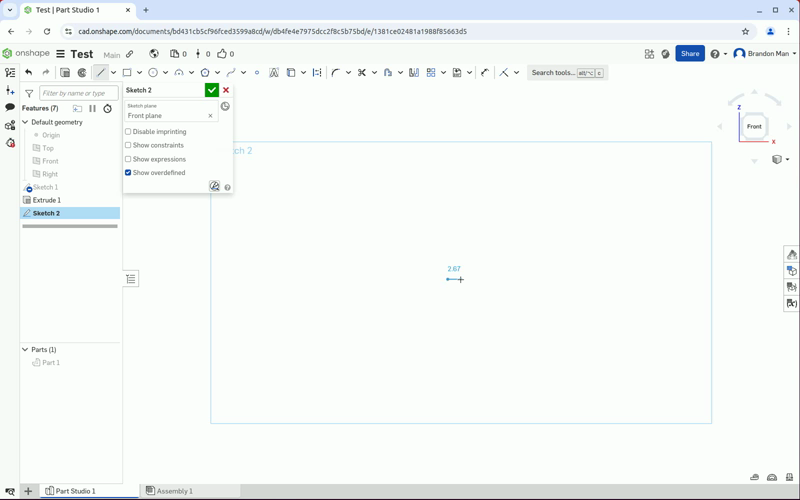
mouse_move(490, 279)
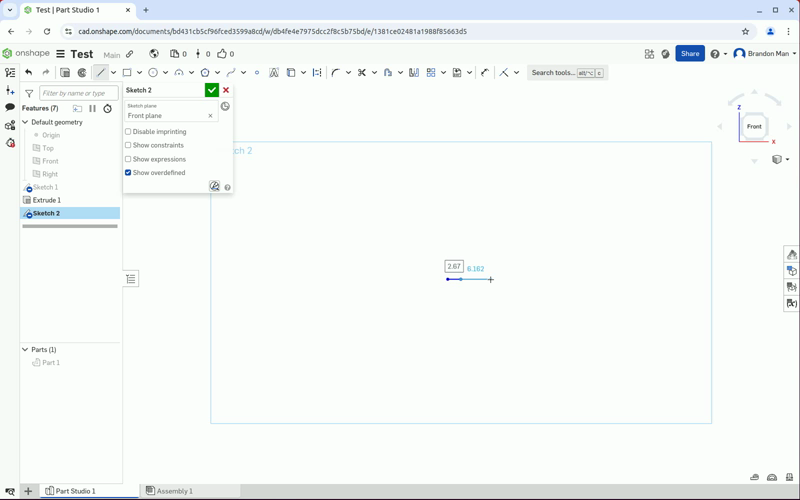
mouse_move(460, 266)
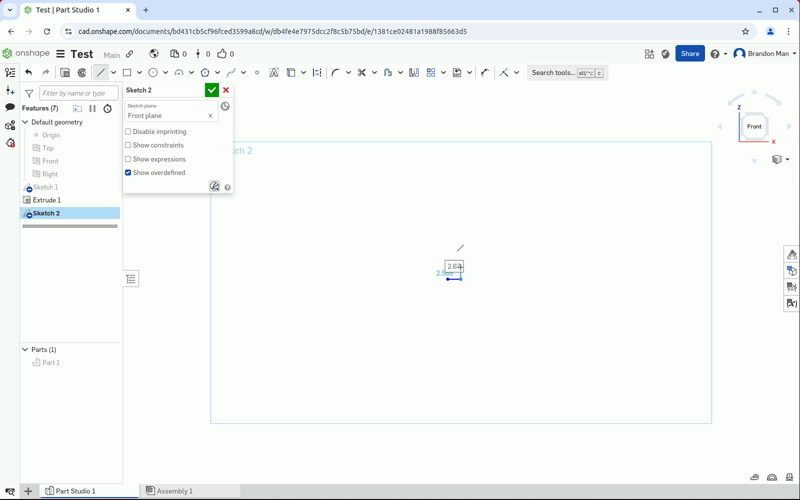
click(460, 266)
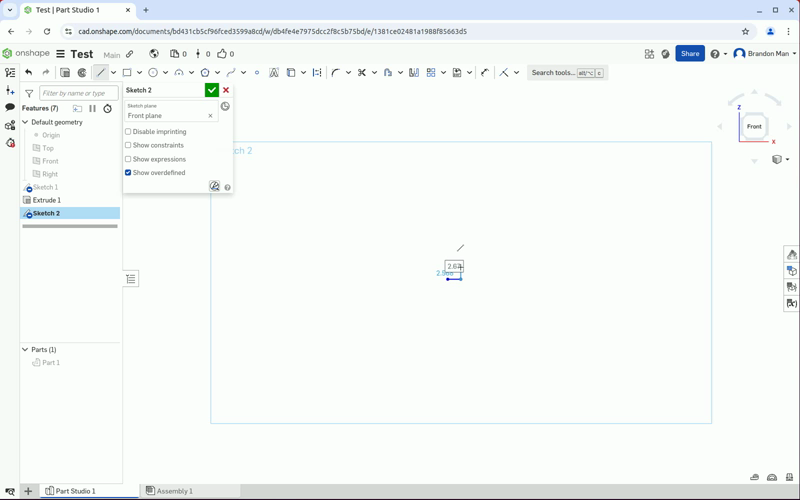
key_up(shift)
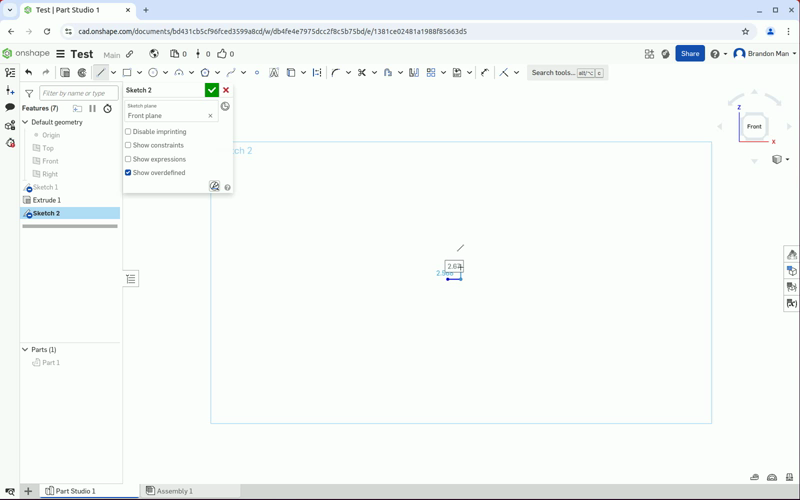
key_down(shift)
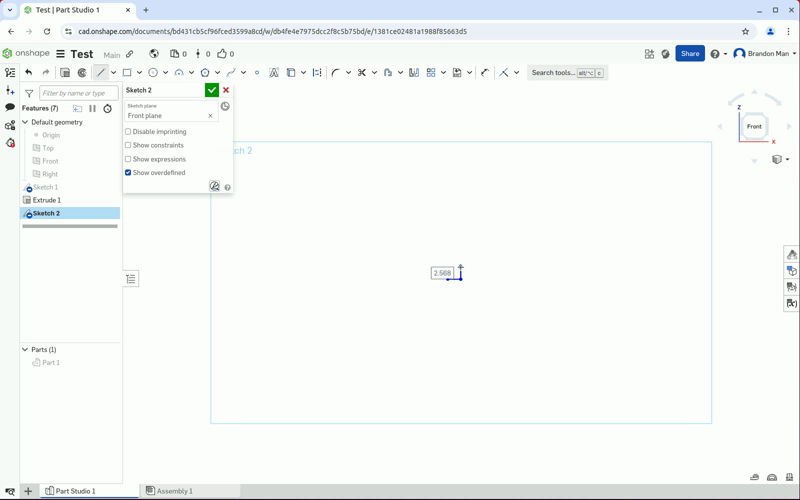
mouse_move(490, 266)
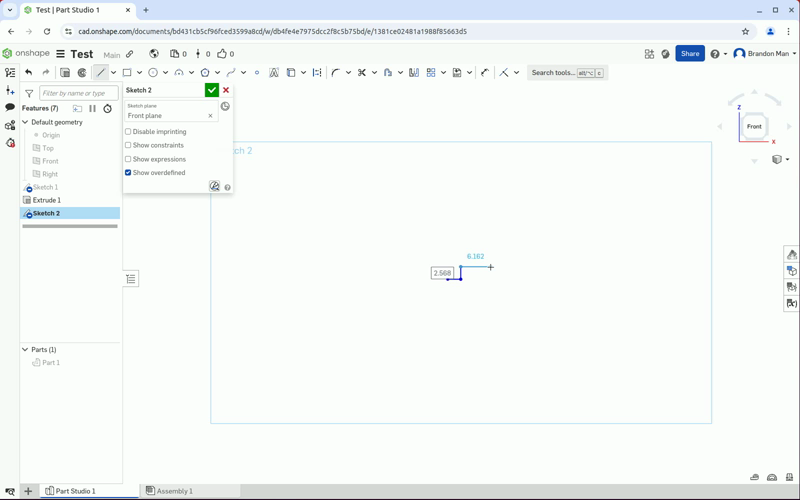
mouse_move(447, 266)
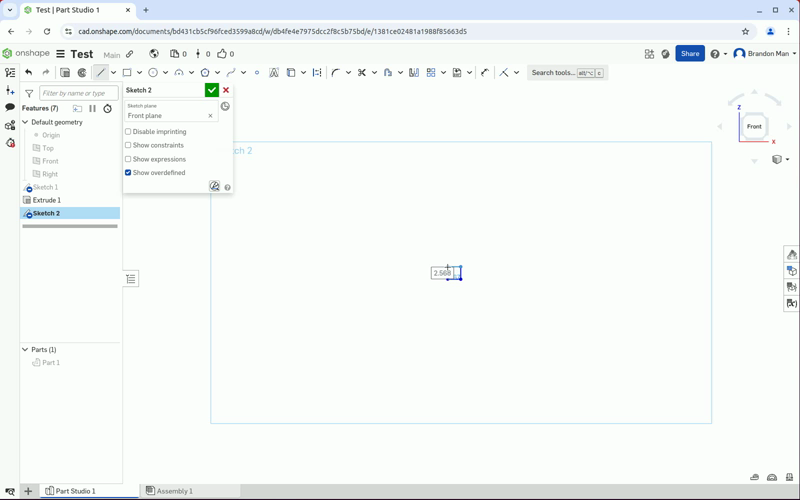
click(447, 266)
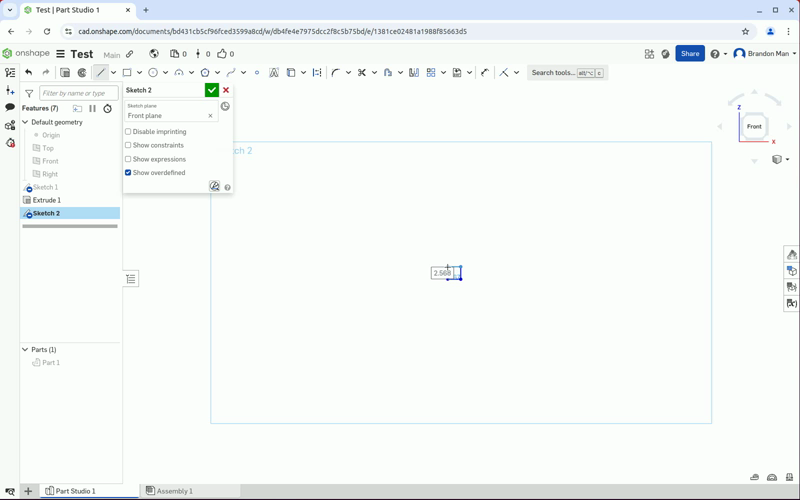
key_up(shift)
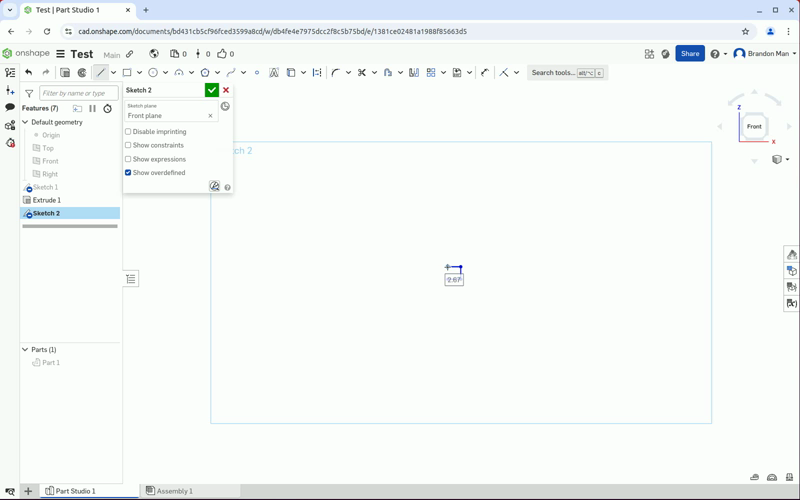
mouse_move(477, 266)
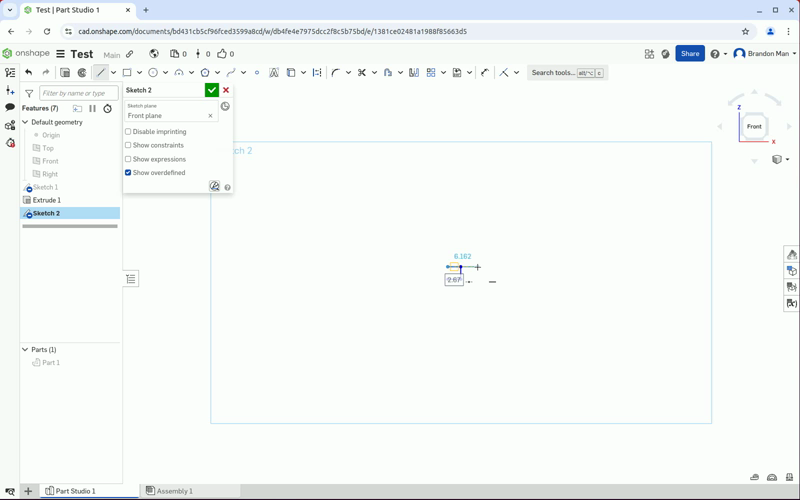
key_down(shift)
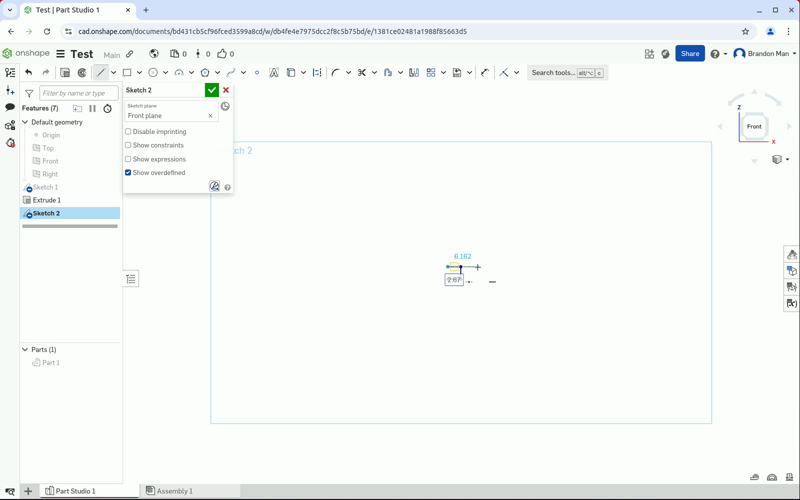
mouse_move(447, 279)
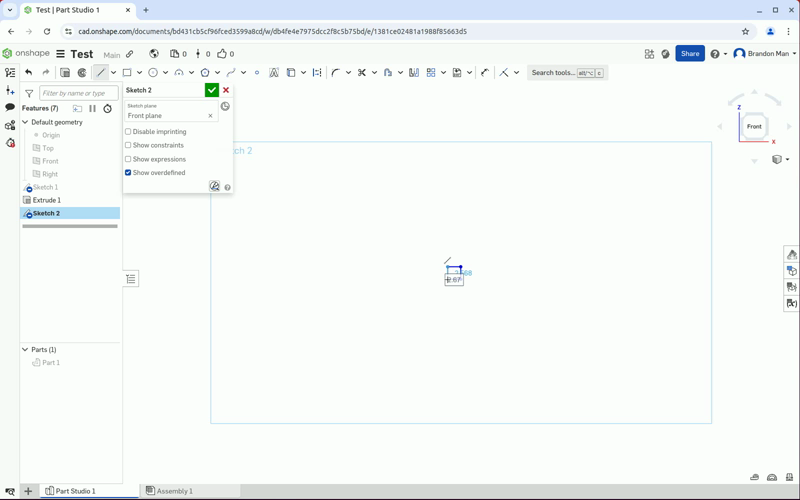
key_up(shift)
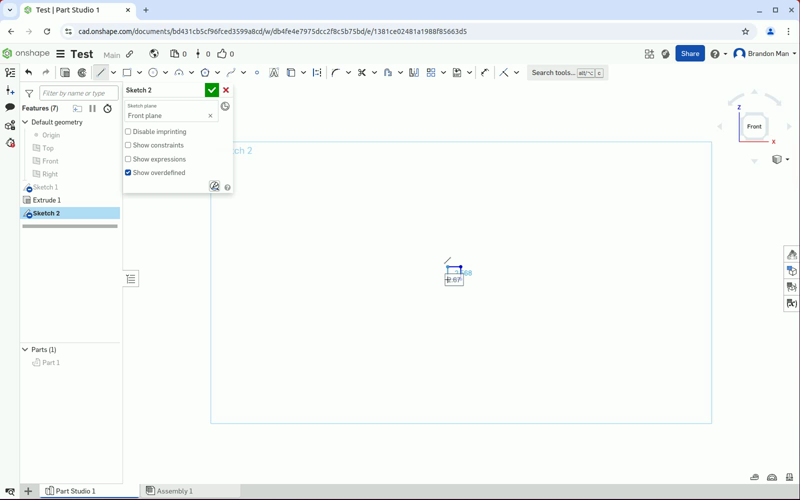
click(447, 279)
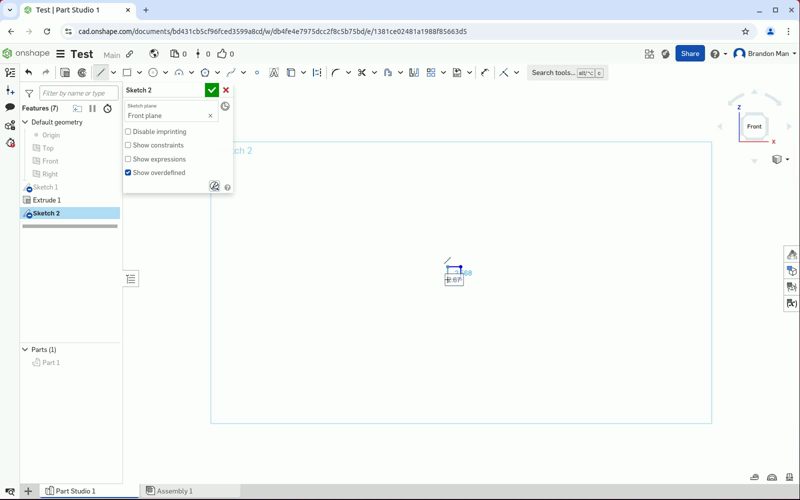
key(esc)
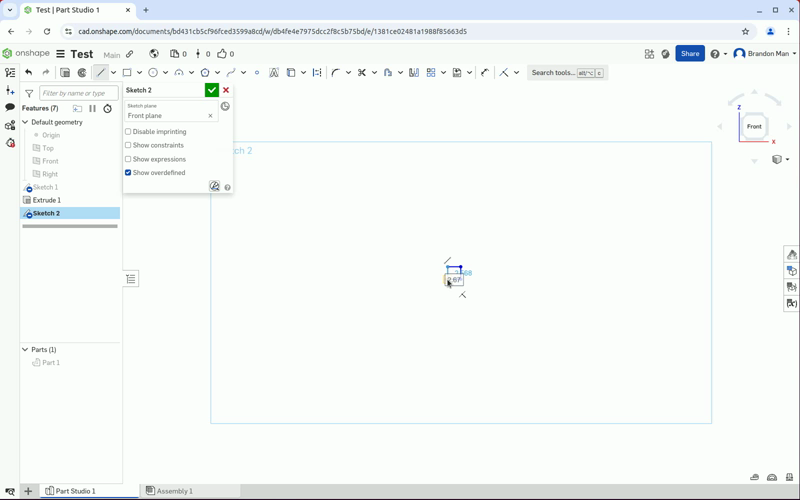
mouse_move(452, 267)
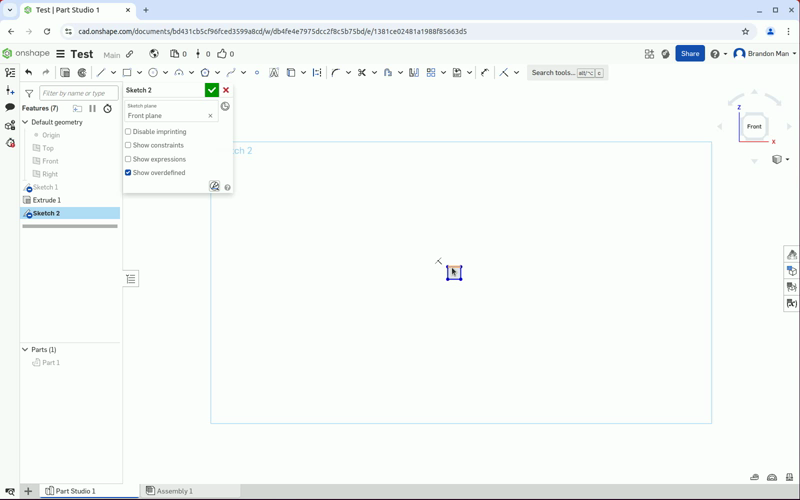
scroll(6)
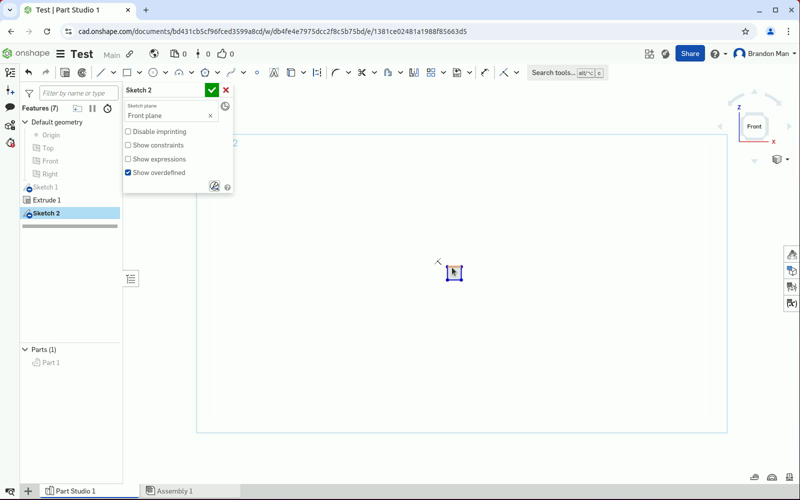
scroll(6)
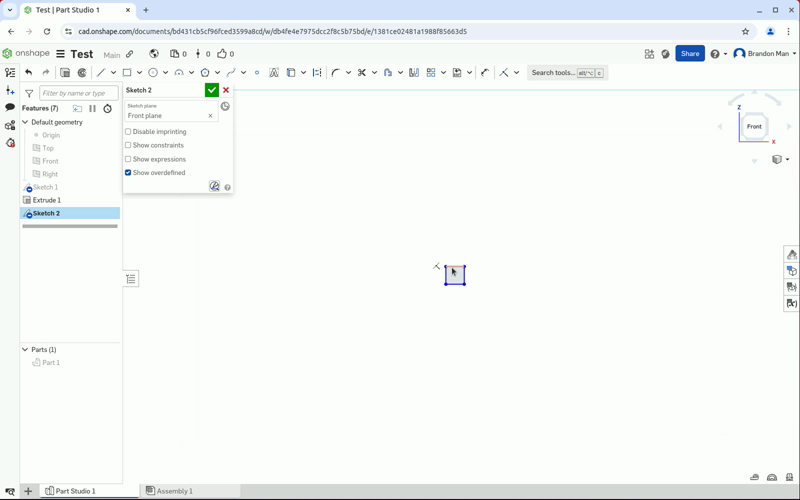
scroll(6)
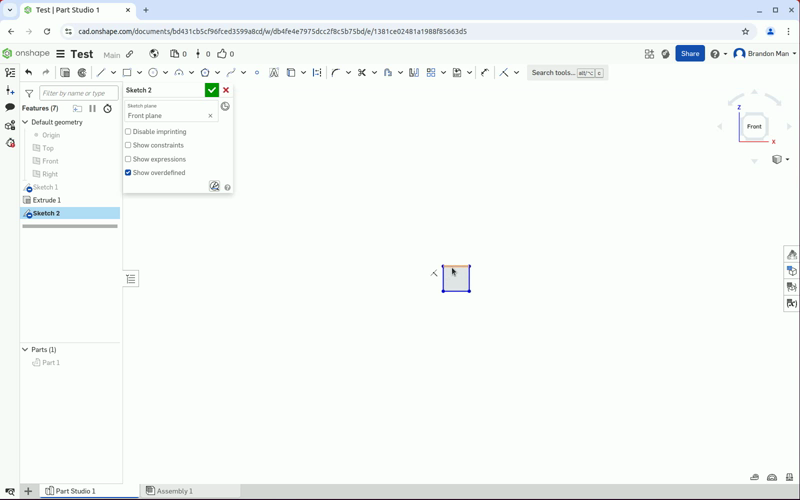
scroll(6)
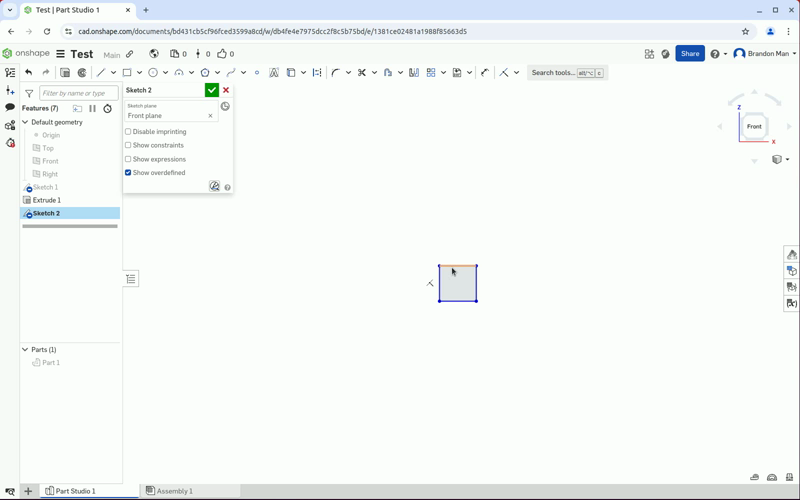
scroll(6)
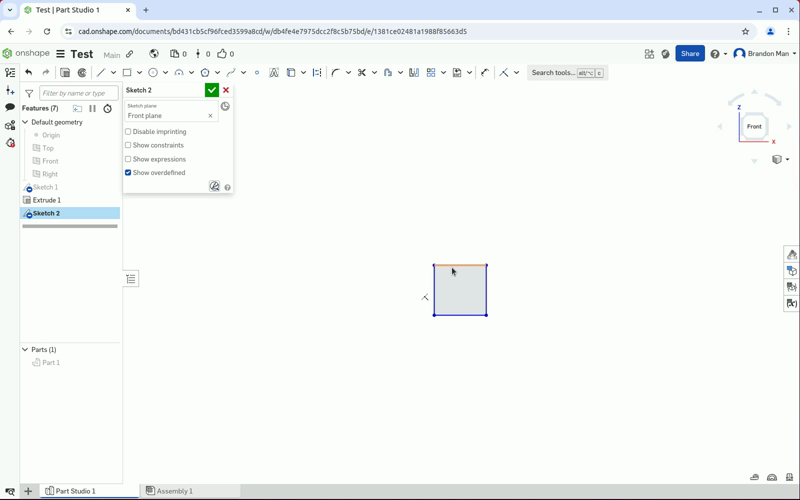
scroll(6)
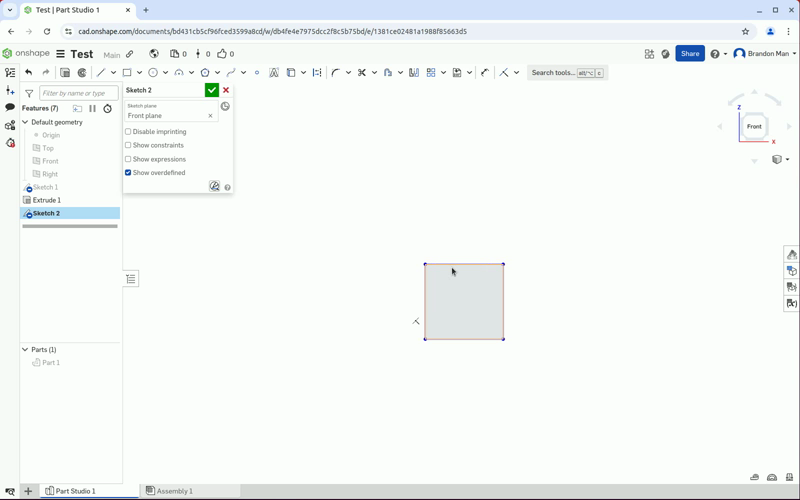
scroll(6)
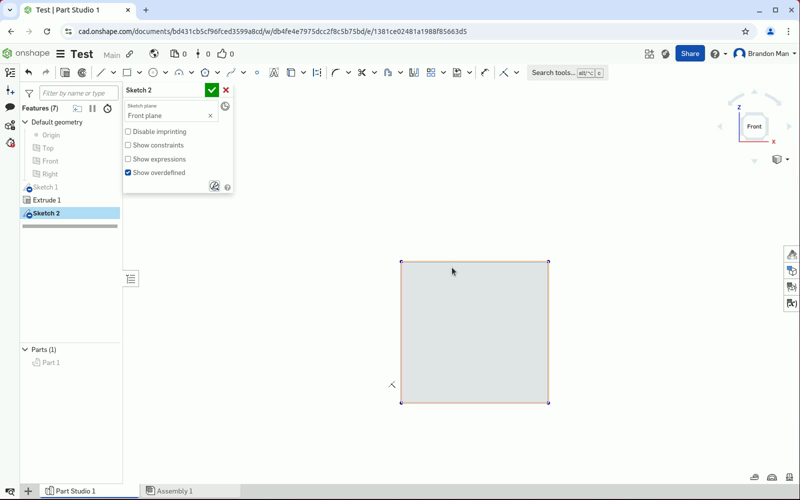
click(452, 267)
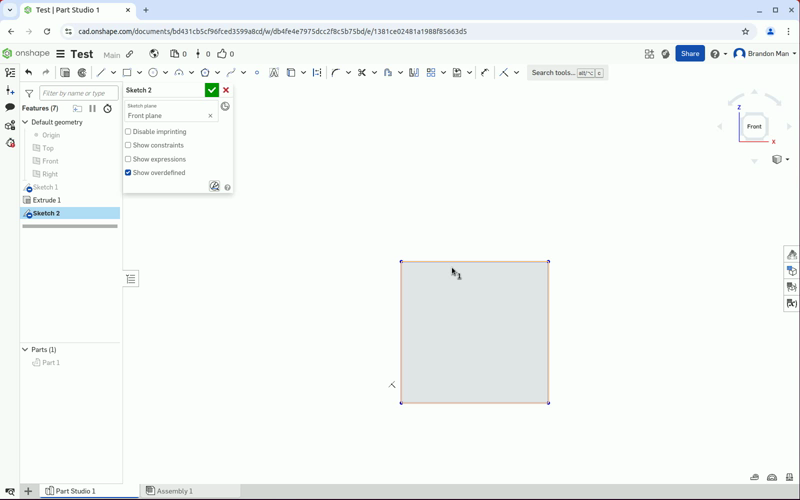
scroll(-6)
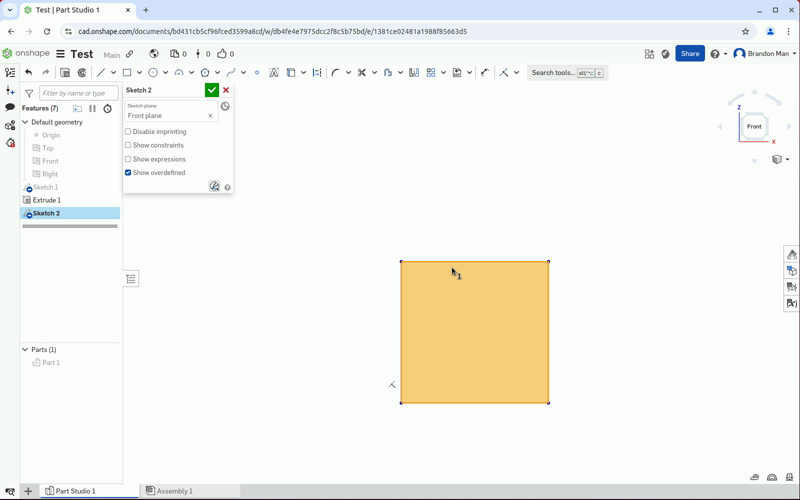
scroll(-6)
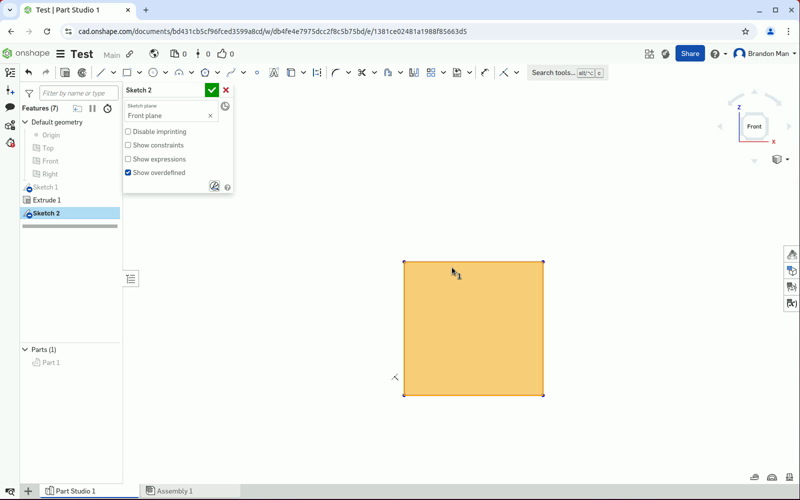
scroll(-6)
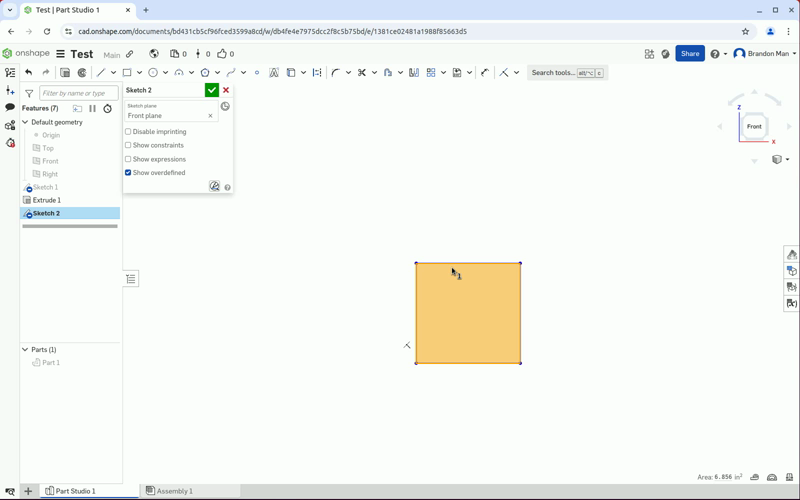
scroll(-6)
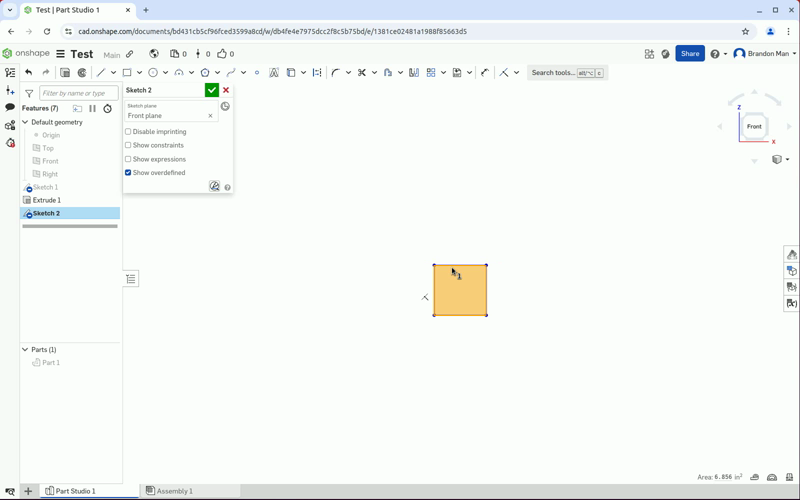
scroll(-6)
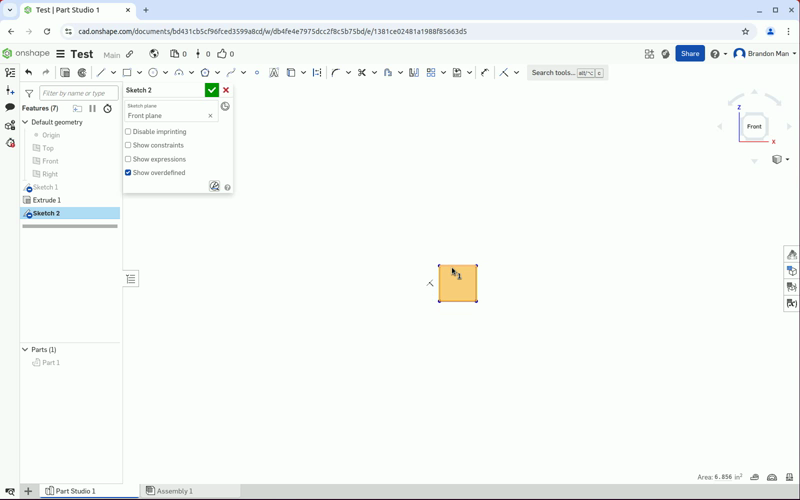
scroll(-6)
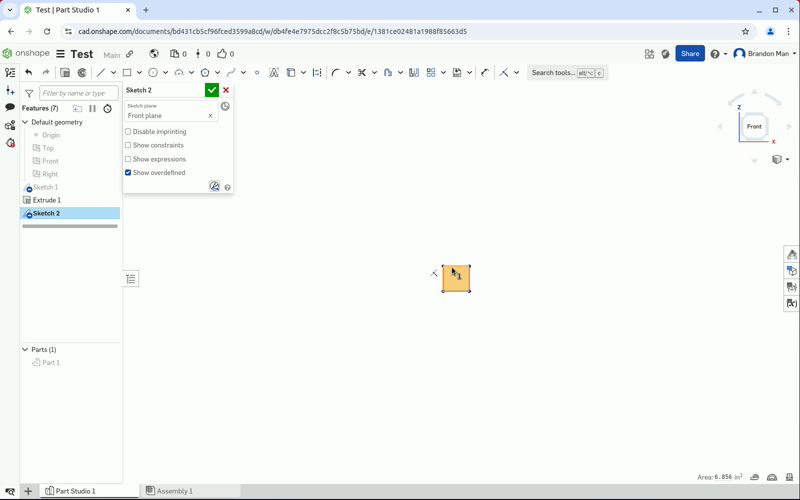
scroll(-6)
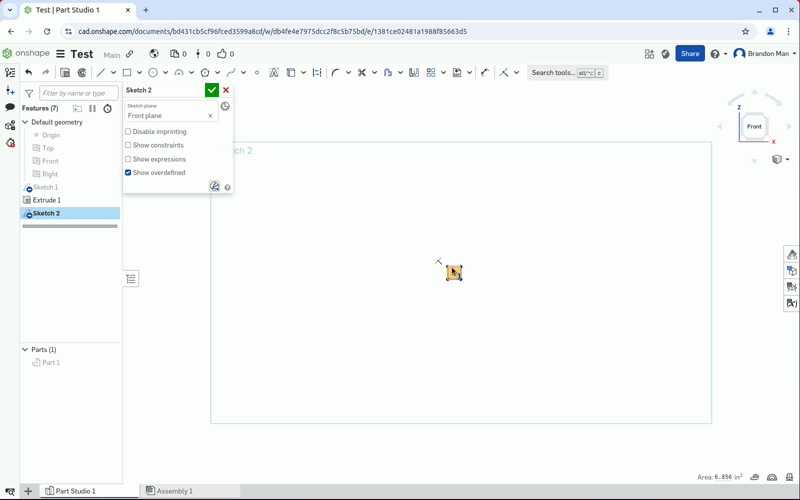
mouse_move(73, 352)
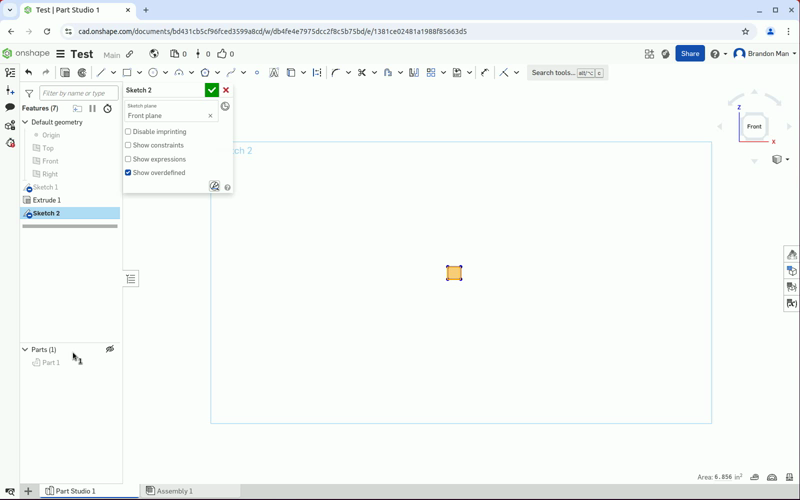
key(shift+y)
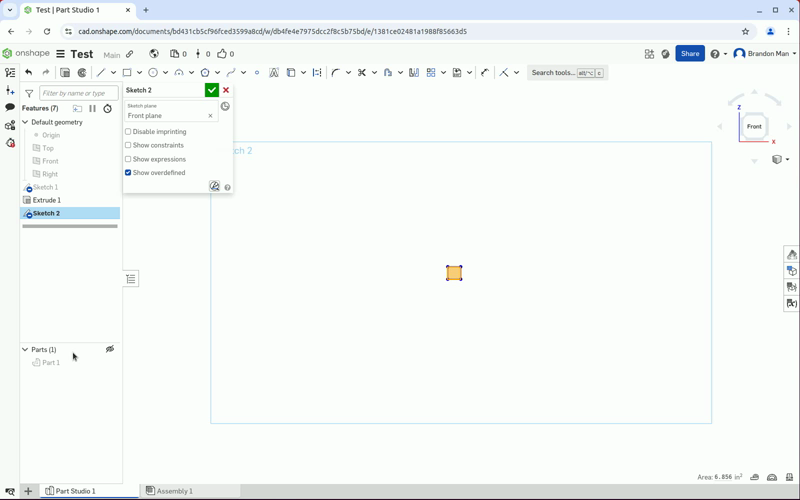
key(shift+e)
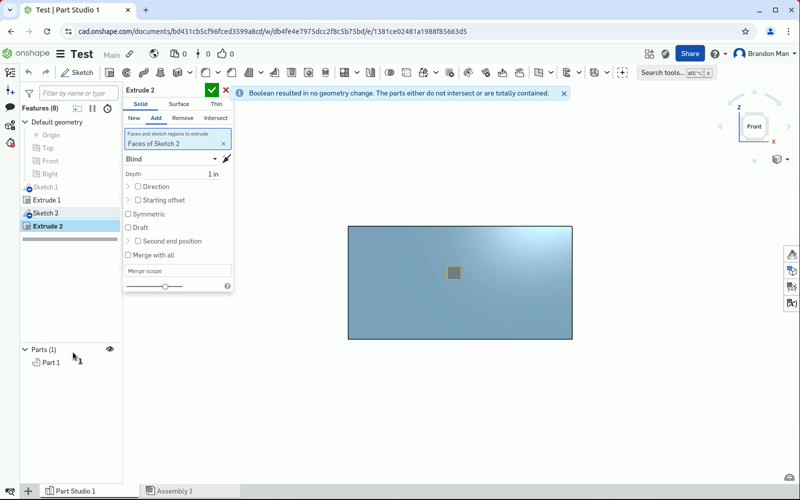
mouse_move(143, 106)
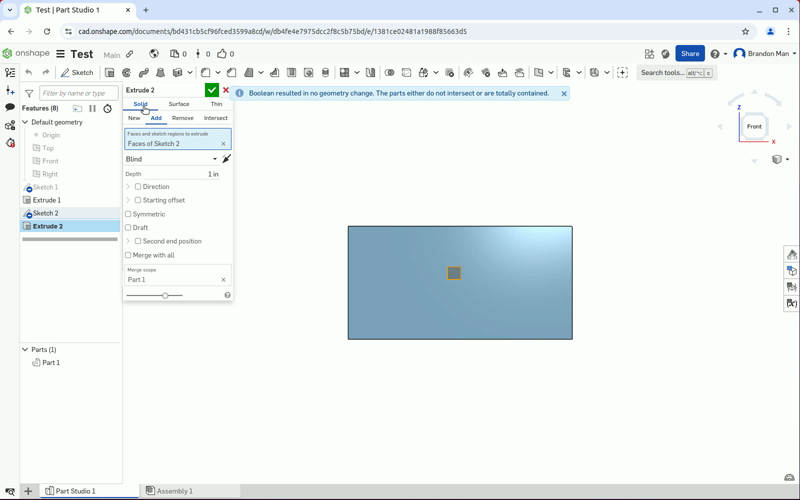
click(143, 106)
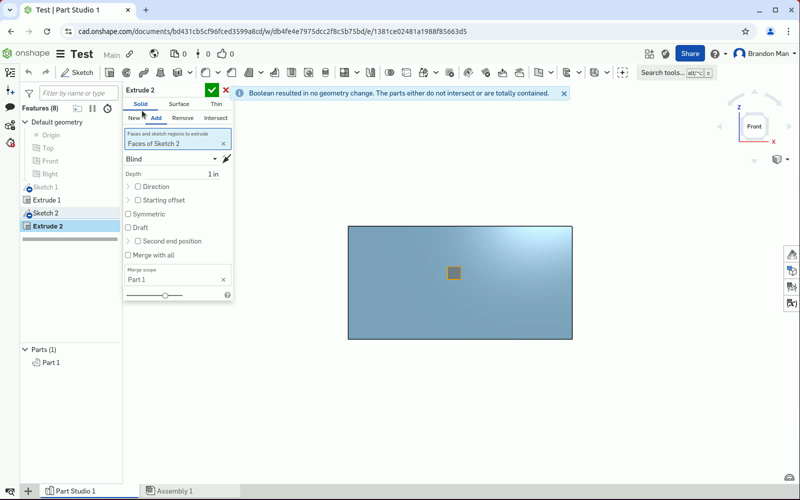
mouse_move(137, 120)
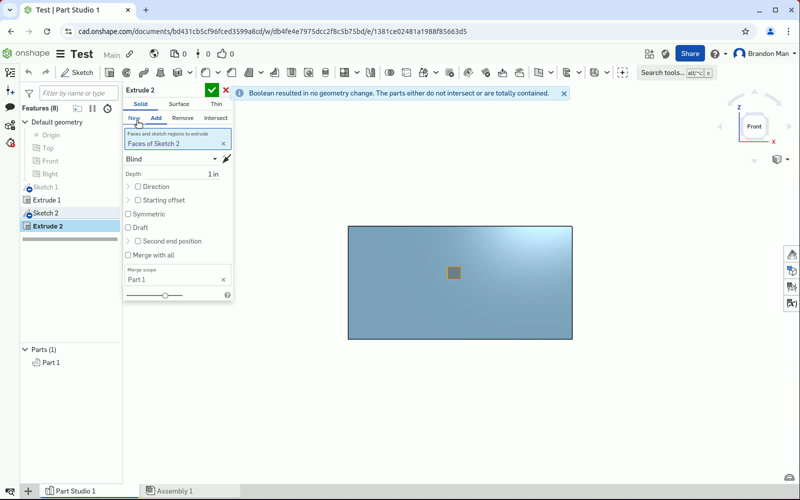
click(137, 120)
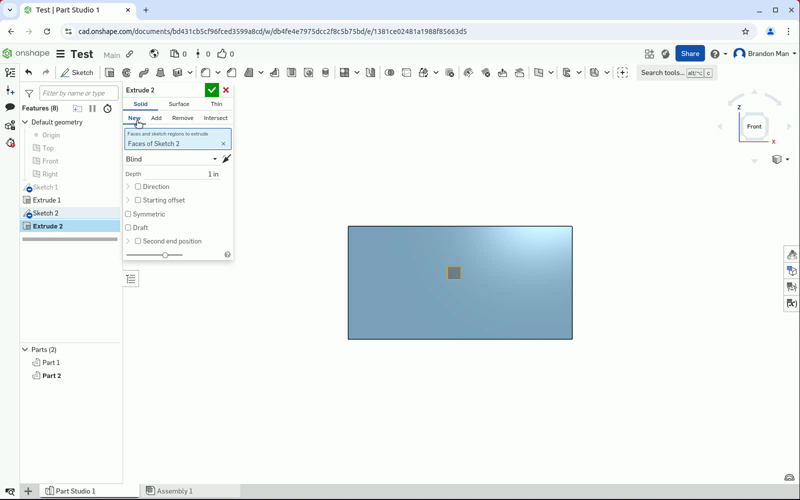
key(tab, 4)
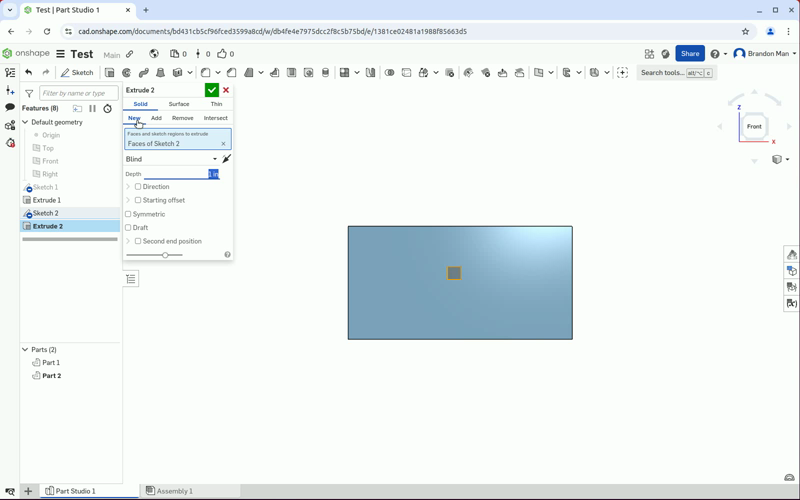
text(11.554)
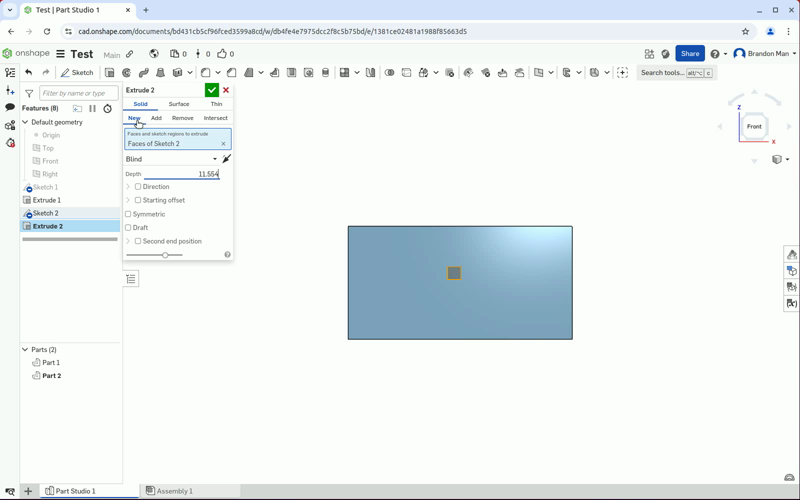
key(enter)
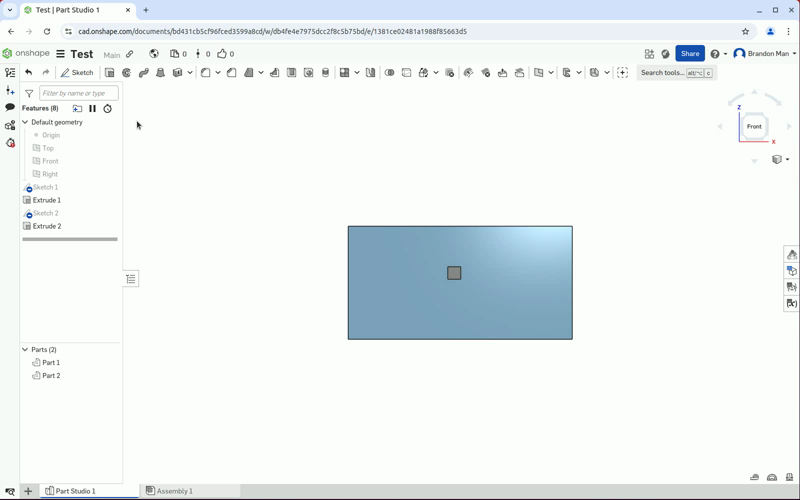
key(shift+h)
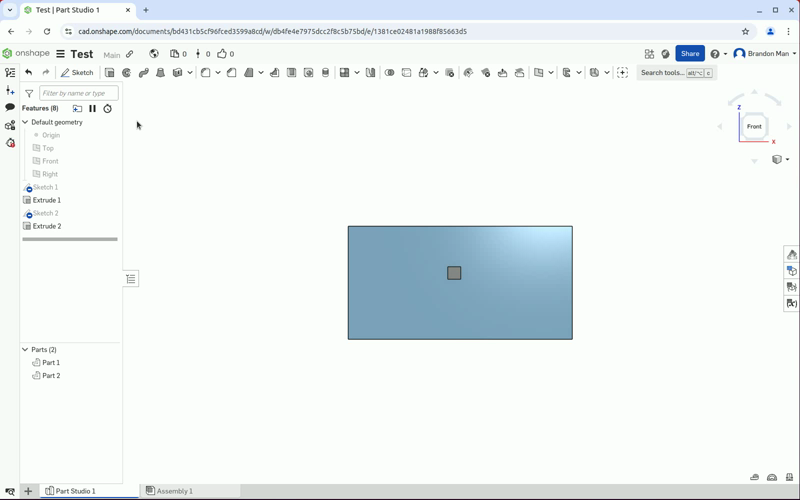
key(shift+h)
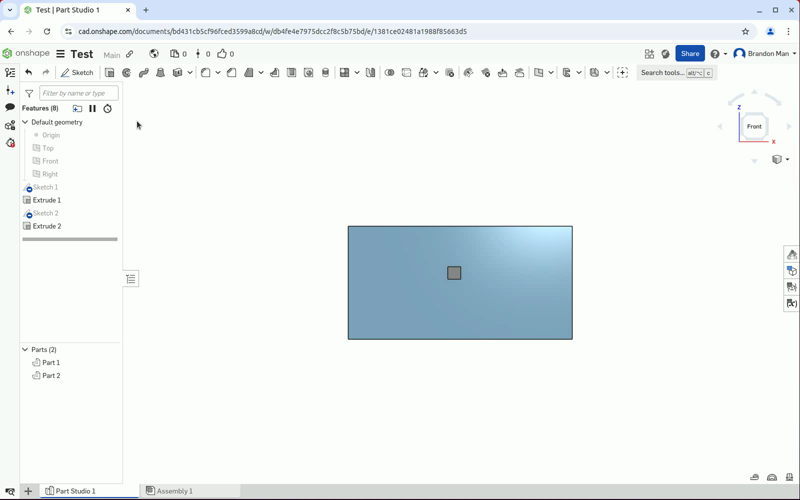
mouse_move(73, 189)
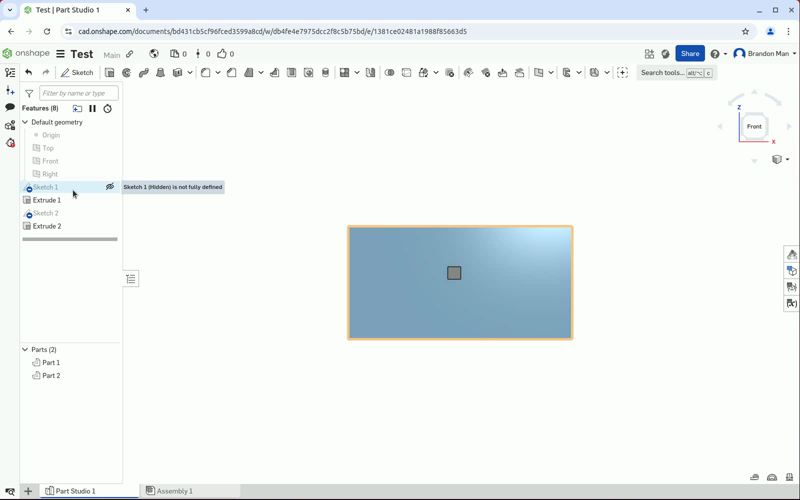
click(73, 189)
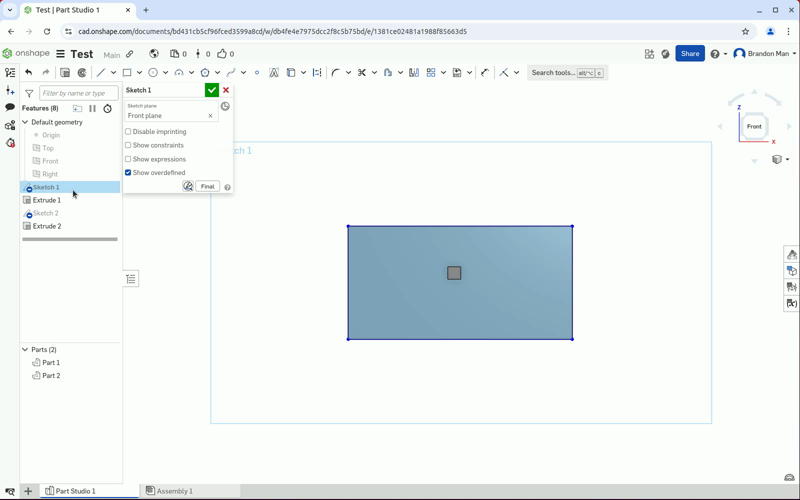
mouse_move(229, 92)
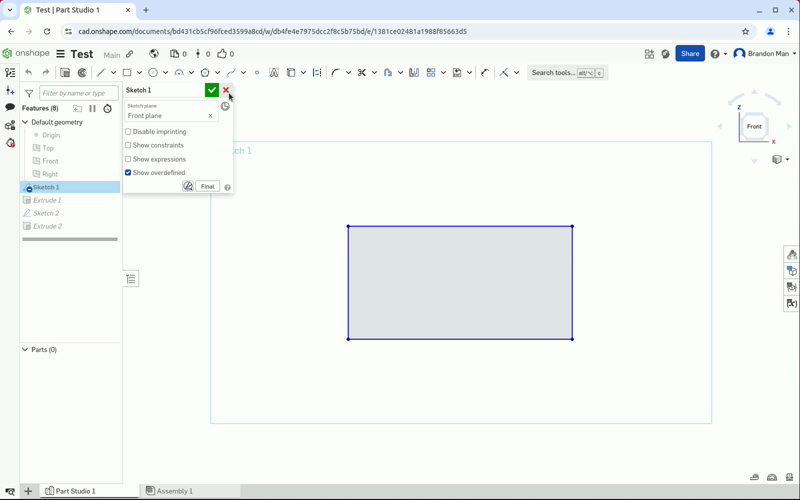
click(229, 92)
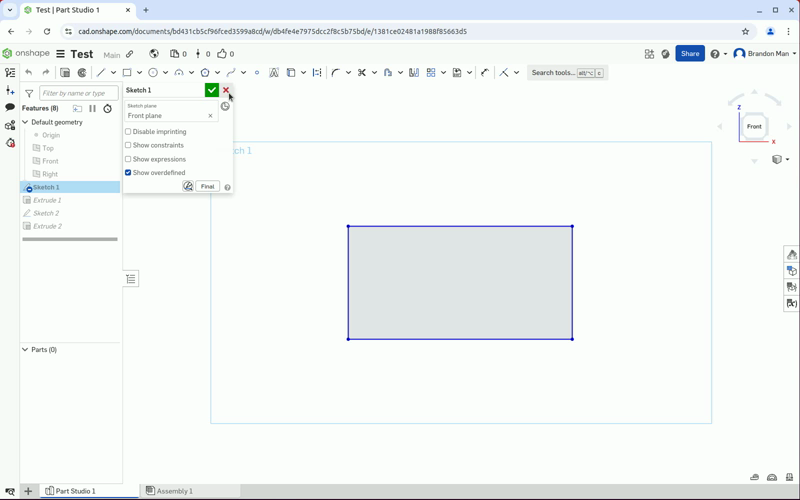
key(shift+s)
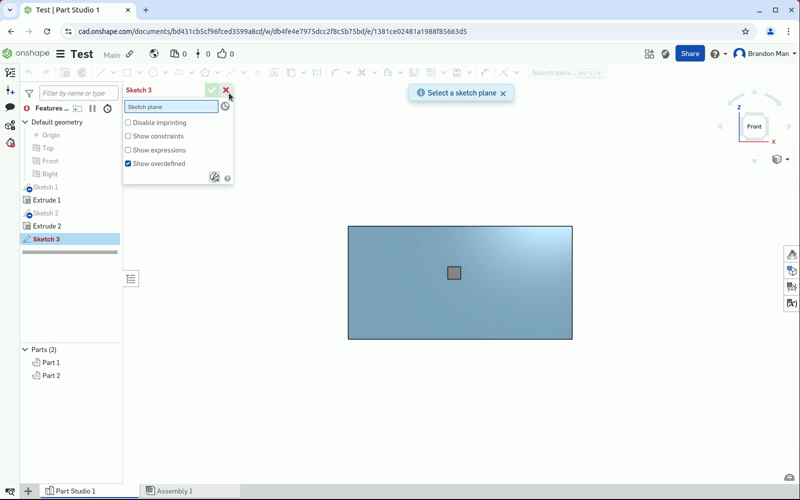
mouse_move(73, 163)
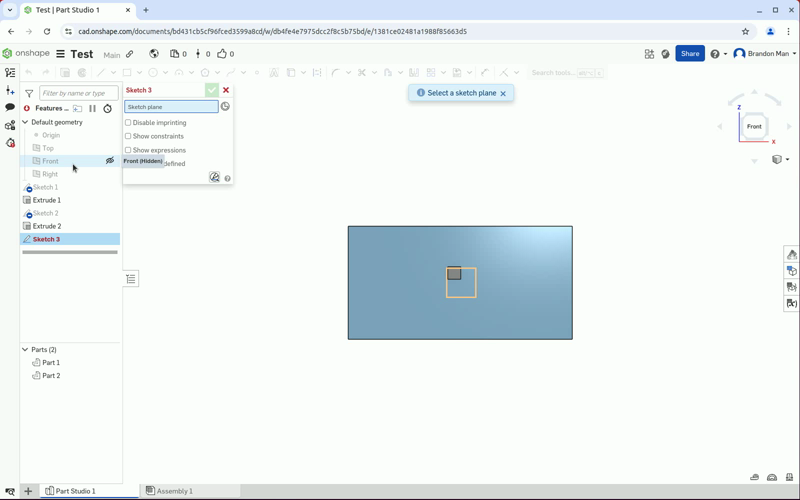
click(73, 163)
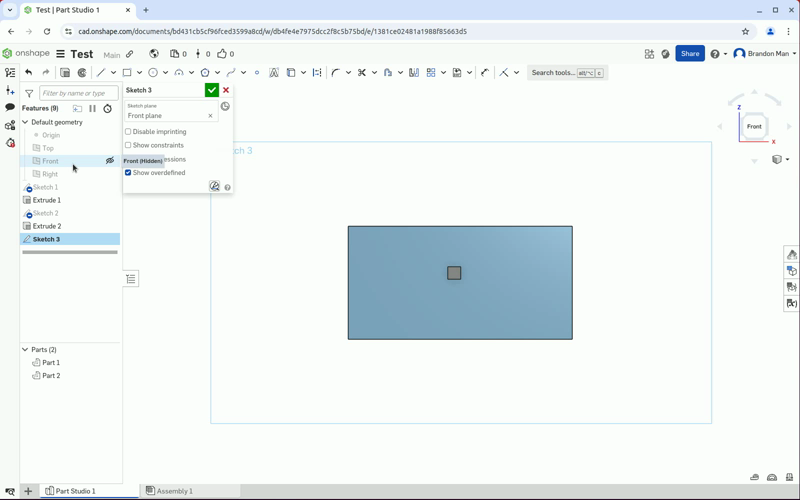
mouse_move(73, 352)
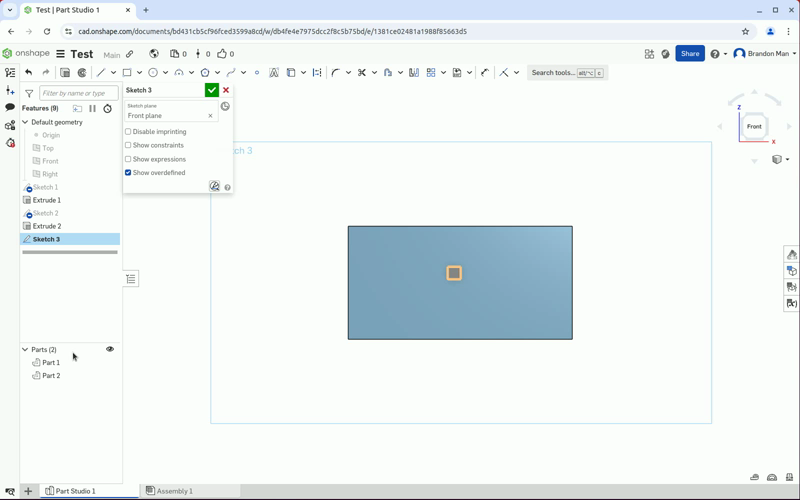
key(y)
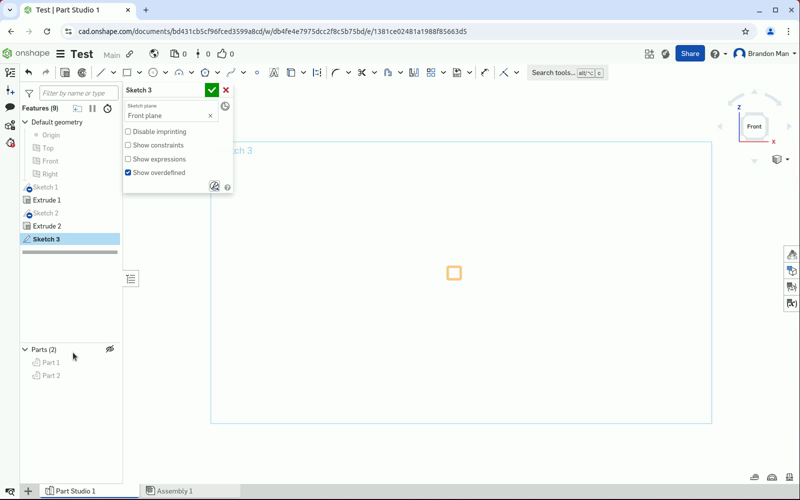
key(l)
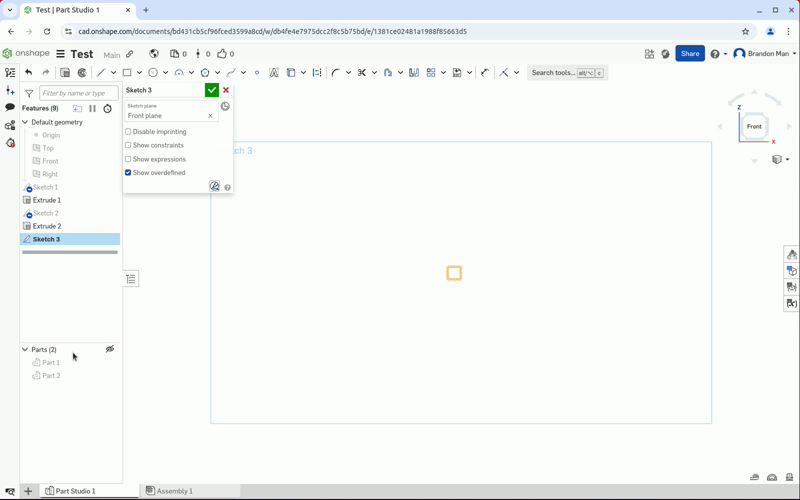
key_down(shift)
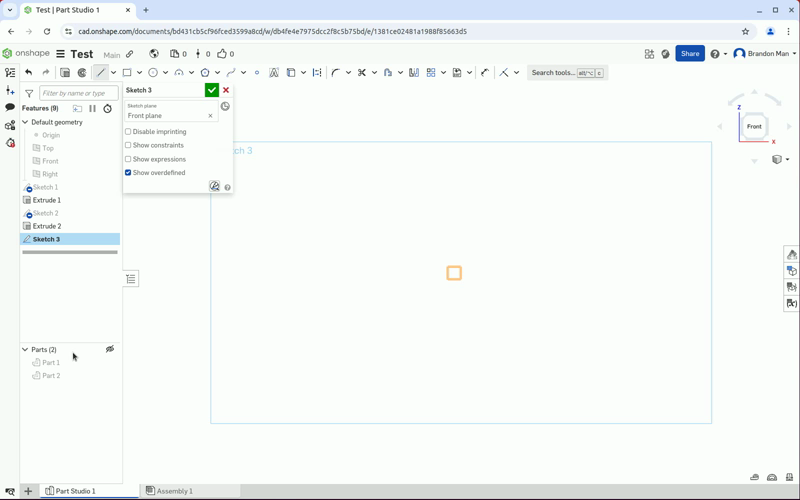
mouse_move(444, 282)
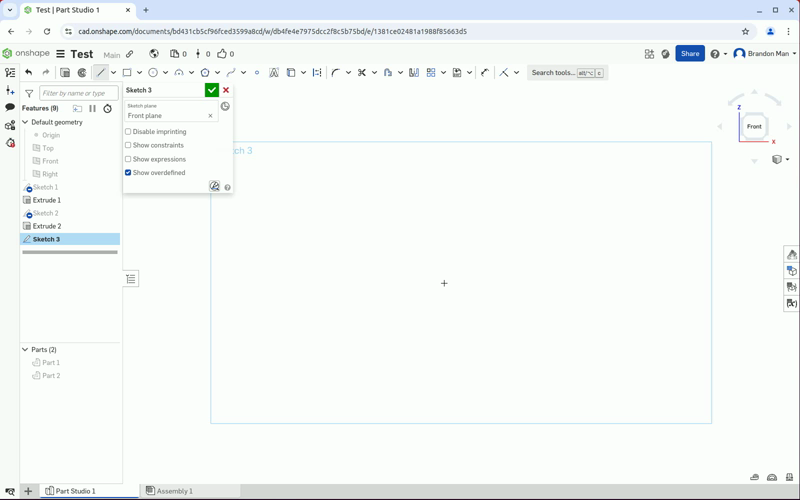
click(444, 282)
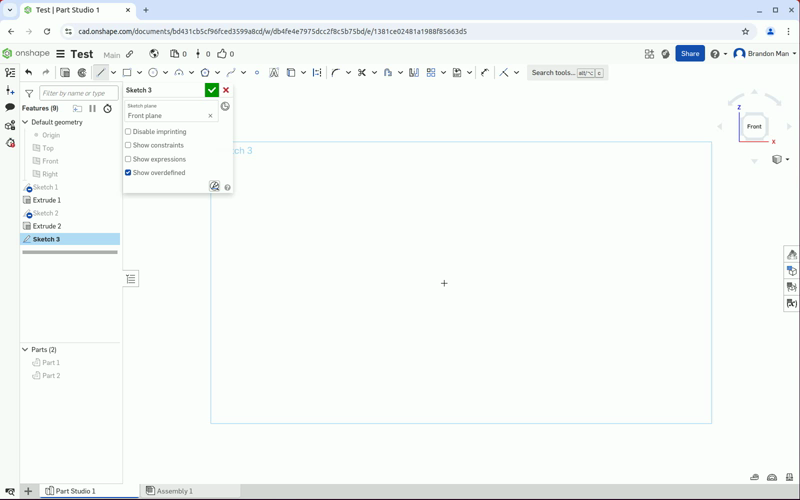
key_up(shift)
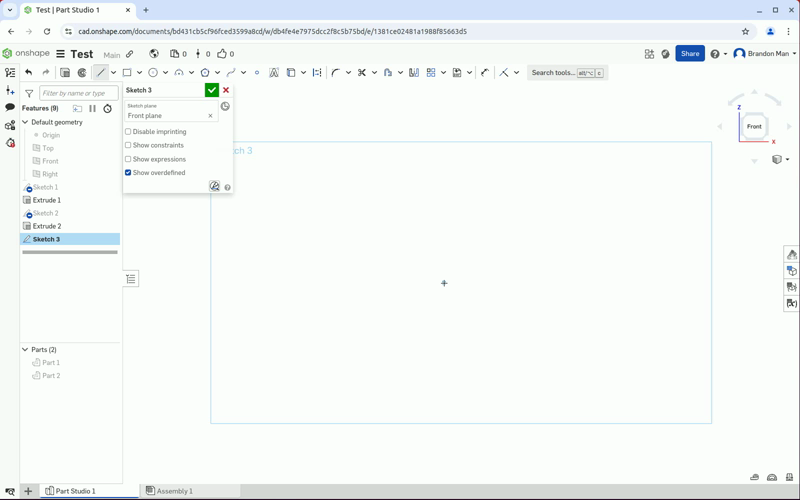
key_down(shift)
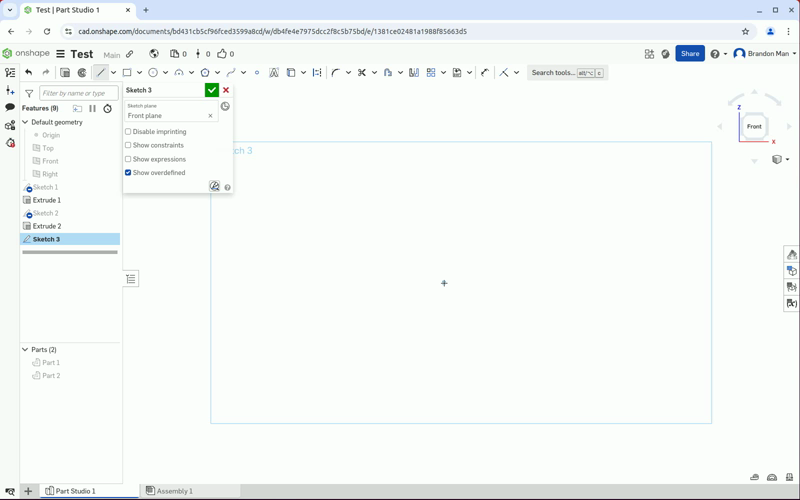
mouse_move(474, 282)
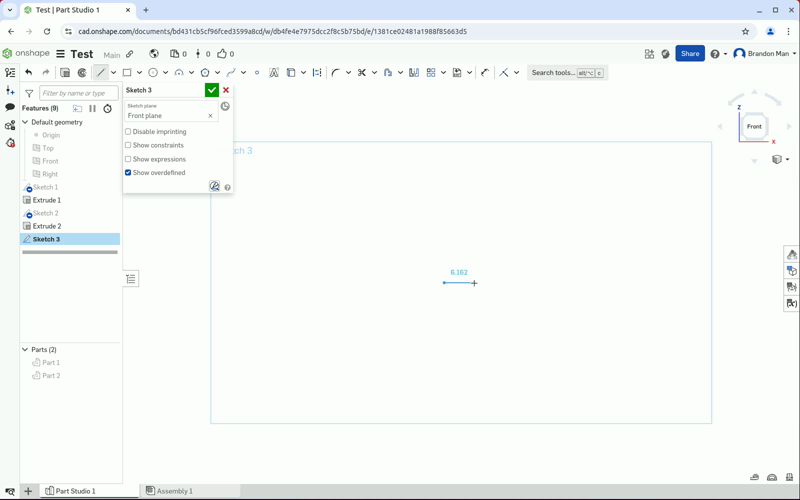
mouse_move(457, 282)
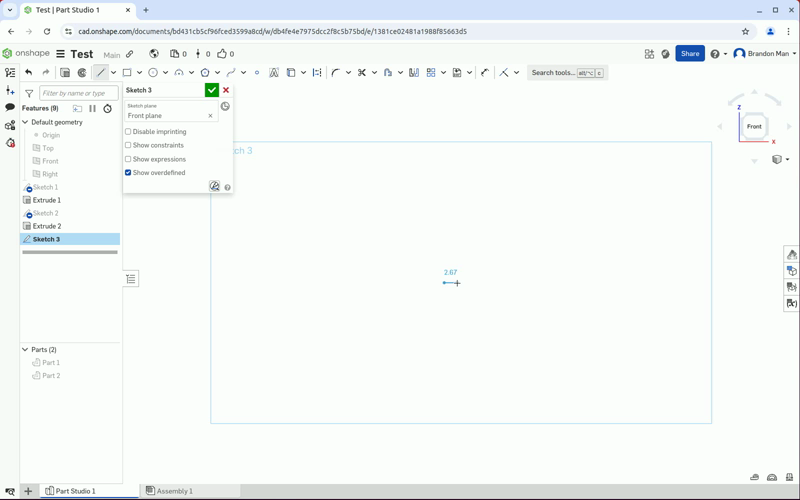
click(457, 282)
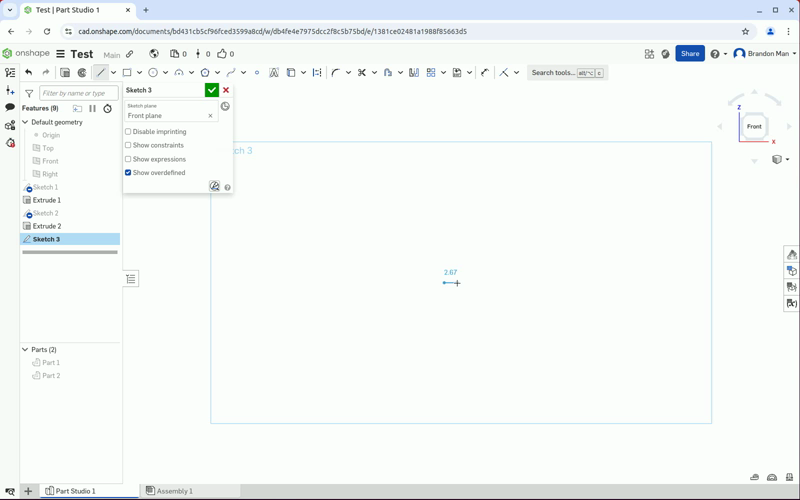
key_up(shift)
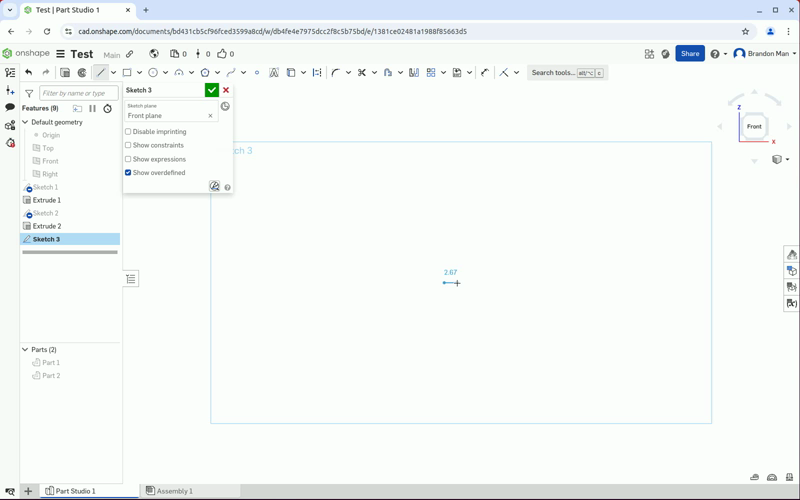
key_down(shift)
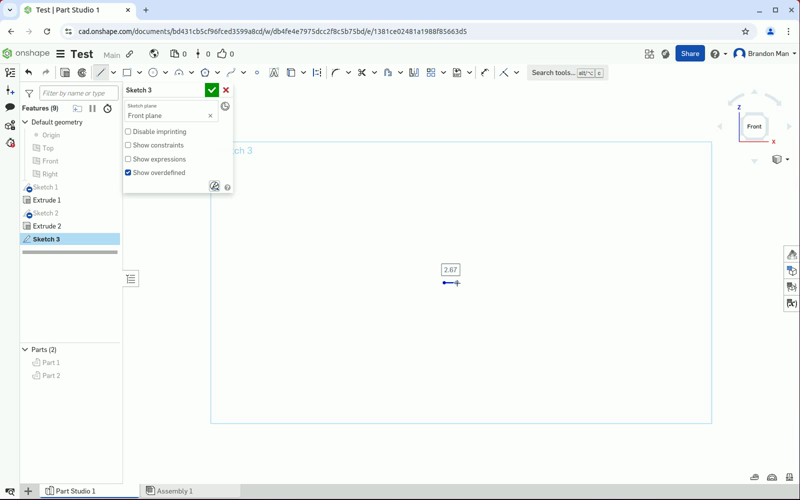
mouse_move(487, 282)
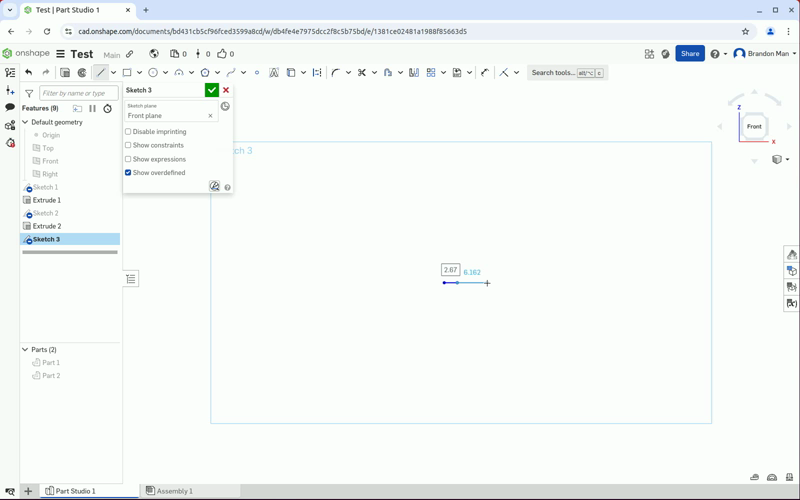
mouse_move(457, 270)
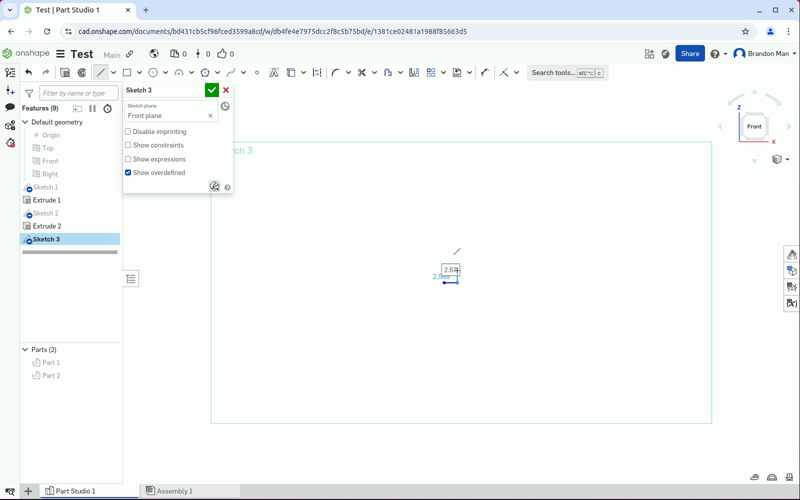
click(457, 270)
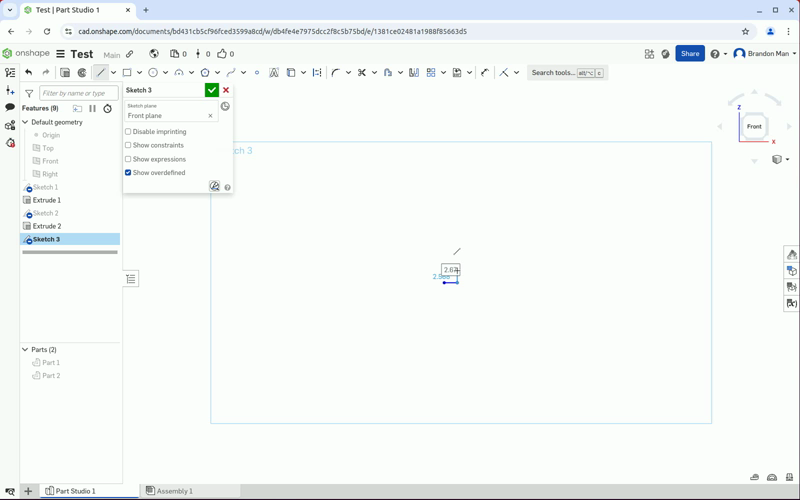
key_up(shift)
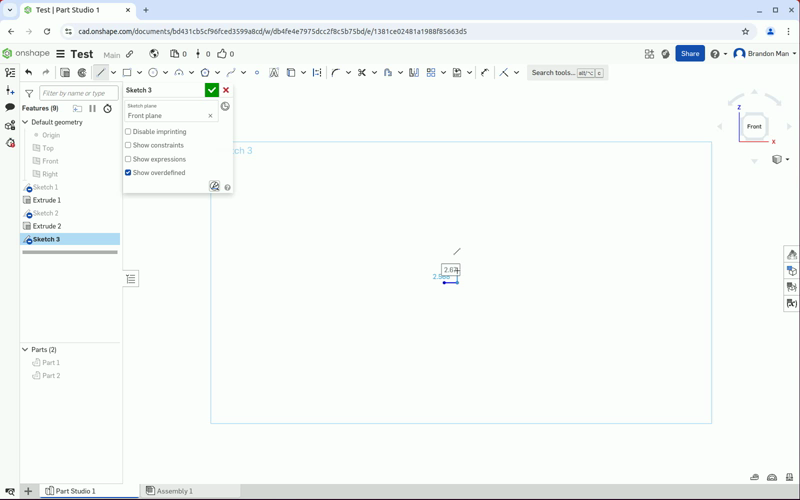
key_down(shift)
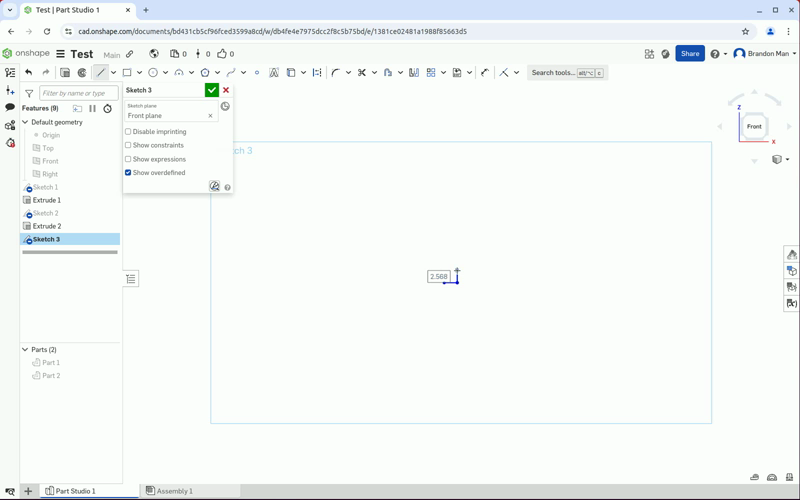
mouse_move(487, 270)
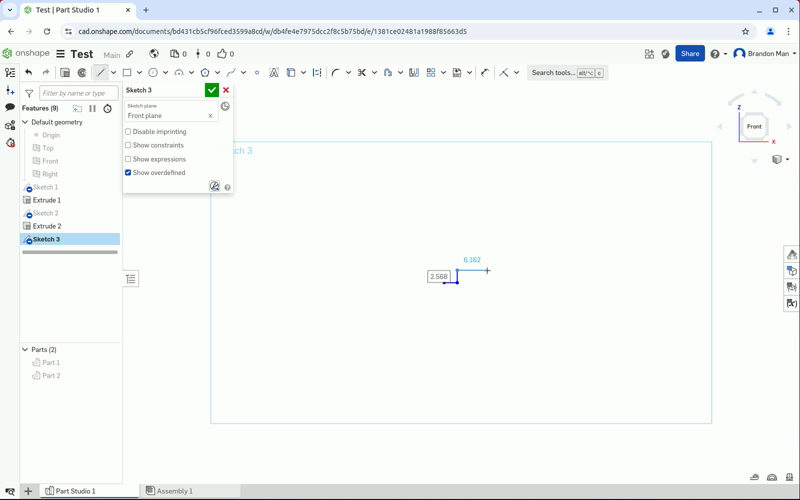
mouse_move(444, 270)
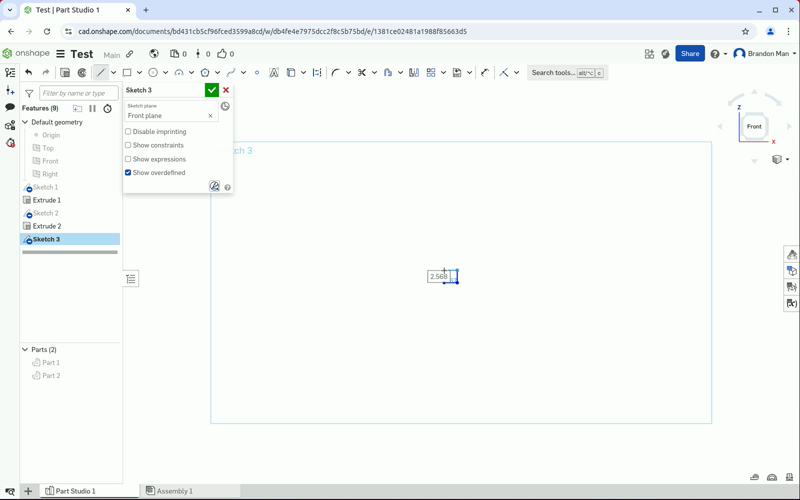
click(444, 270)
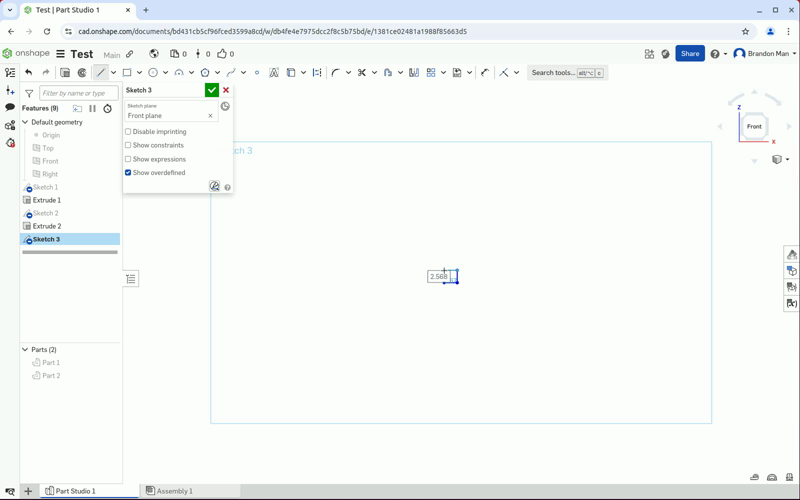
key_up(shift)
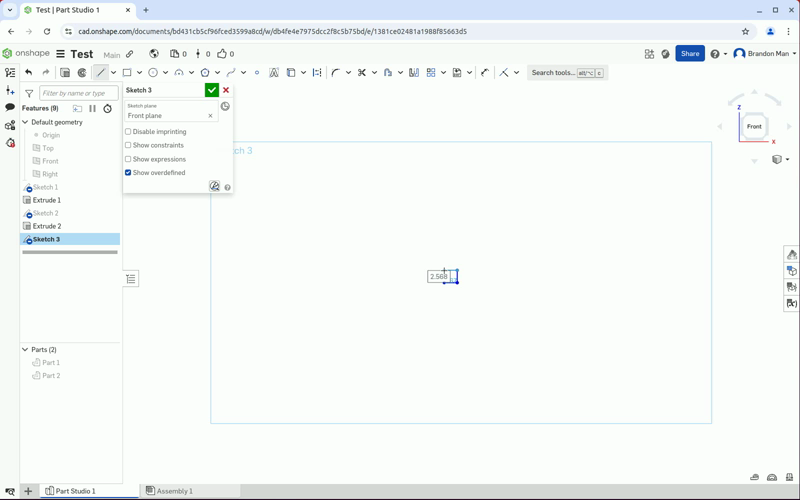
mouse_move(474, 270)
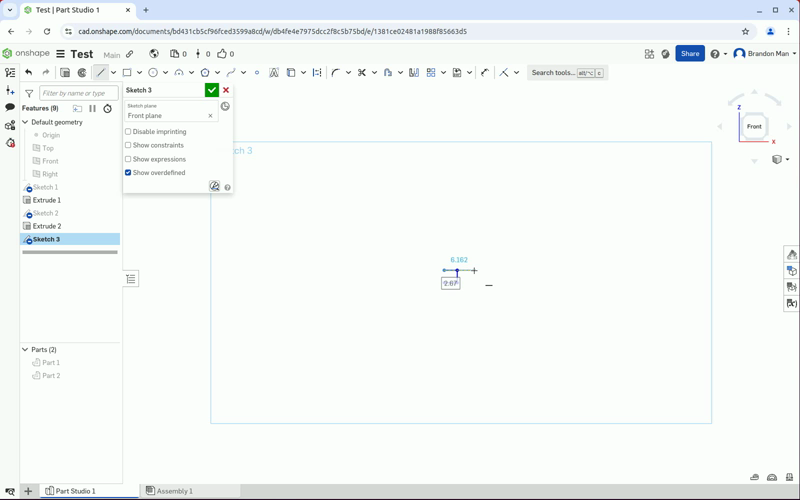
key_down(shift)
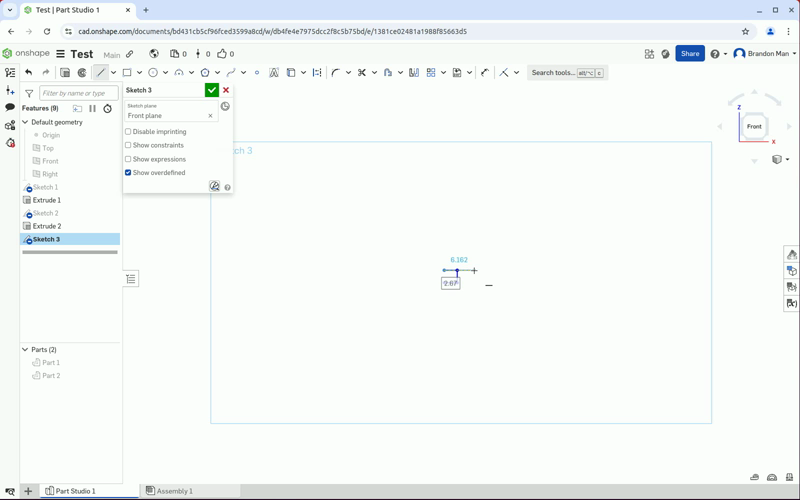
mouse_move(444, 282)
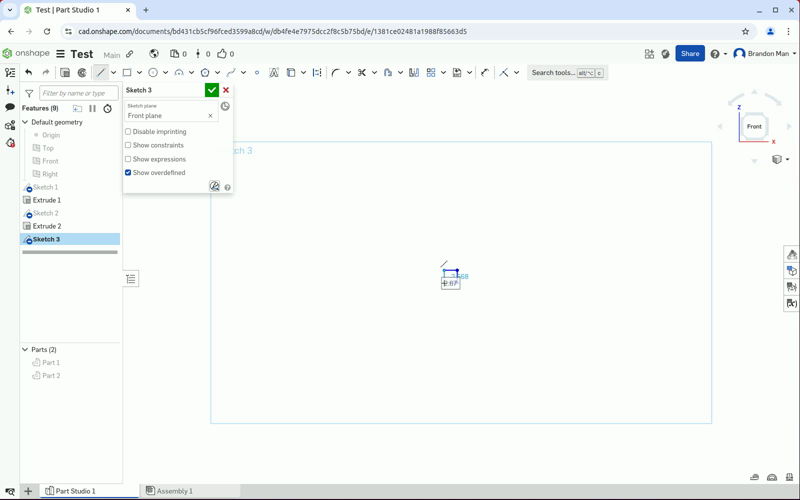
key_up(shift)
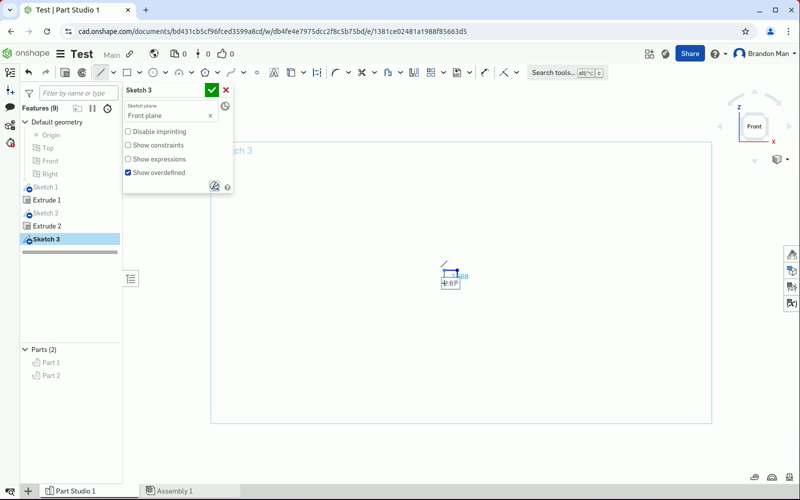
click(444, 282)
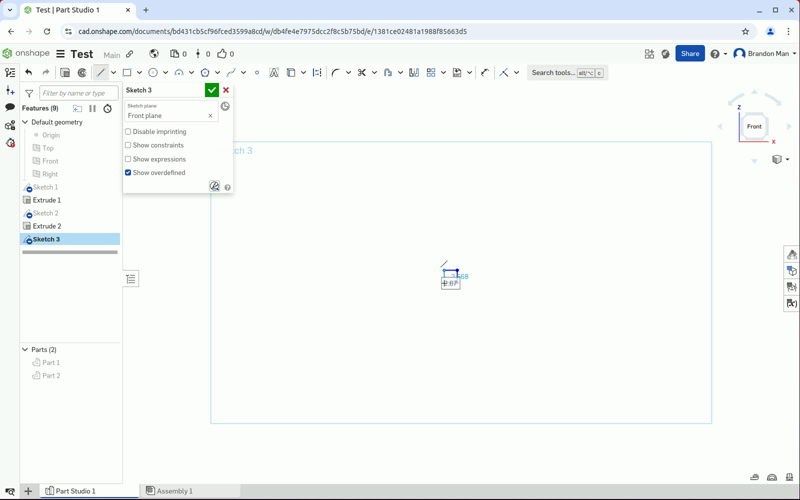
key(esc)
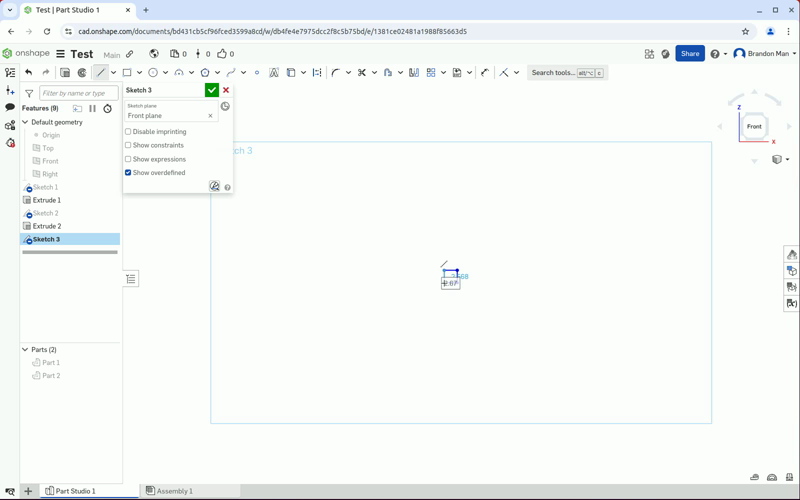
mouse_move(456, 277)
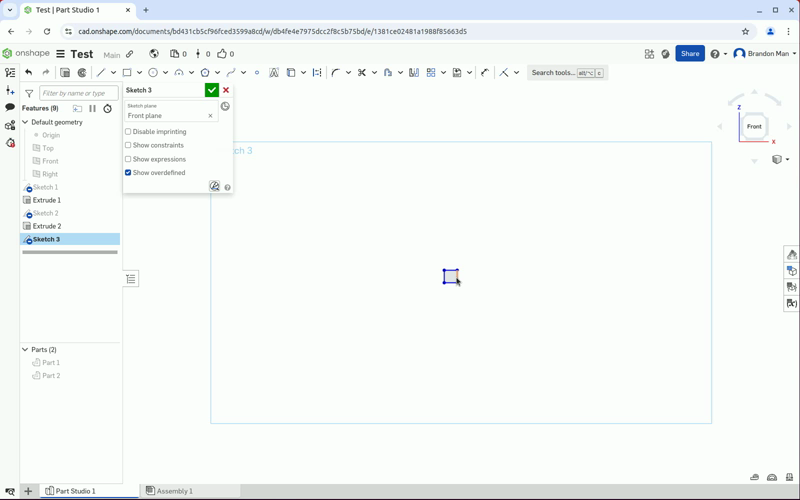
scroll(6)
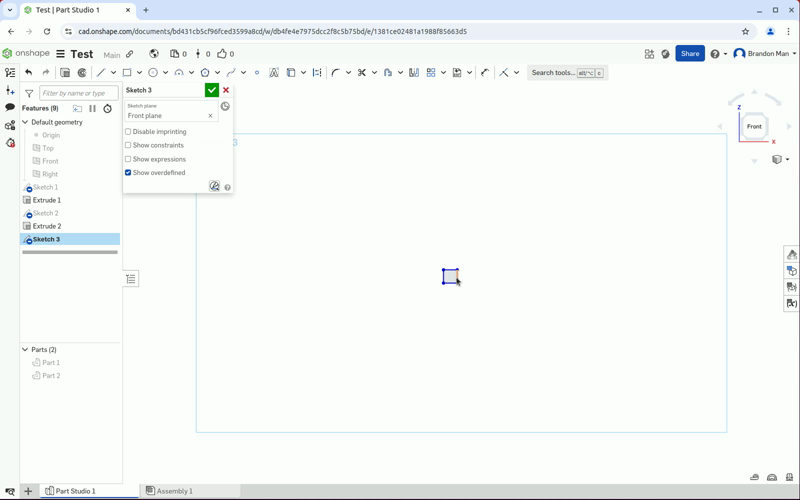
scroll(6)
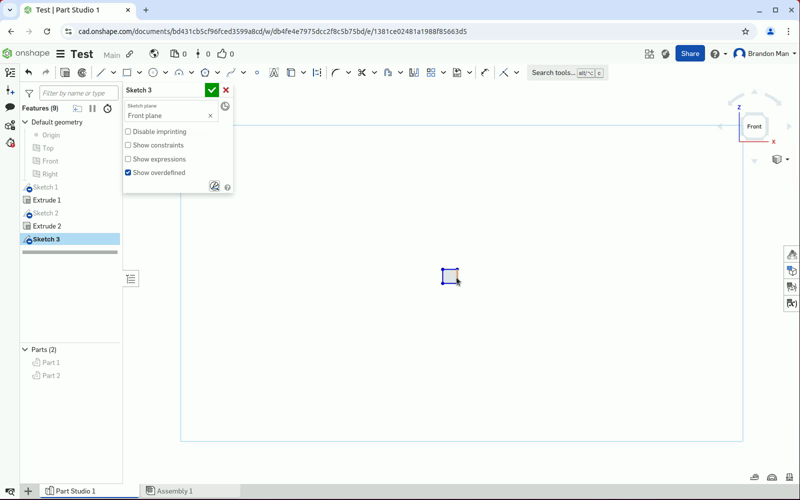
scroll(6)
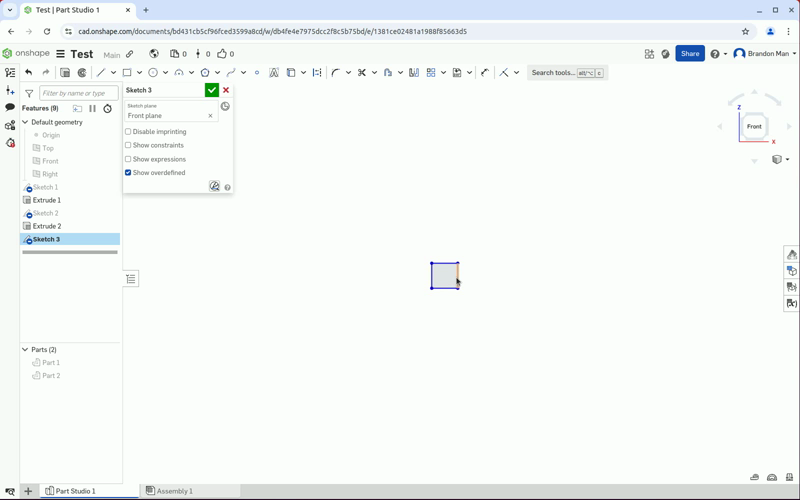
scroll(6)
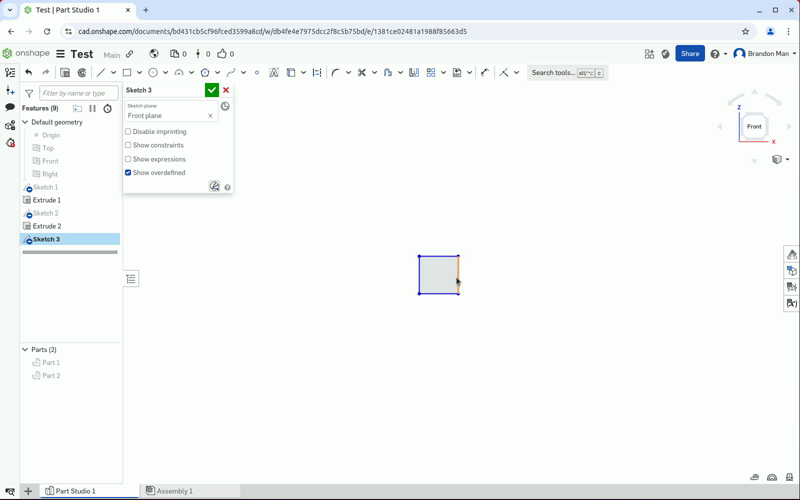
scroll(6)
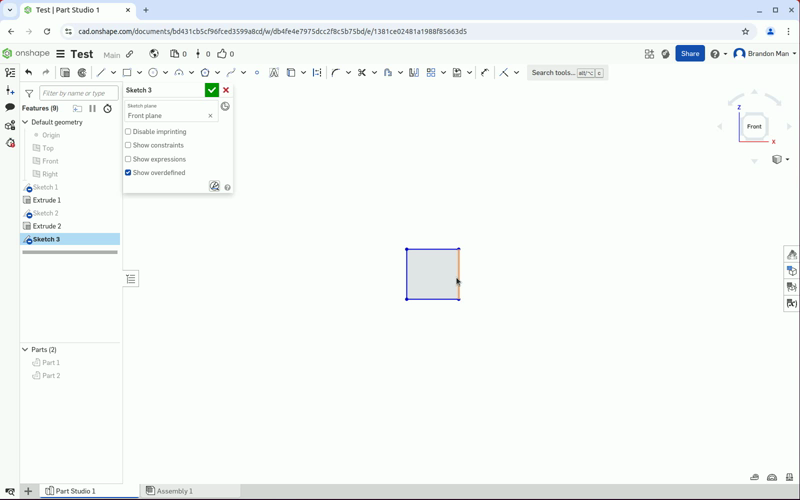
scroll(6)
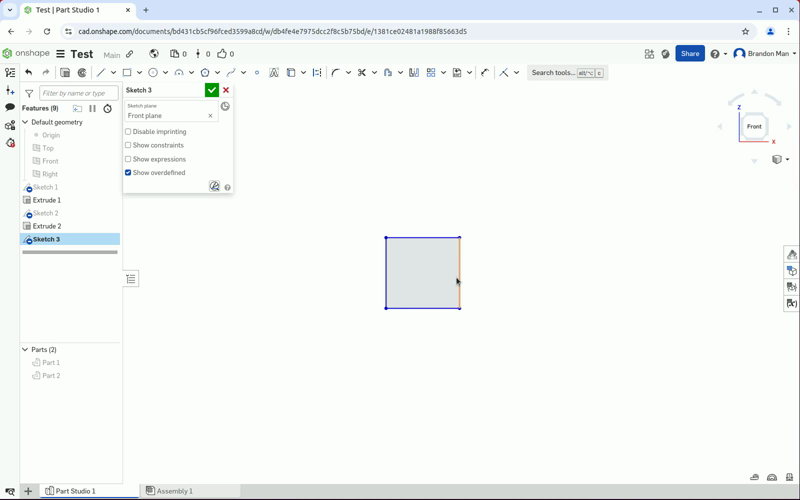
scroll(6)
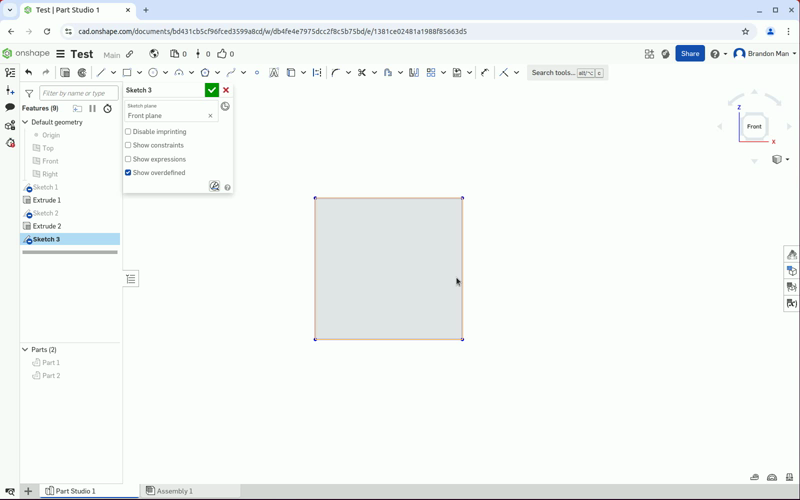
click(456, 277)
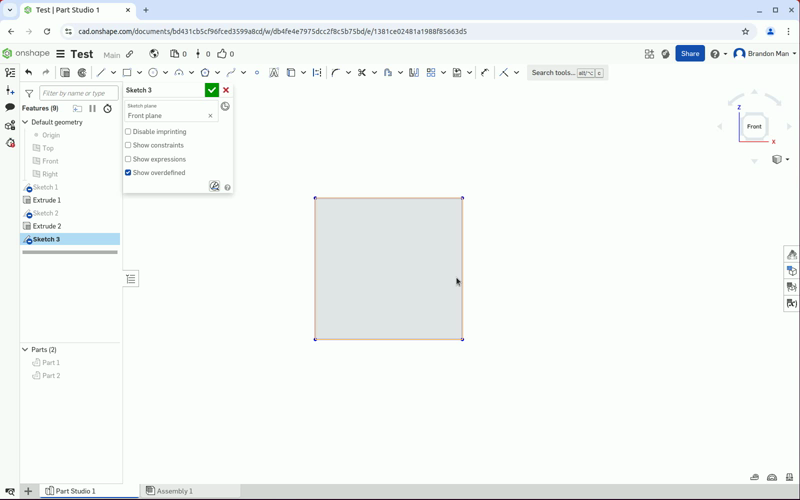
scroll(-6)
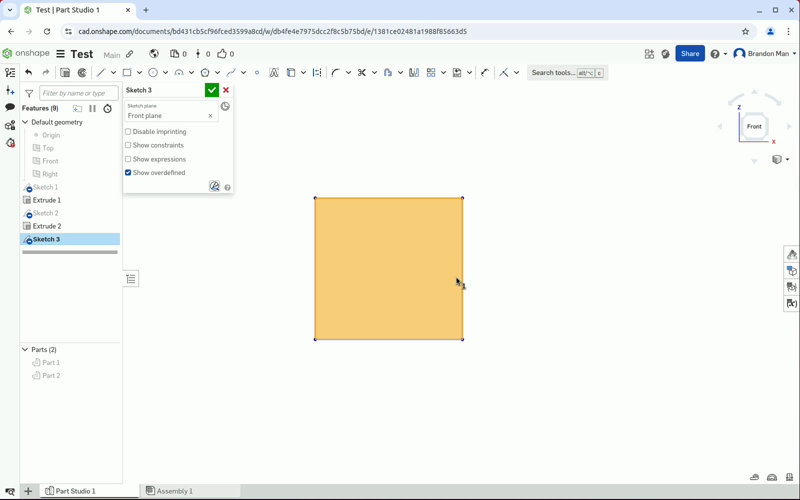
scroll(-6)
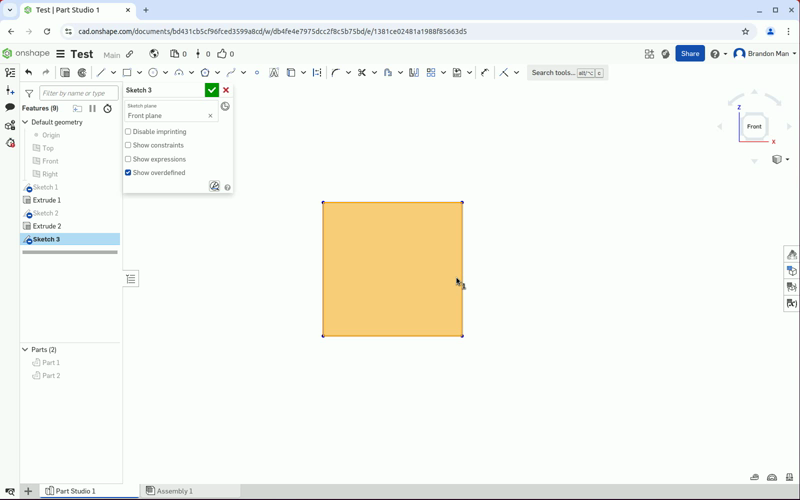
scroll(-6)
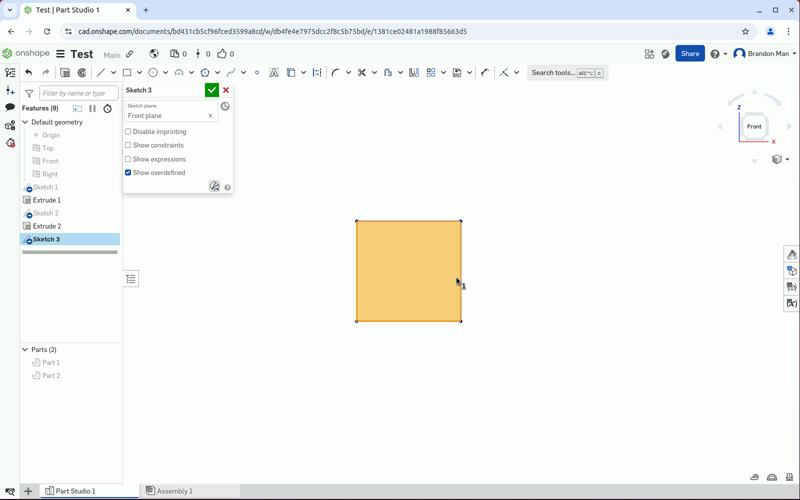
scroll(-6)
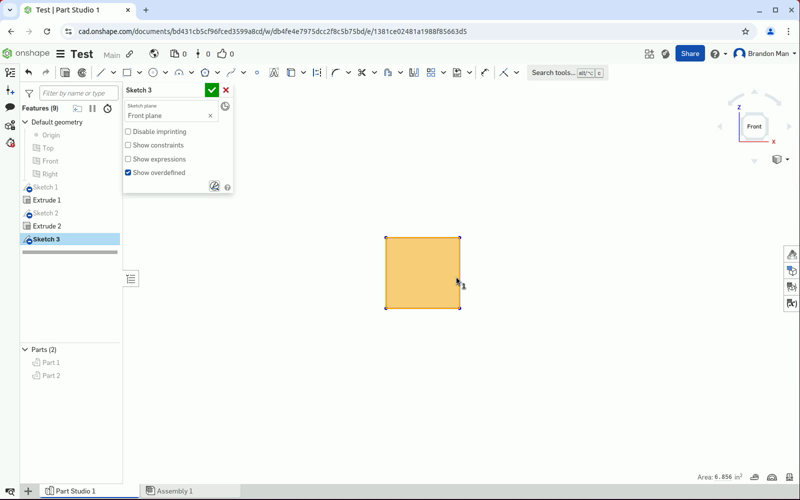
scroll(-6)
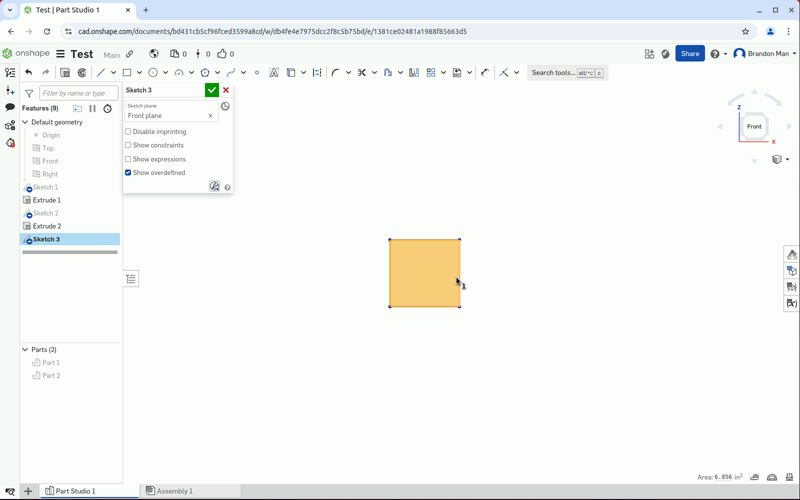
scroll(-6)
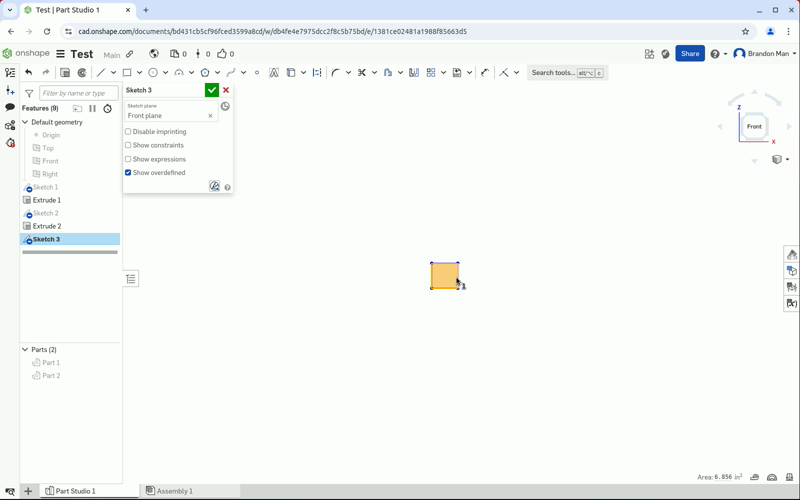
scroll(-6)
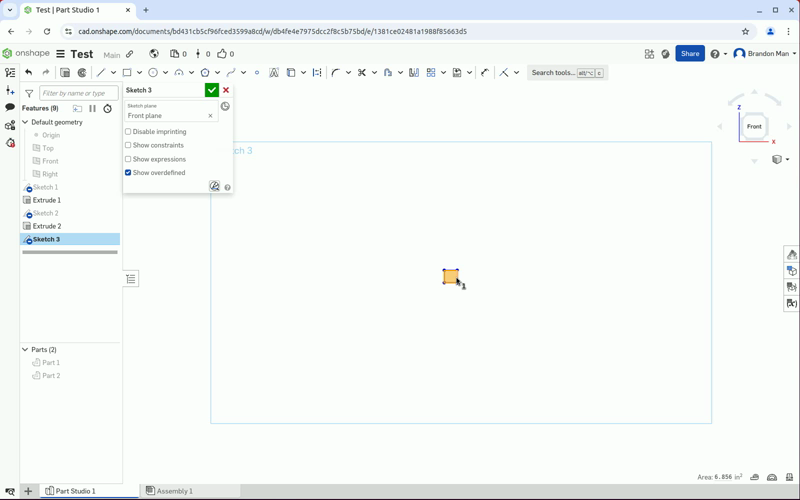
mouse_move(73, 352)
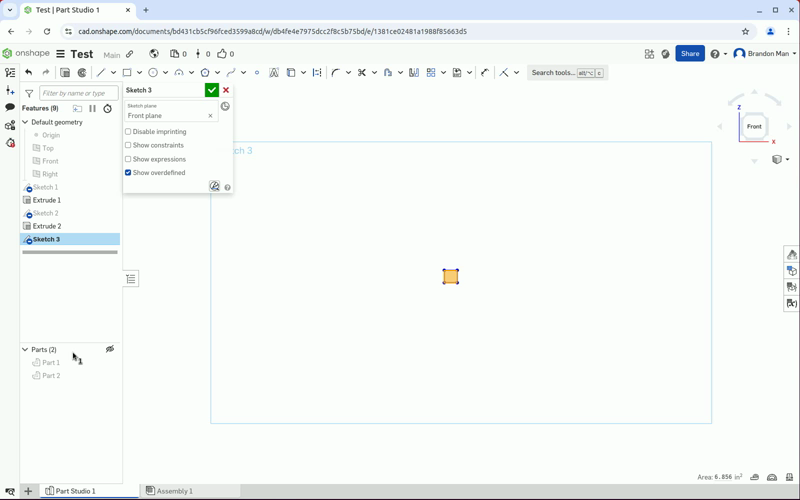
key(shift+y)
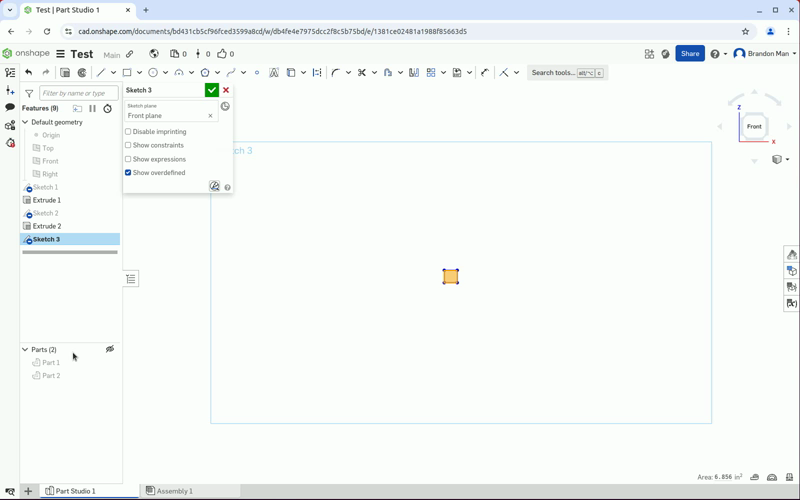
key(shift+e)
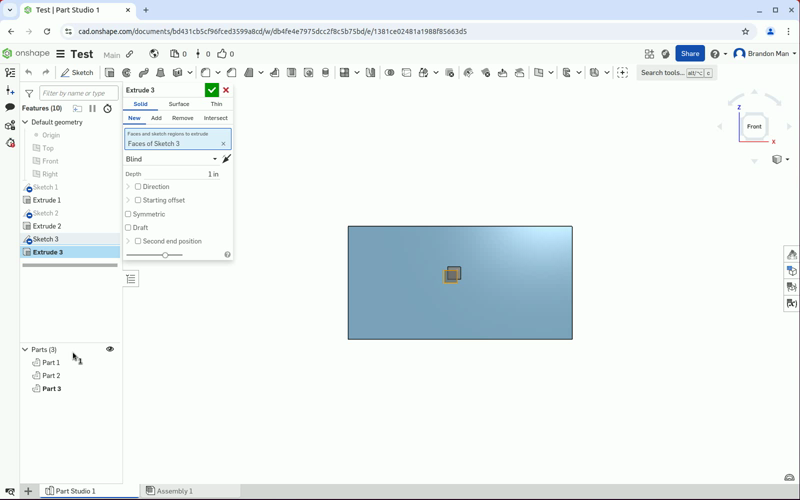
mouse_move(143, 106)
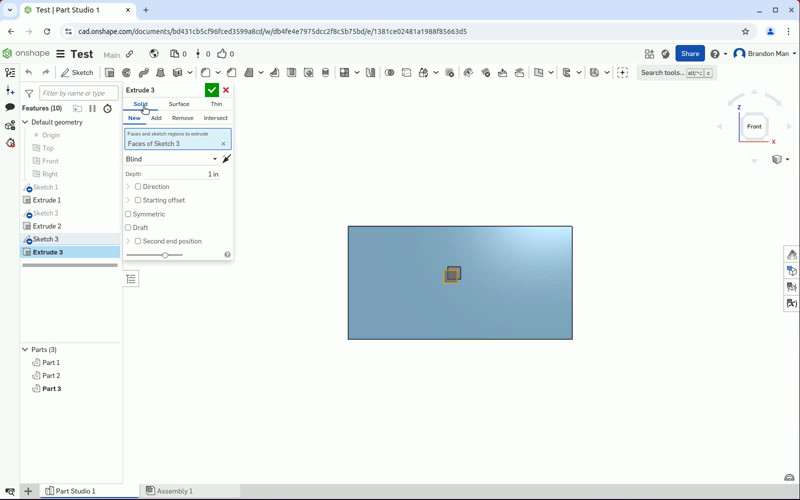
click(143, 106)
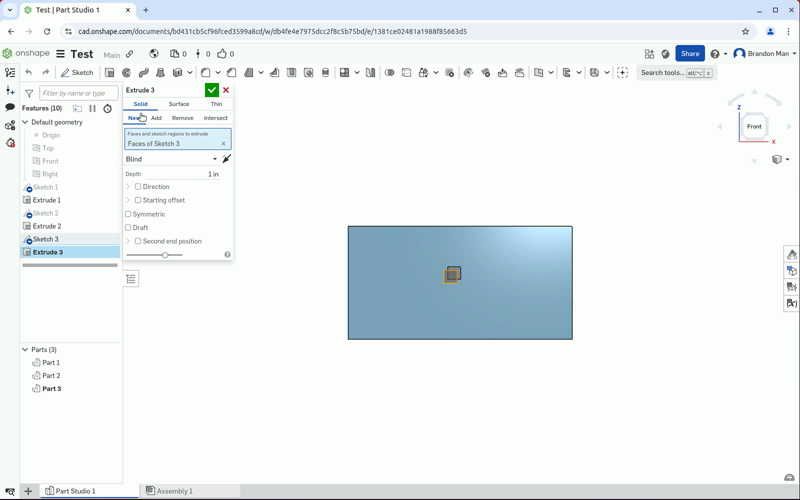
mouse_move(137, 120)
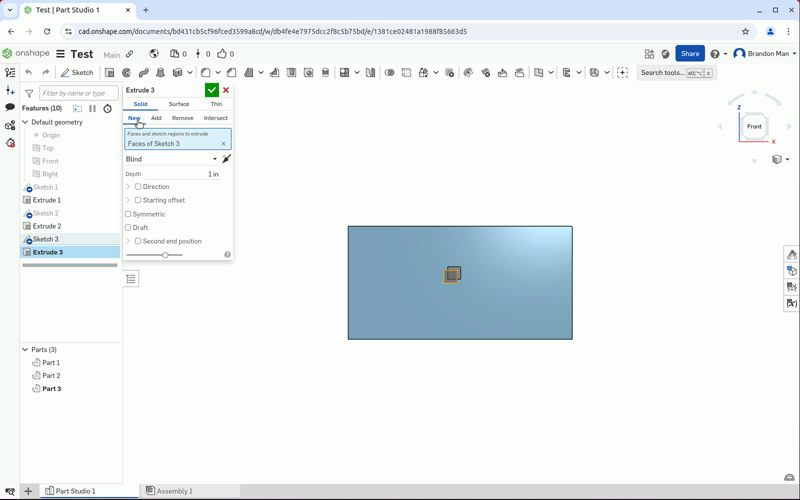
click(137, 120)
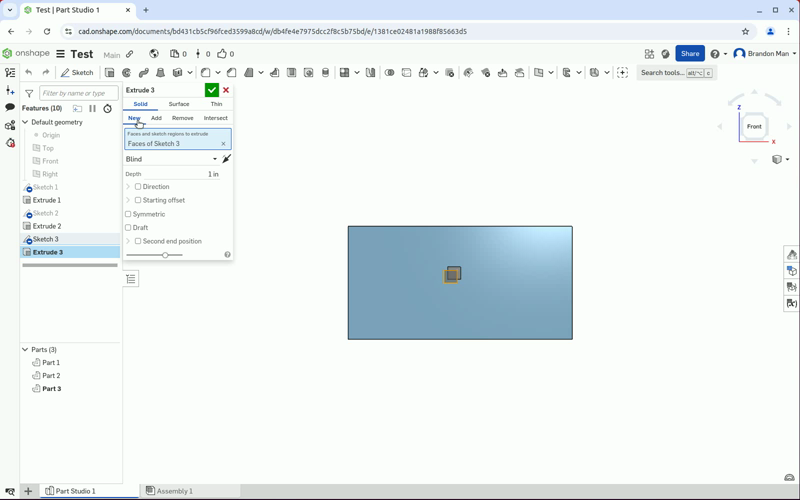
key(tab, 4)
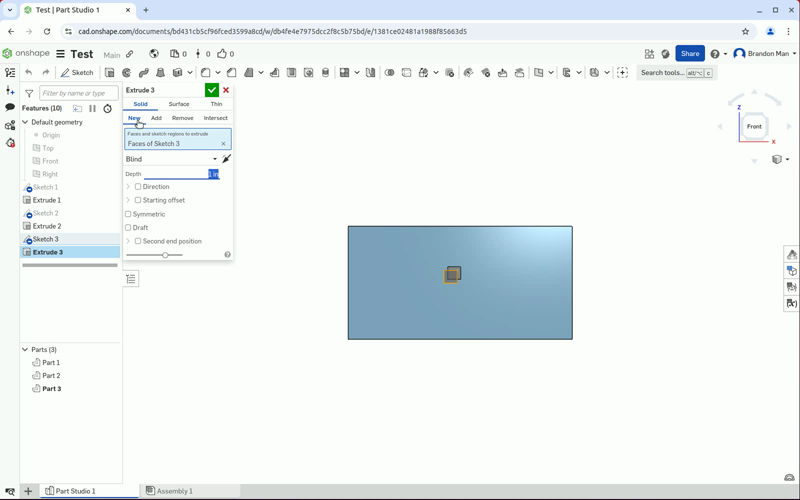
text(11.554)
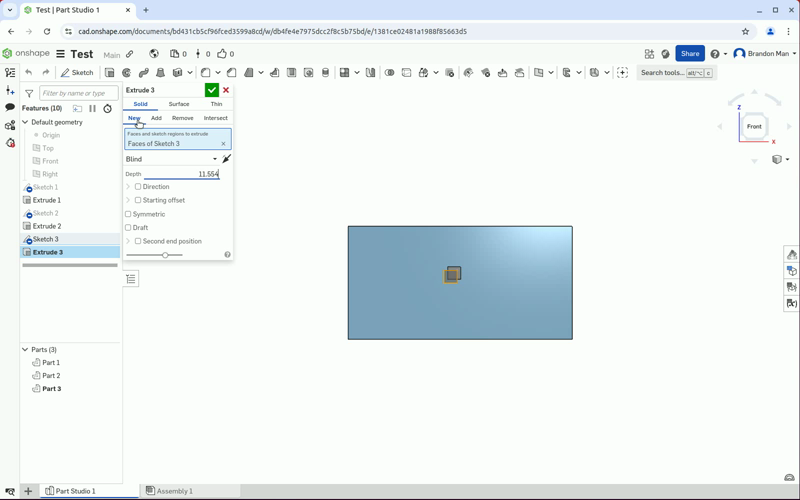
key(enter)
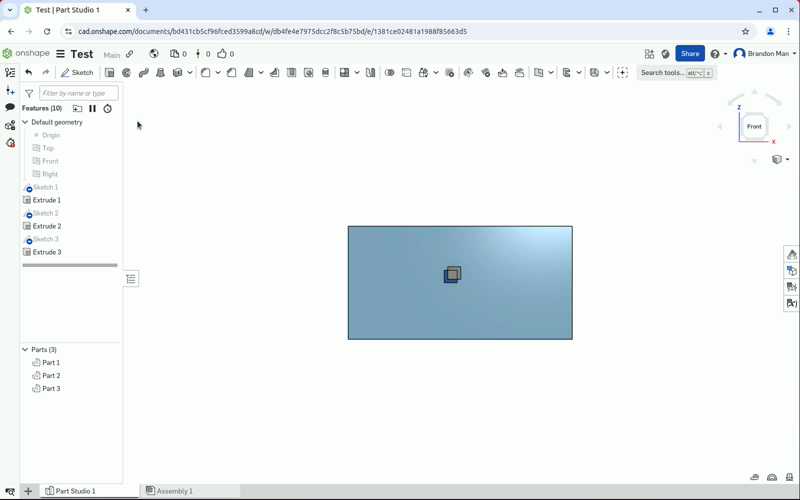
key(shift+h)
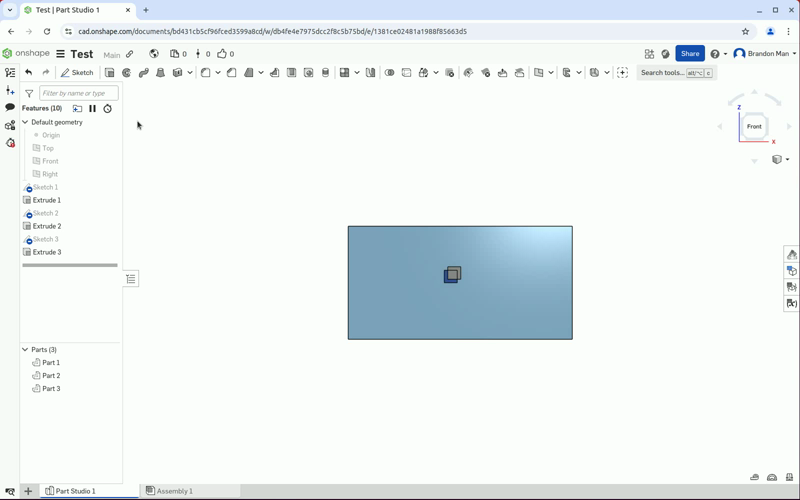
key(shift+h)
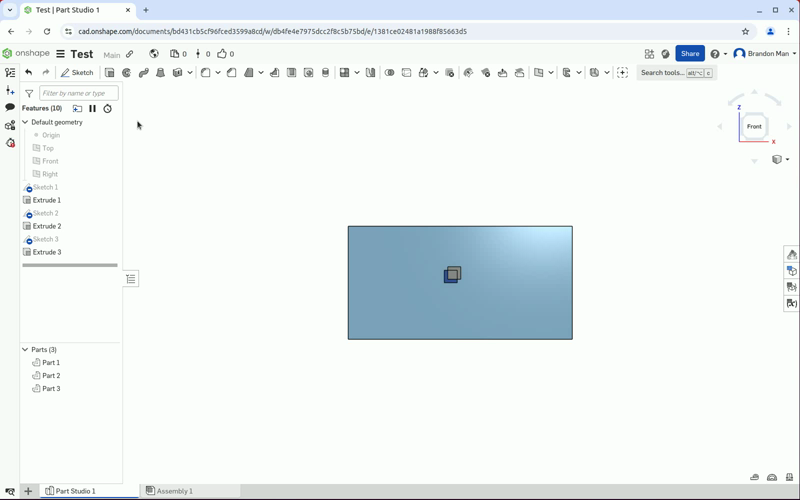
mouse_move(73, 189)
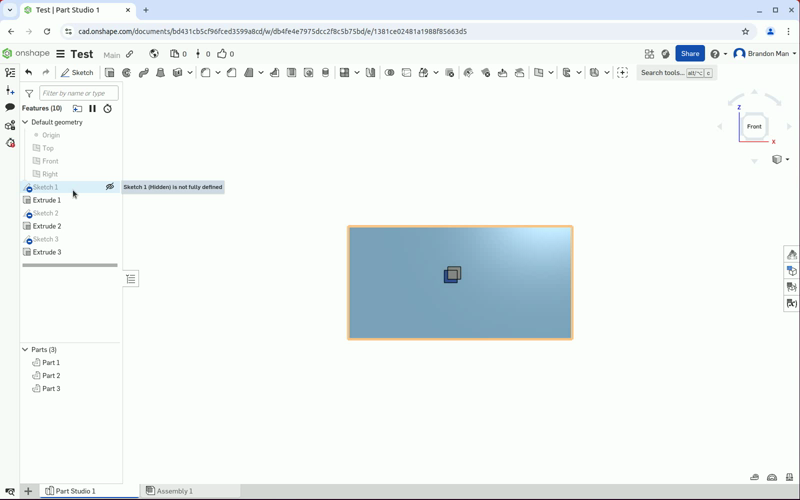
click(73, 189)
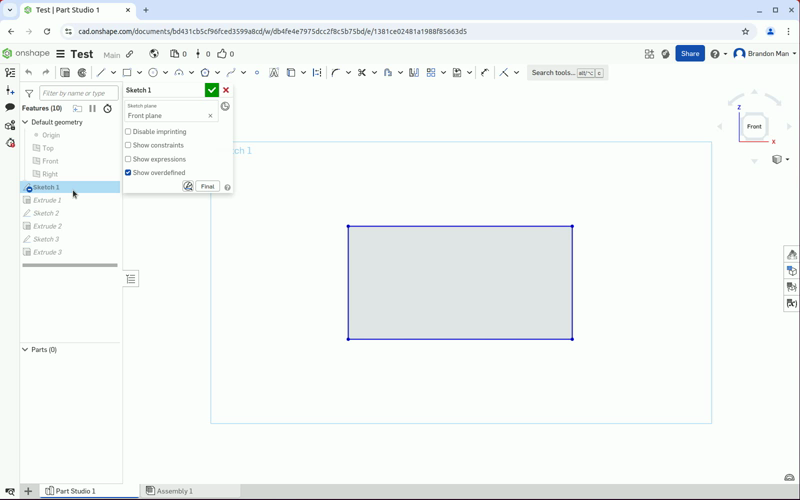
mouse_move(229, 92)
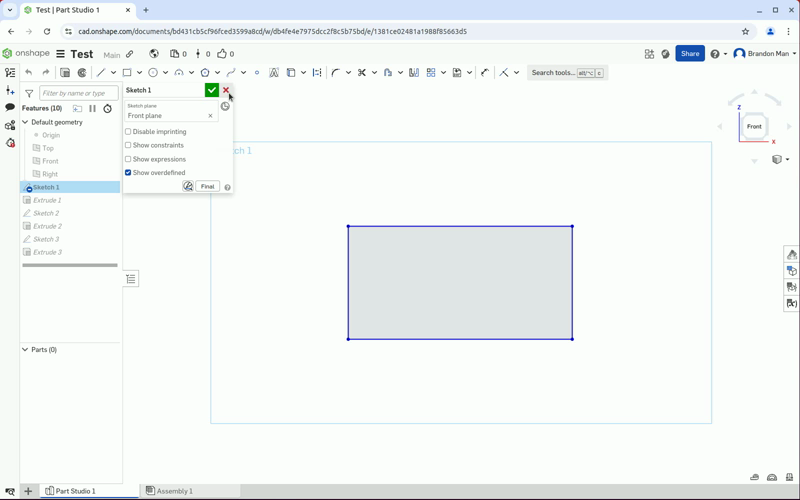
click(229, 92)
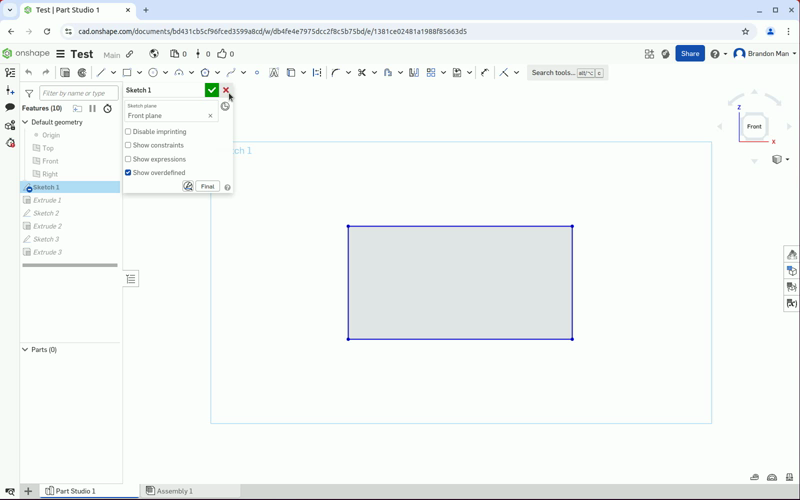
key(shift+s)
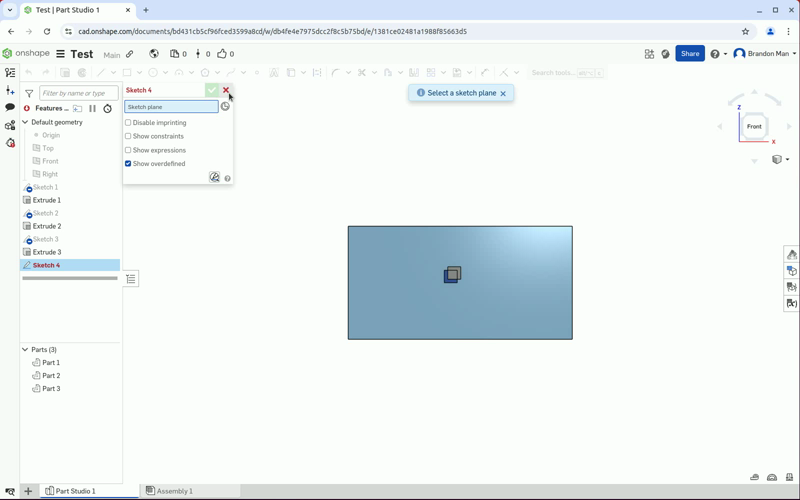
mouse_move(73, 163)
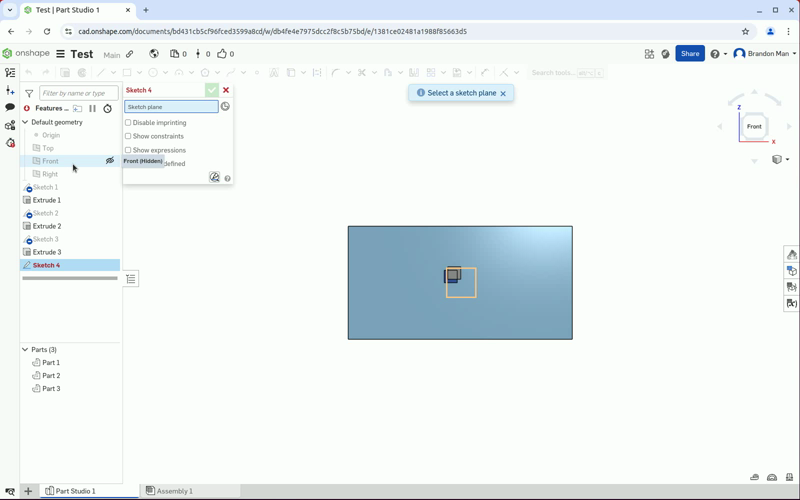
click(73, 163)
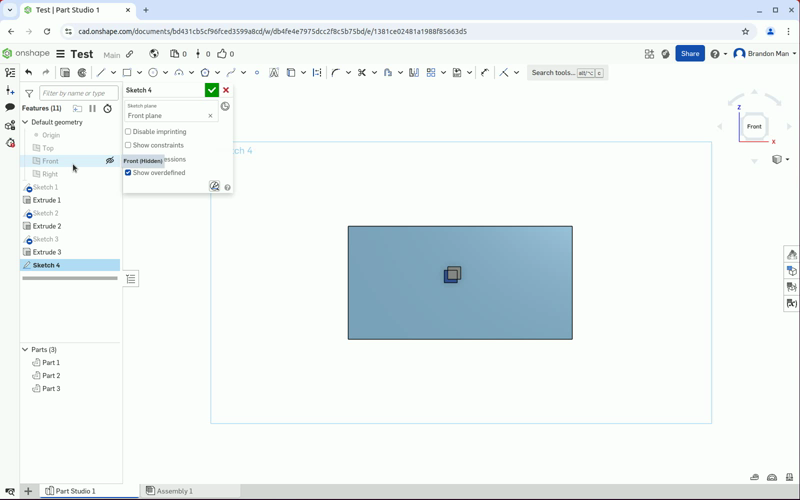
mouse_move(73, 352)
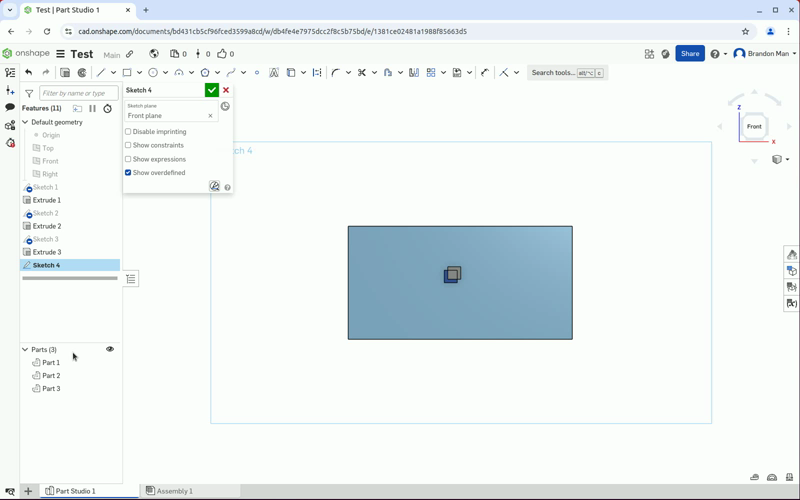
key(y)
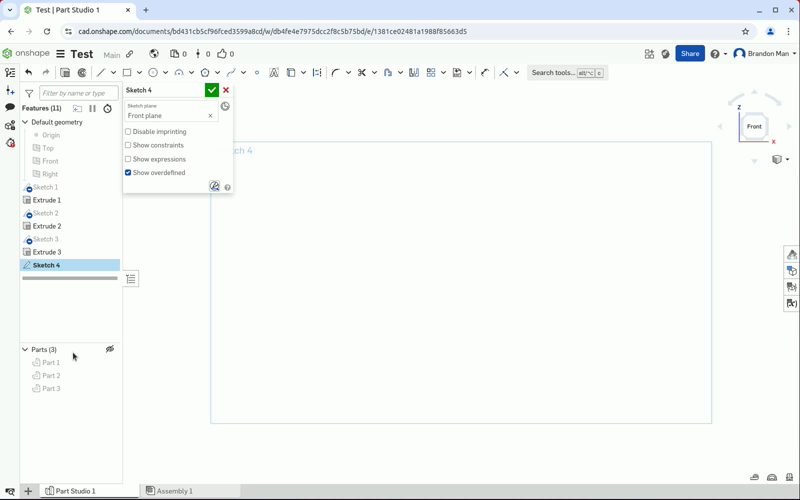
key(l)
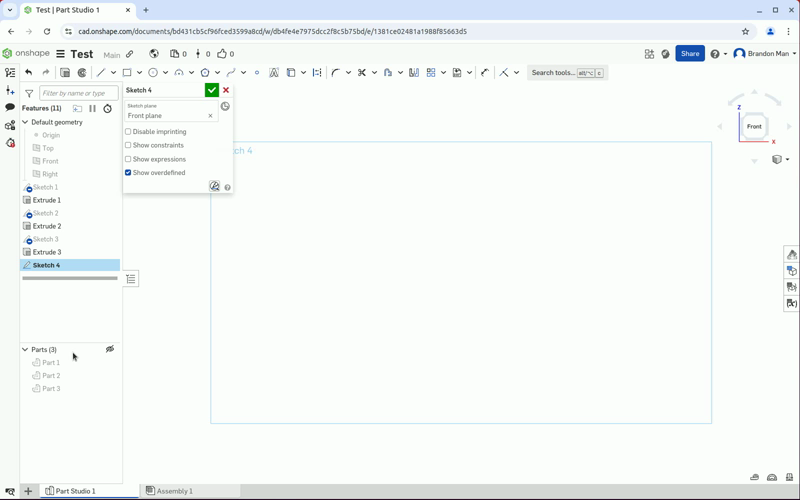
key_down(shift)
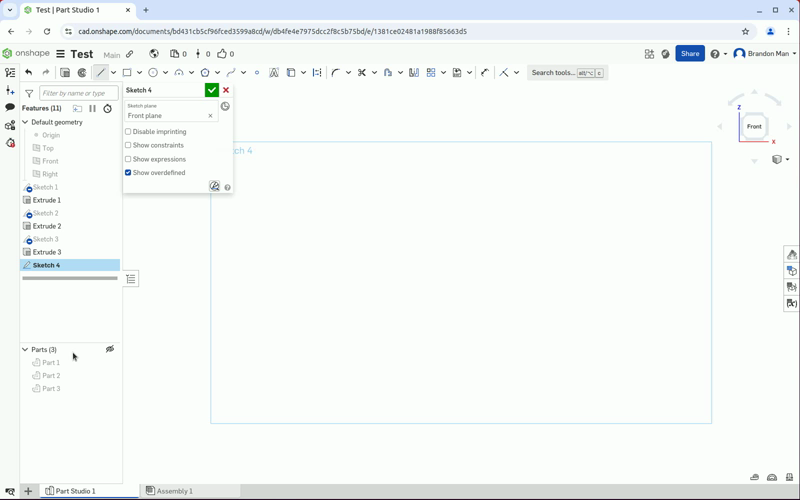
mouse_move(446, 282)
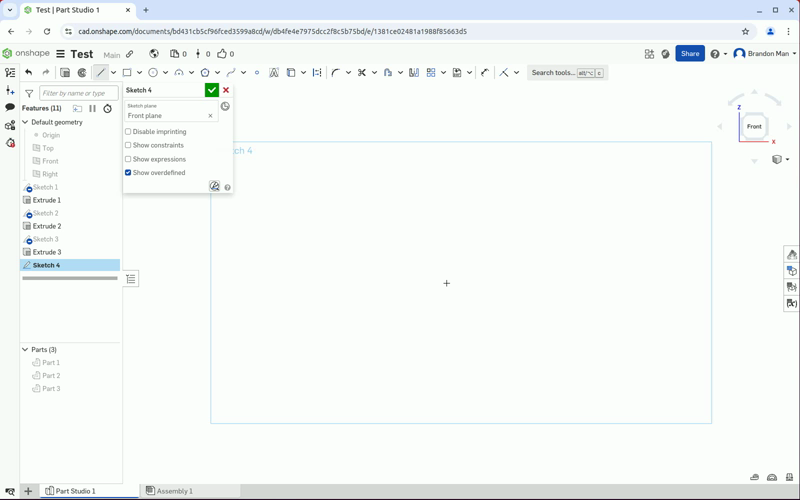
click(446, 282)
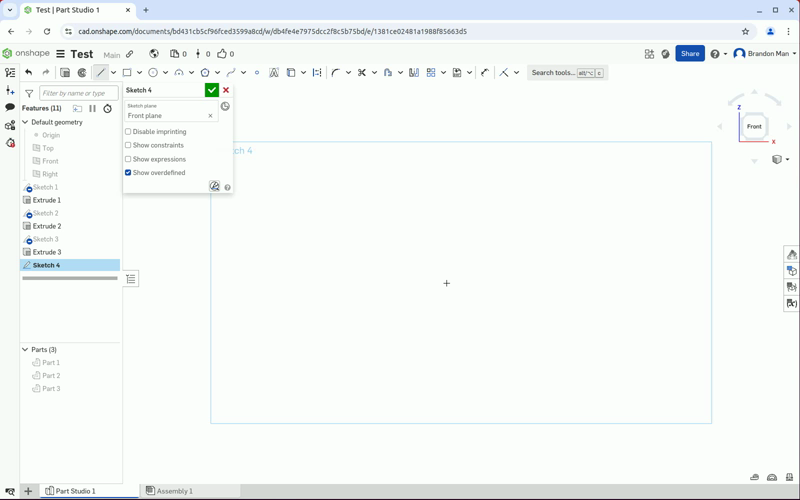
key_up(shift)
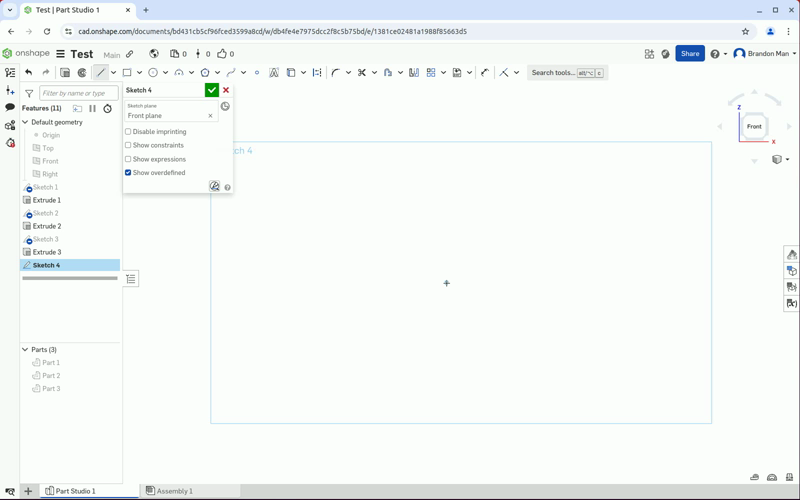
key_down(shift)
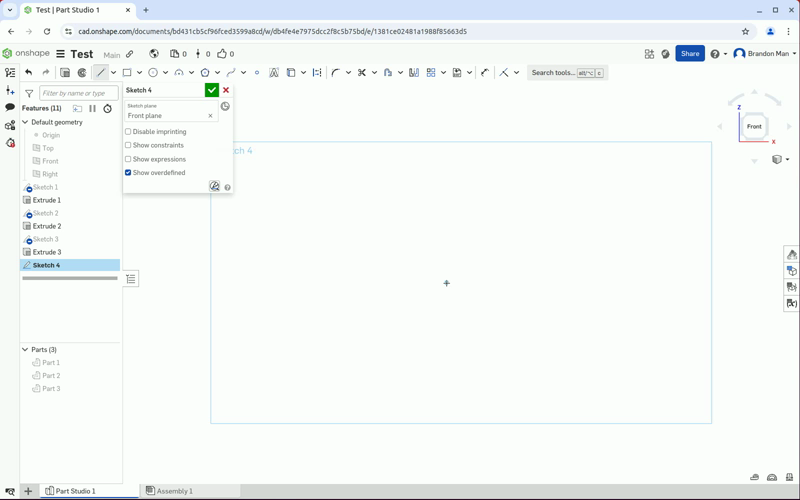
mouse_move(476, 282)
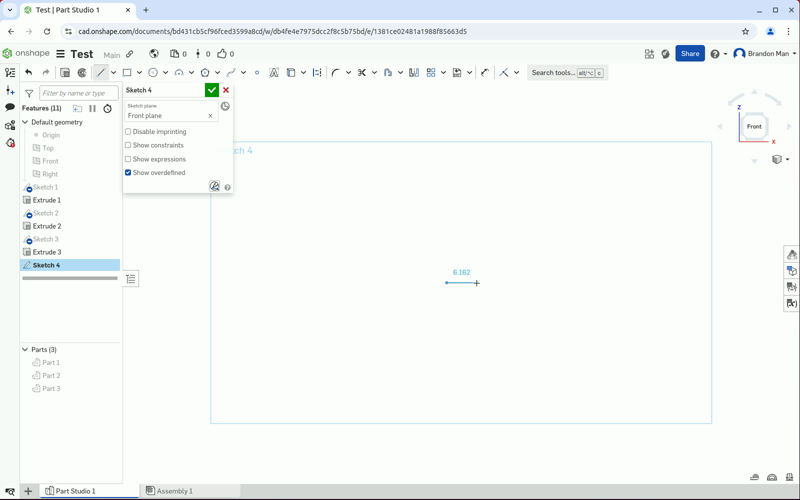
mouse_move(459, 282)
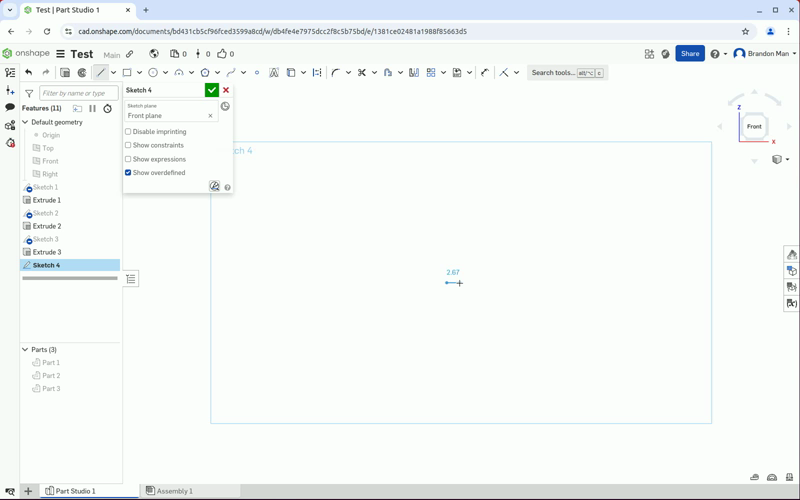
click(459, 282)
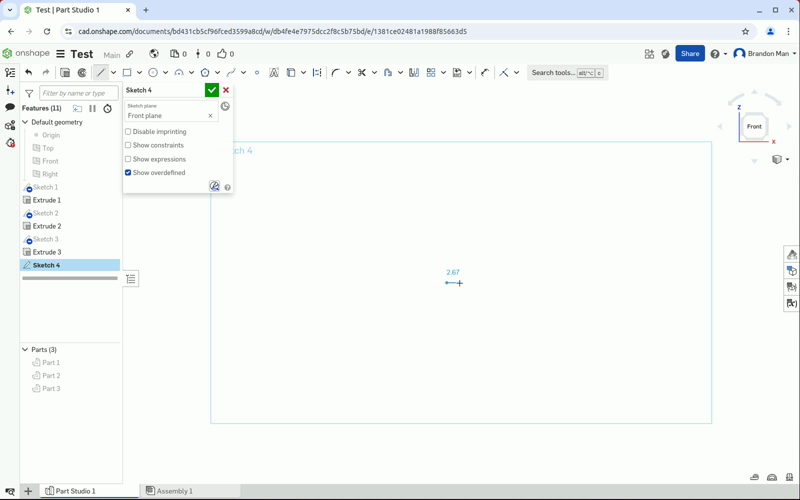
key_up(shift)
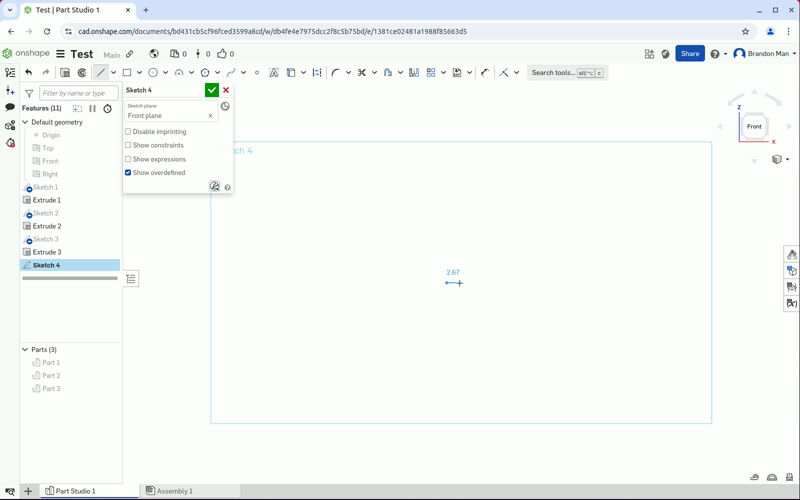
key_down(shift)
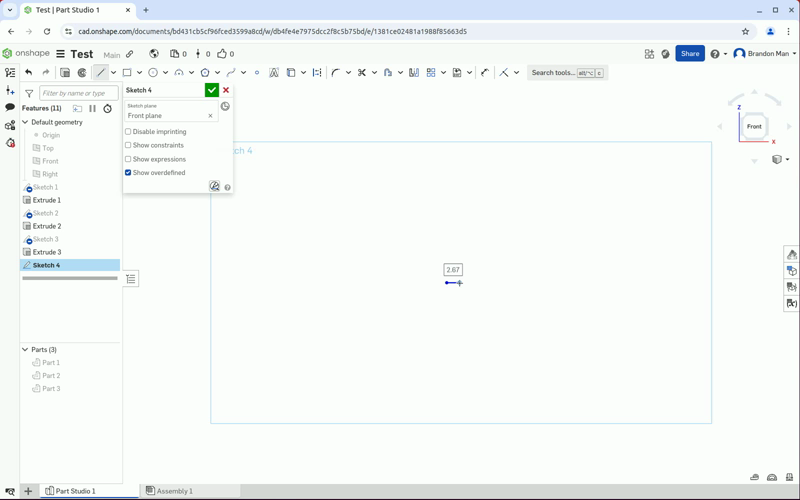
mouse_move(489, 282)
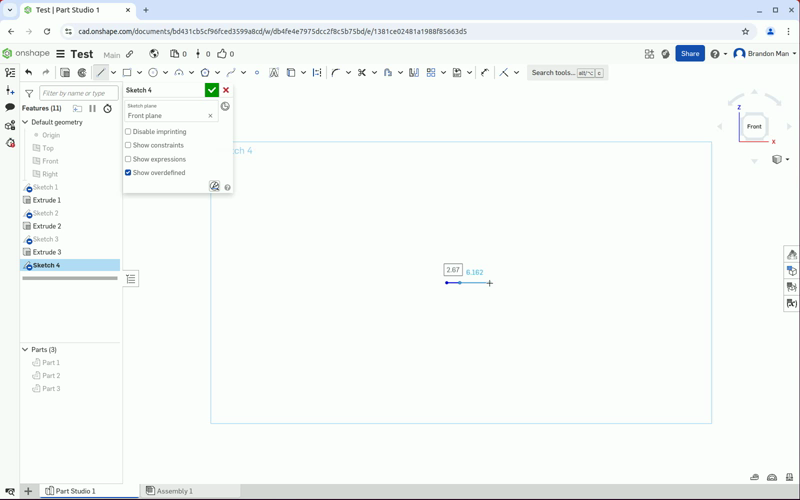
mouse_move(459, 270)
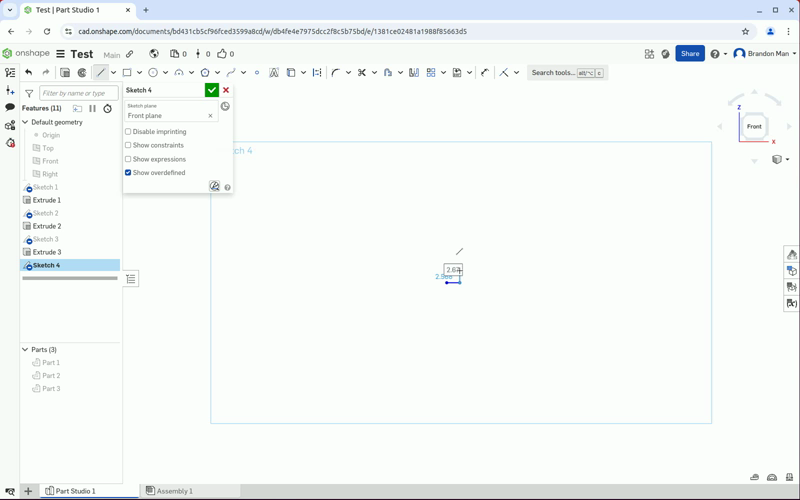
click(459, 270)
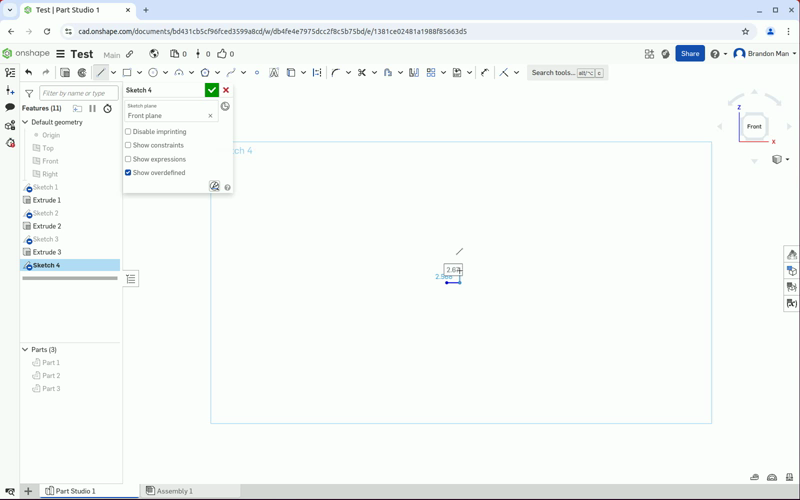
key_up(shift)
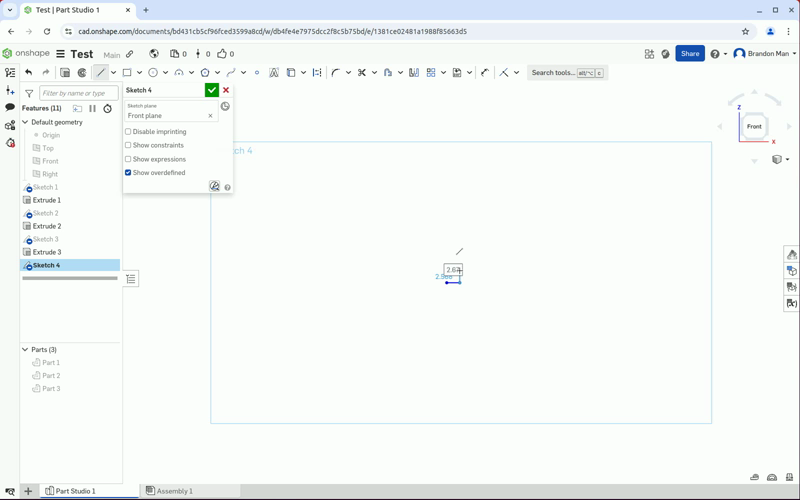
key_down(shift)
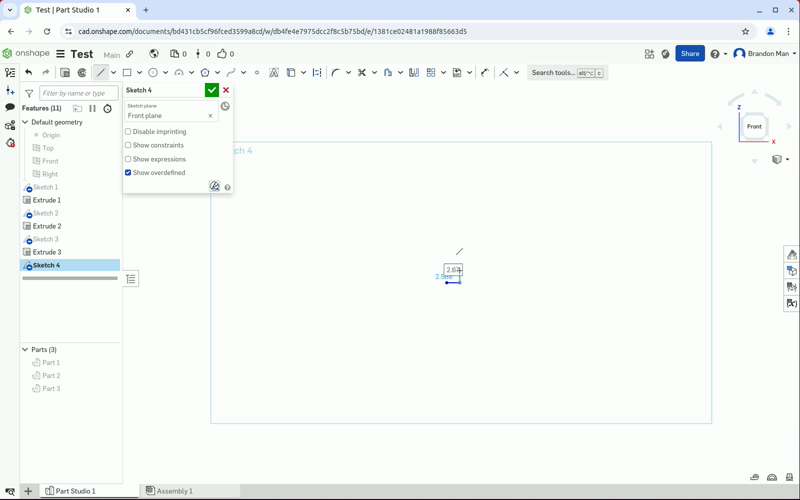
mouse_move(489, 270)
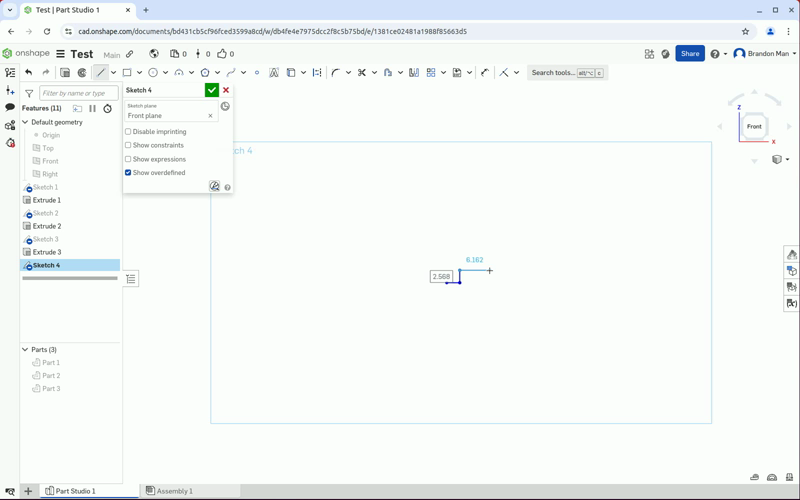
mouse_move(446, 270)
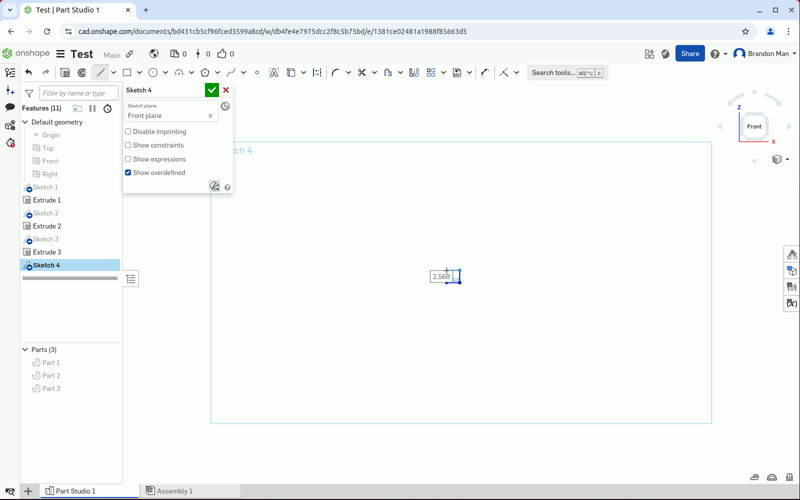
click(446, 270)
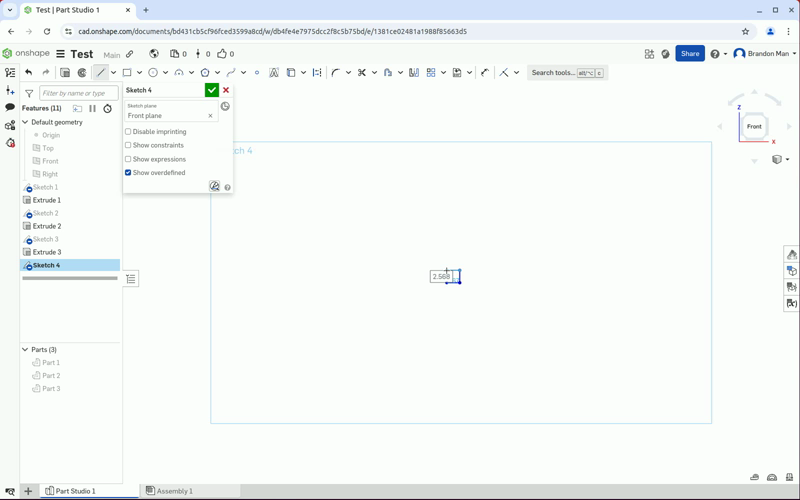
key_up(shift)
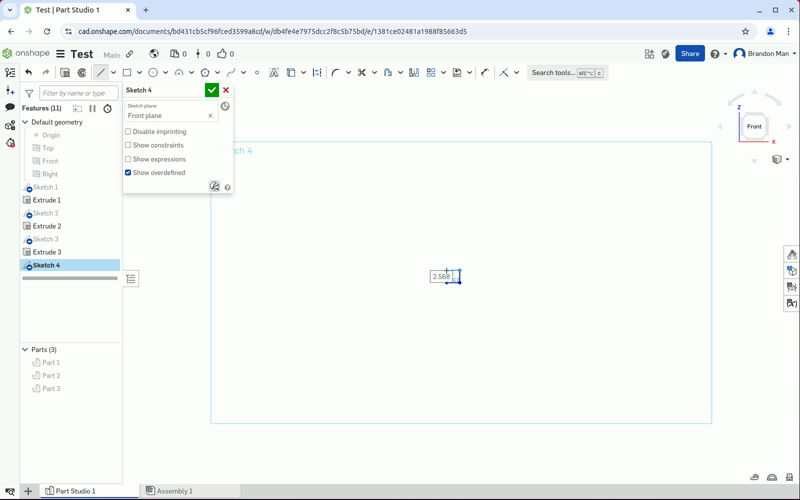
mouse_move(476, 270)
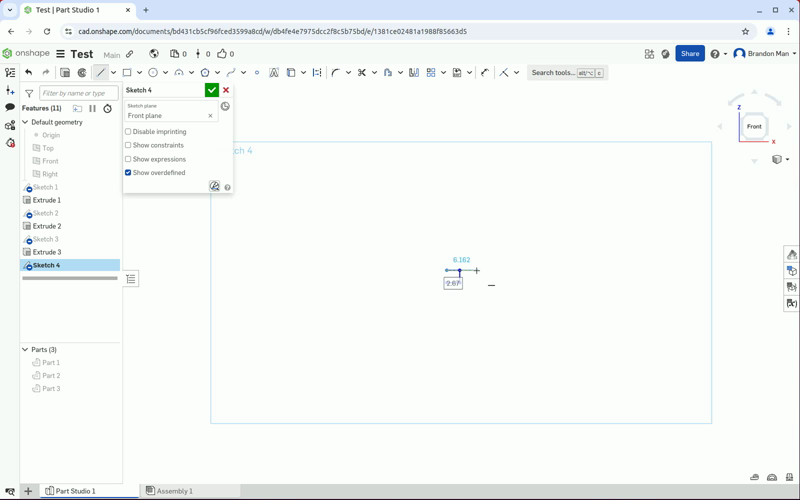
key_down(shift)
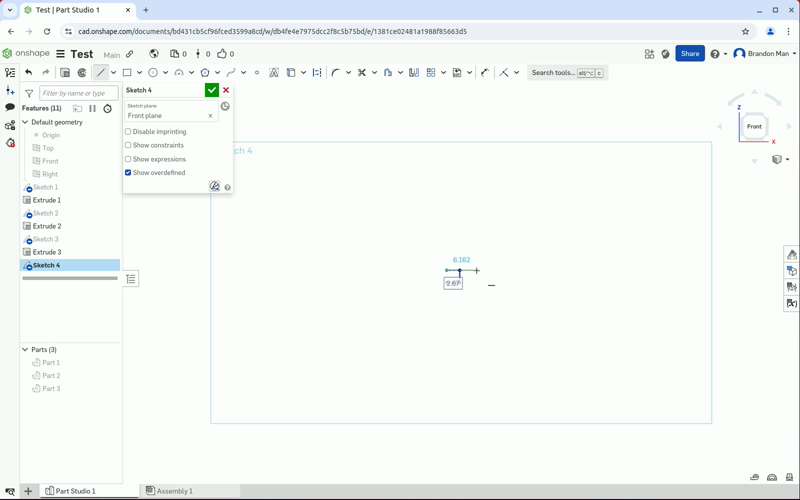
mouse_move(446, 282)
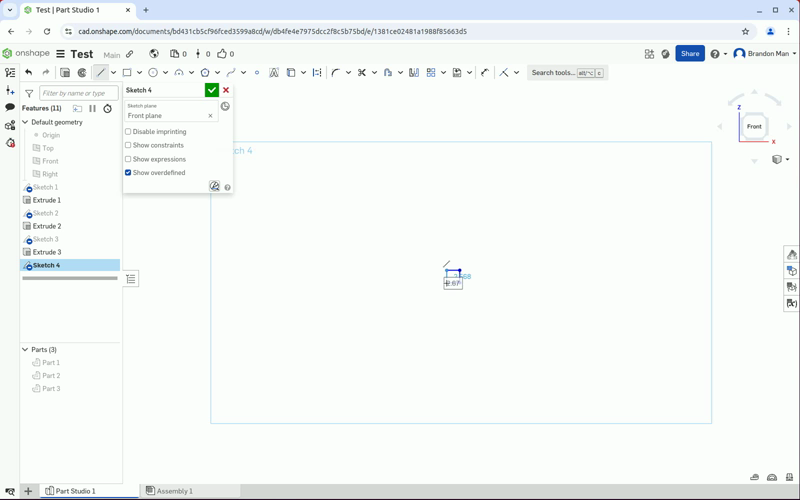
key_up(shift)
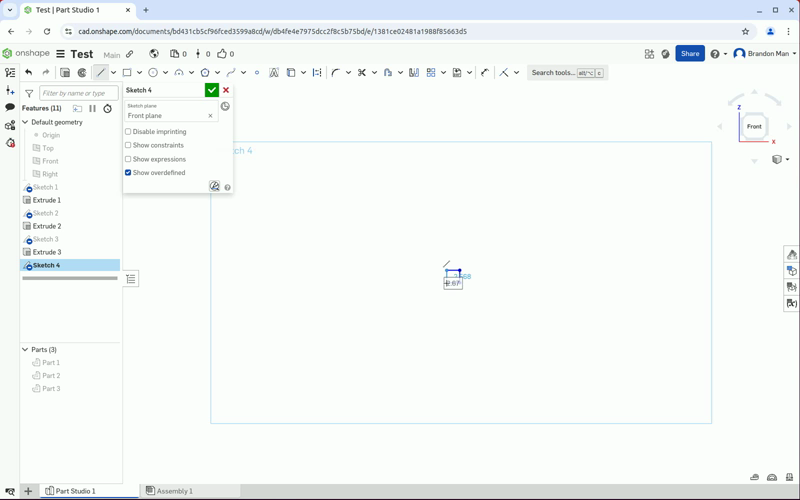
click(446, 282)
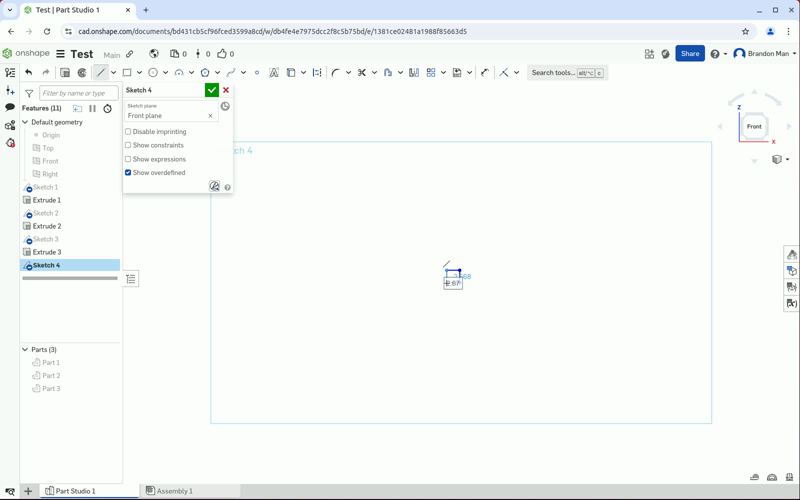
key(esc)
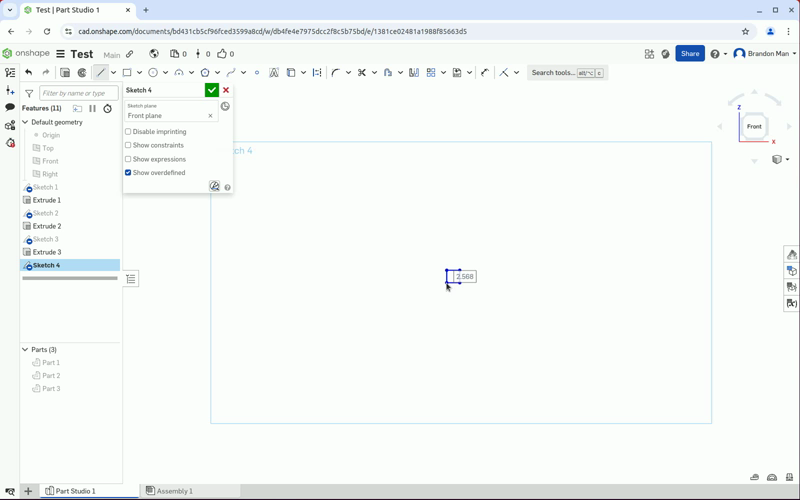
mouse_move(450, 275)
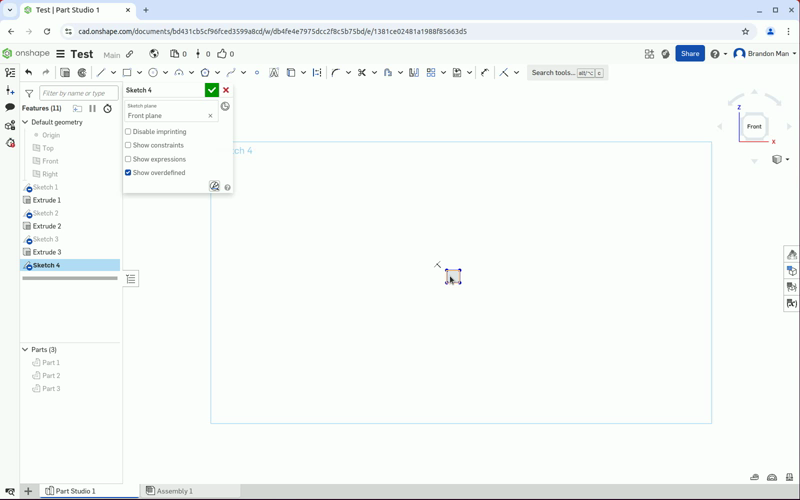
scroll(6)
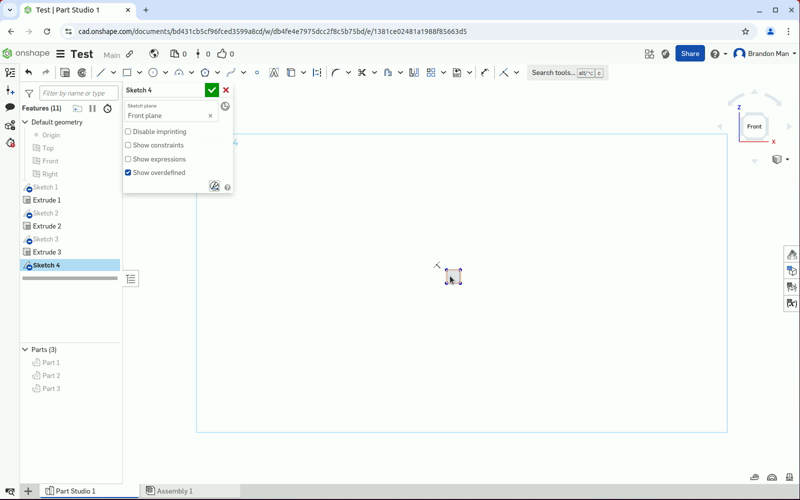
scroll(6)
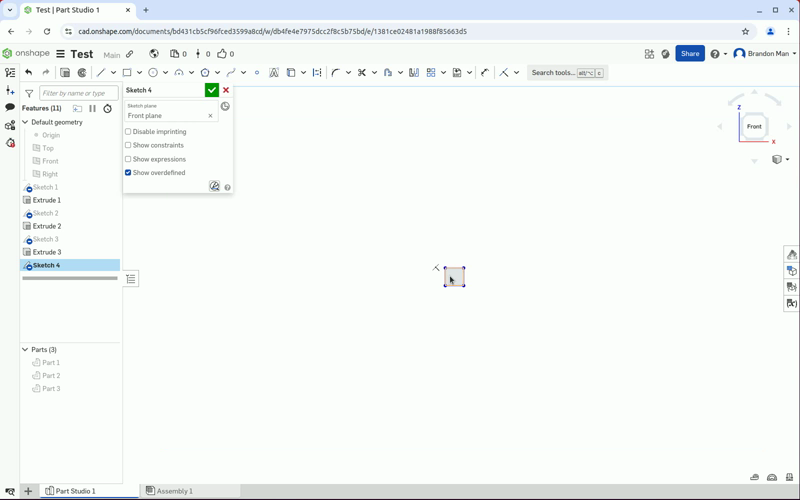
scroll(6)
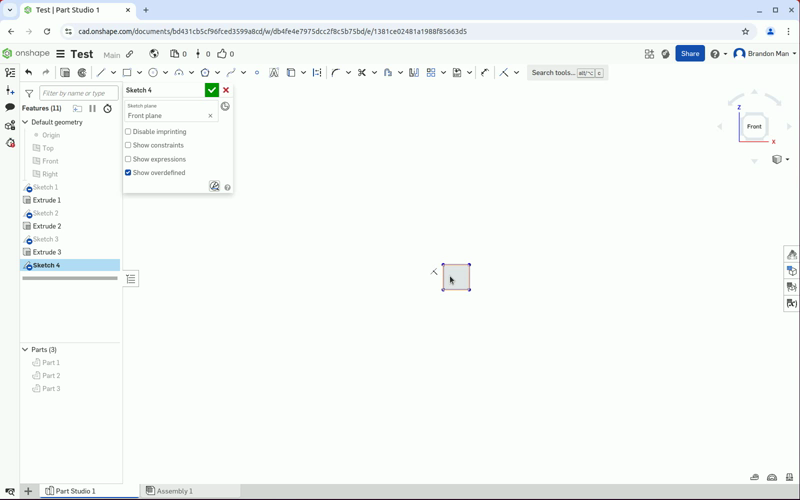
scroll(6)
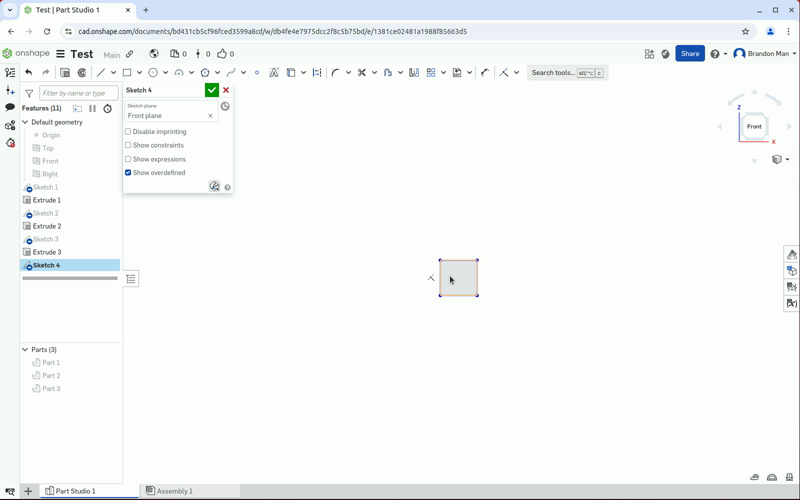
scroll(6)
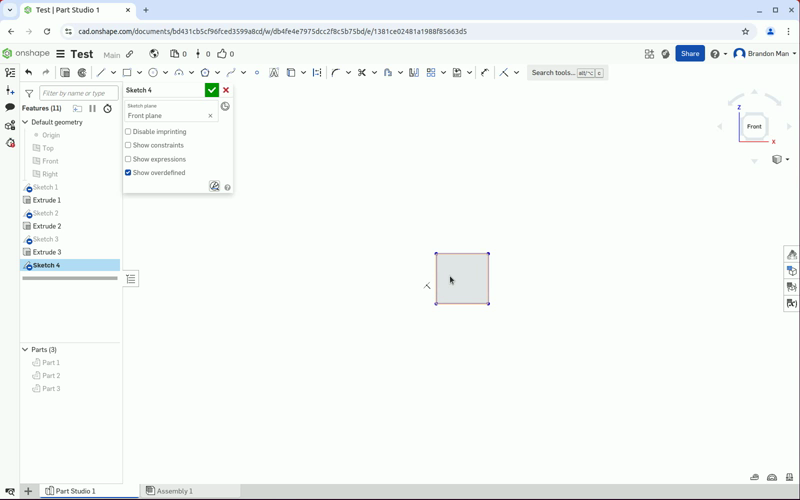
scroll(6)
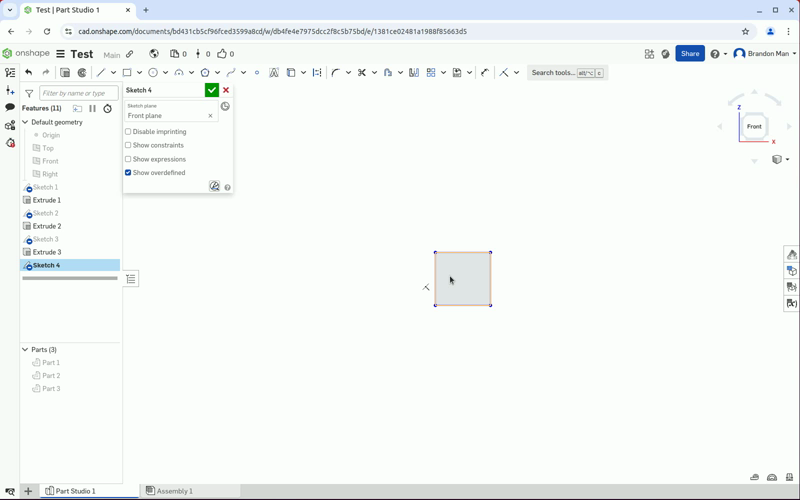
scroll(6)
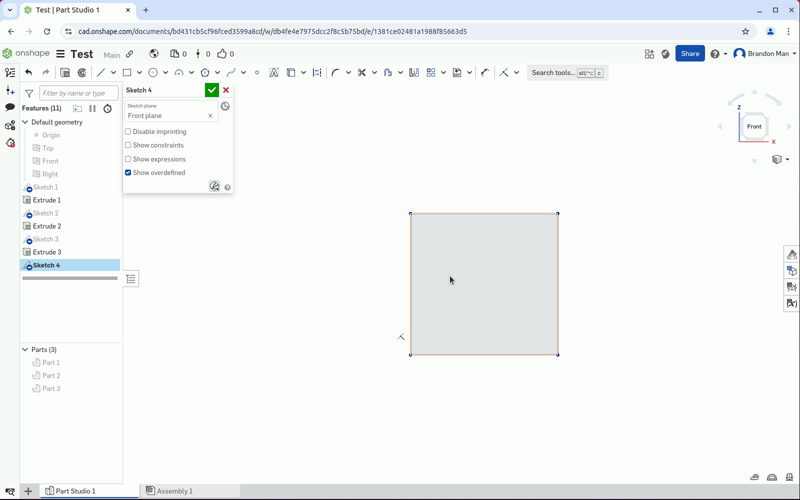
click(450, 275)
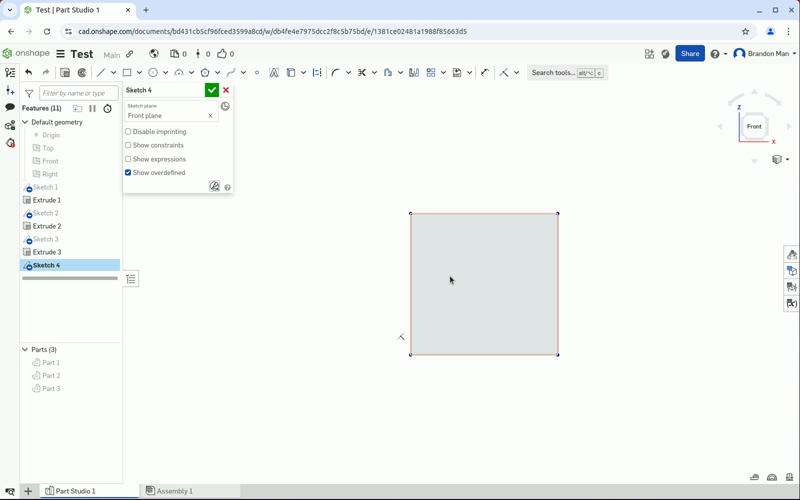
scroll(-6)
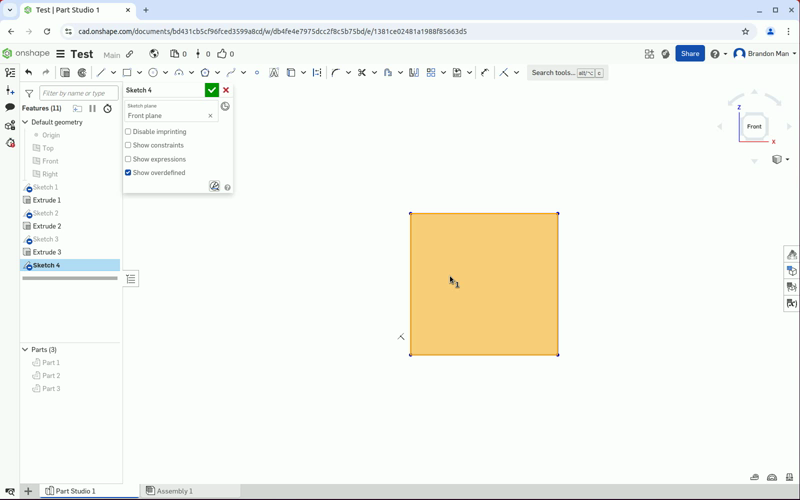
scroll(-6)
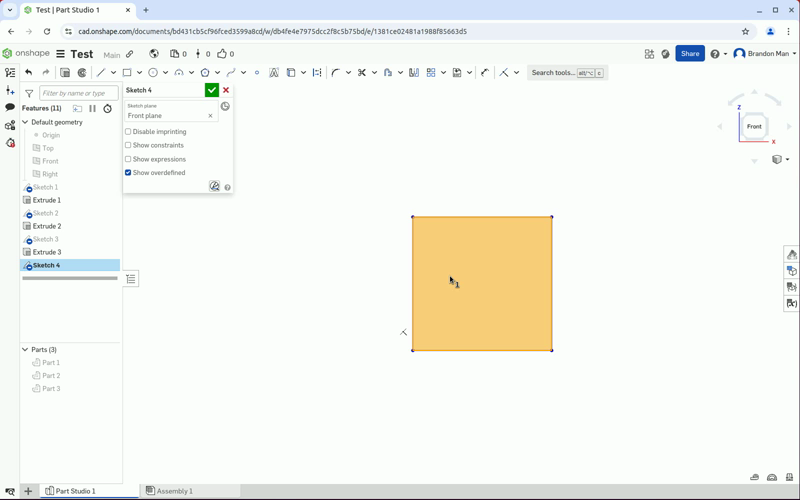
scroll(-6)
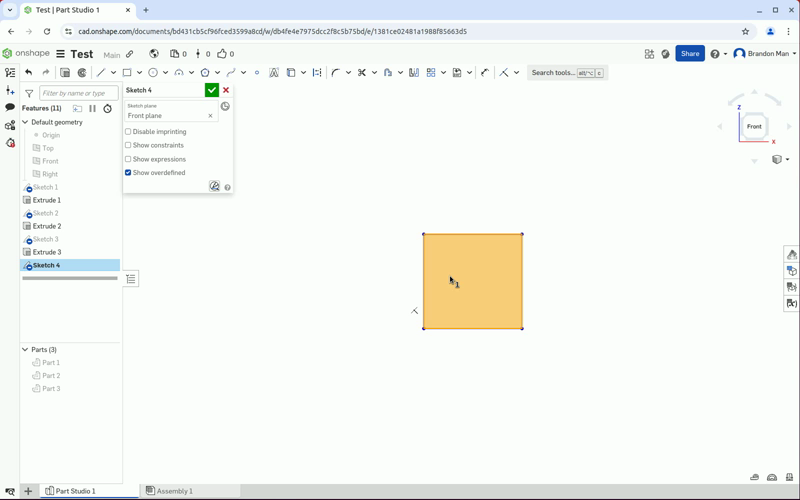
scroll(-6)
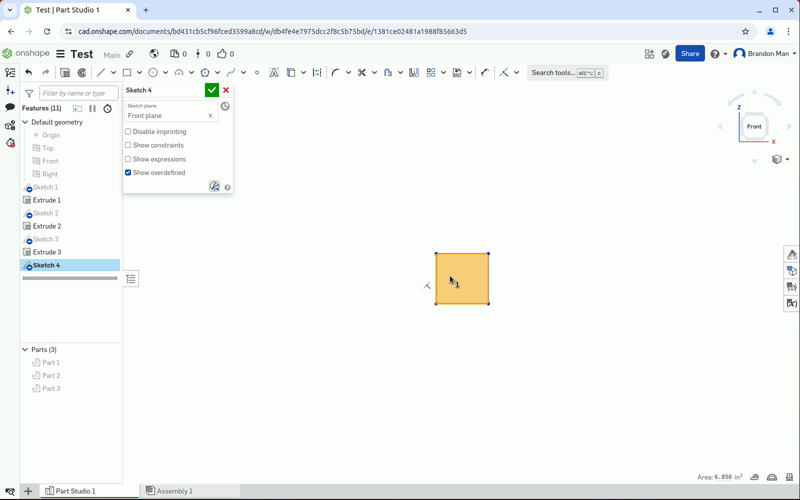
scroll(-6)
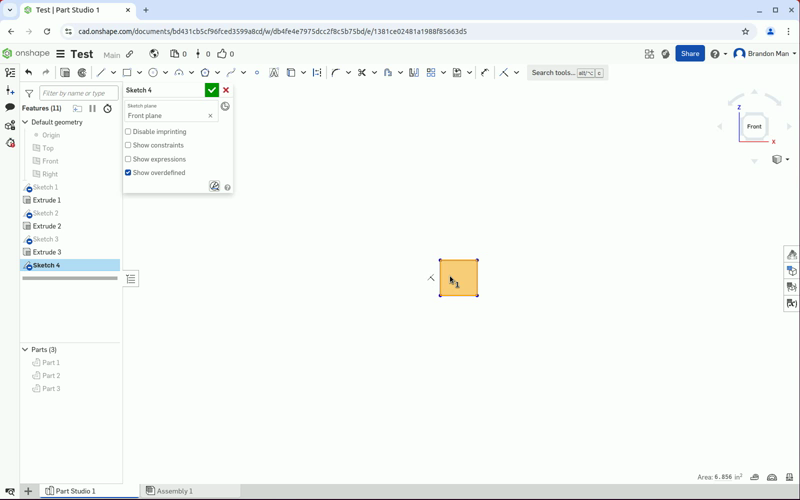
scroll(-6)
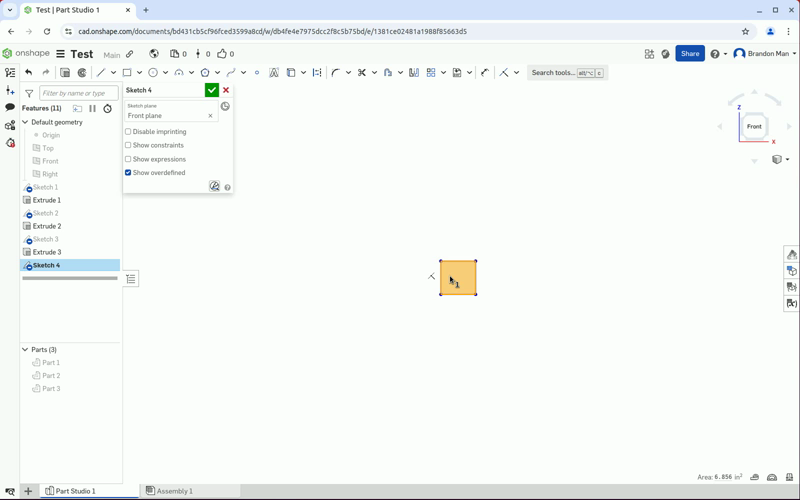
scroll(-6)
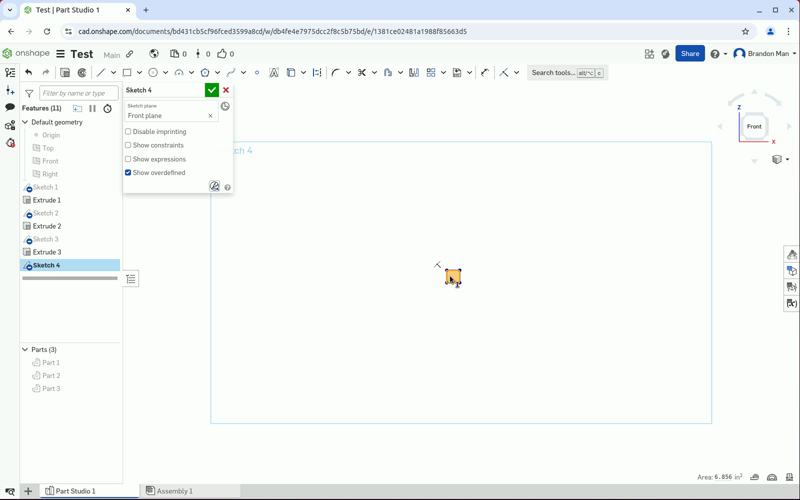
mouse_move(73, 352)
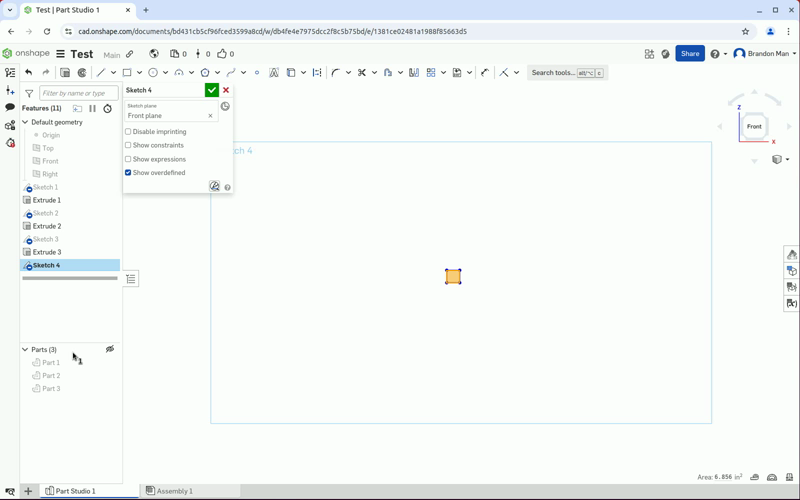
key(shift+y)
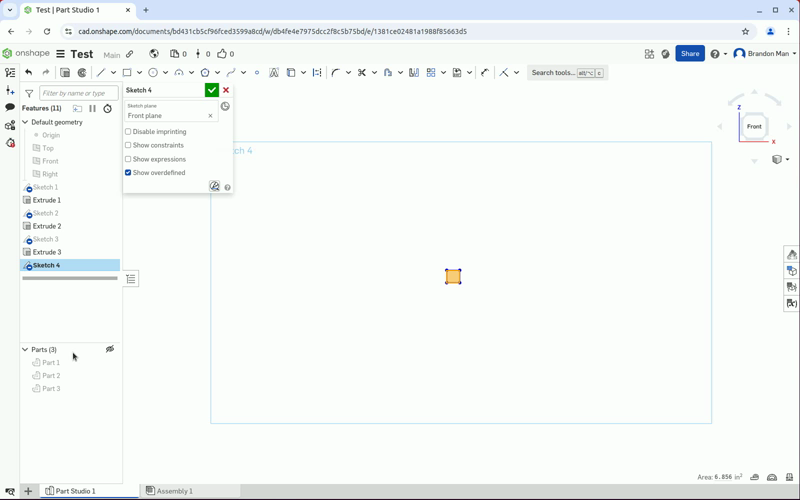
key(shift+e)
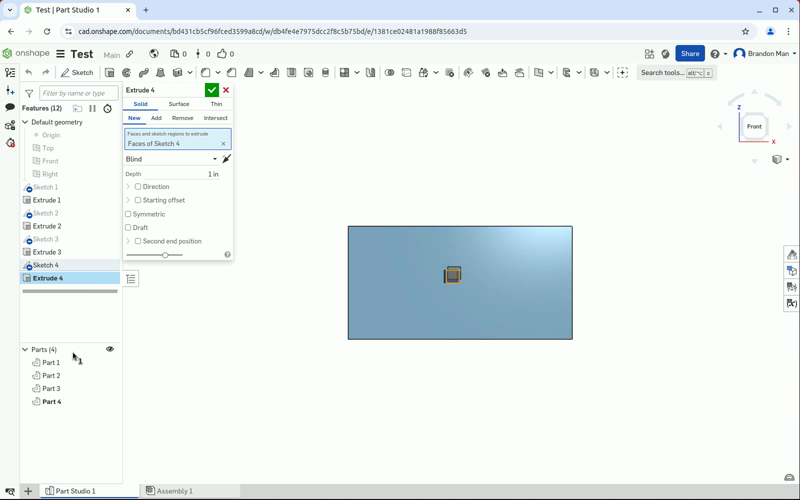
mouse_move(143, 106)
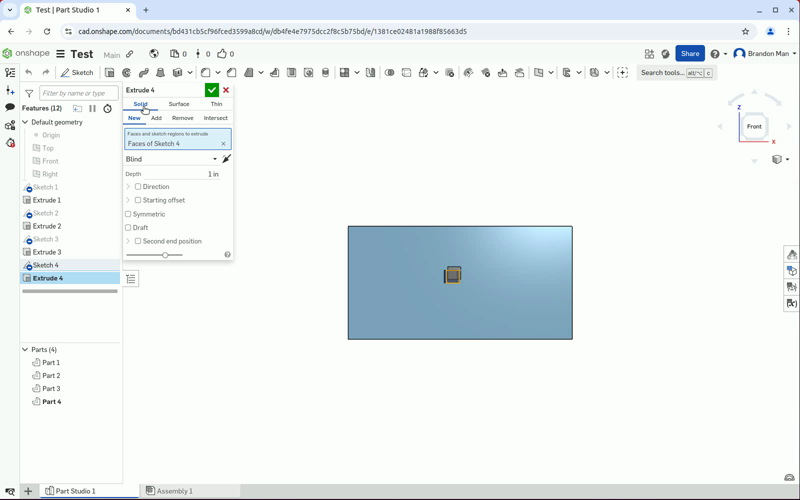
click(143, 106)
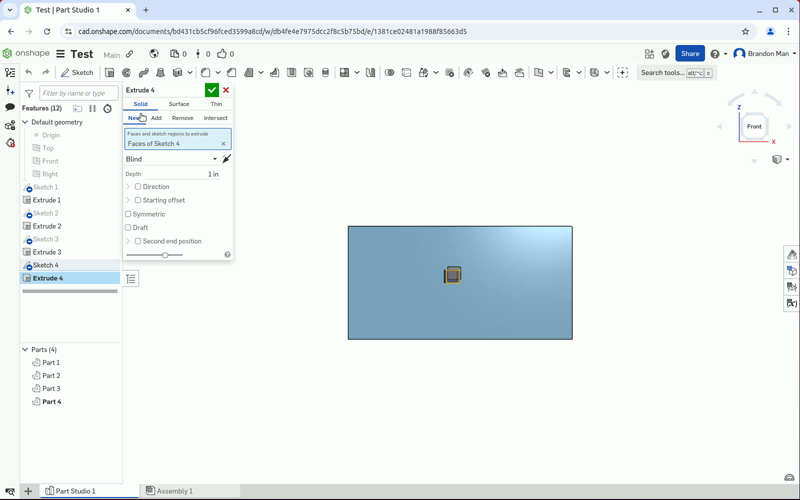
mouse_move(137, 120)
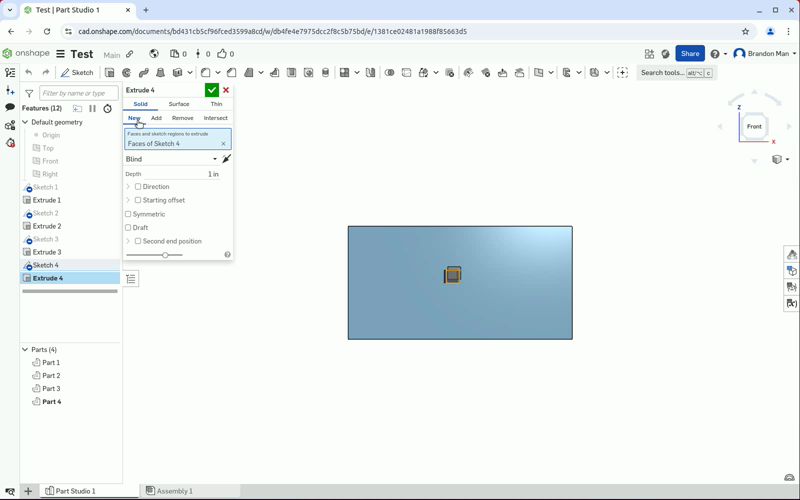
click(137, 120)
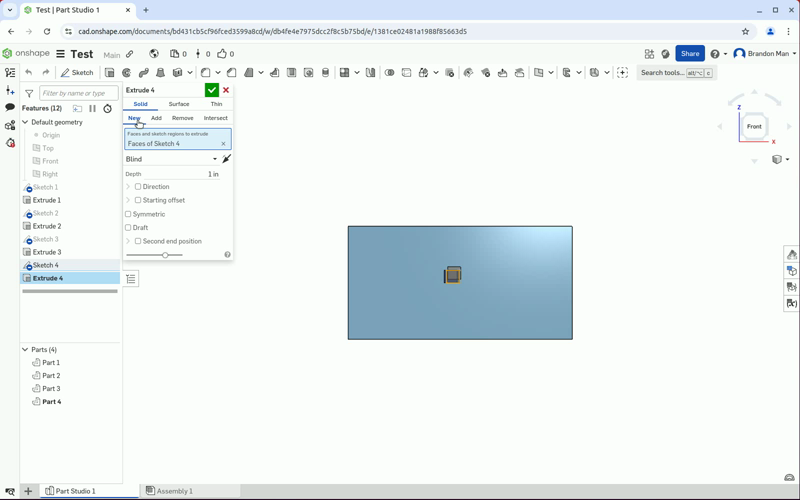
key(tab, 4)
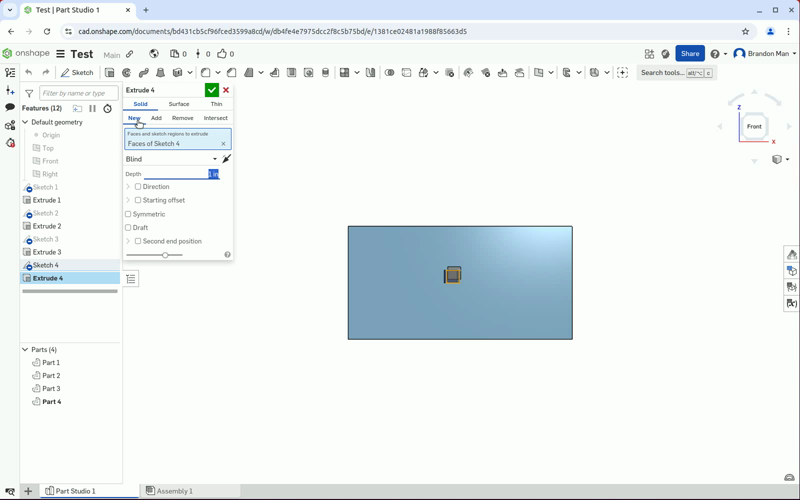
text(11.554)
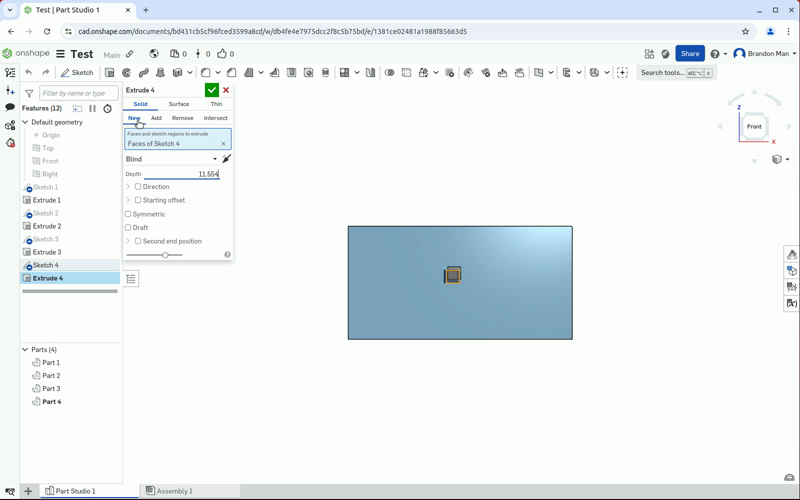
key(enter)
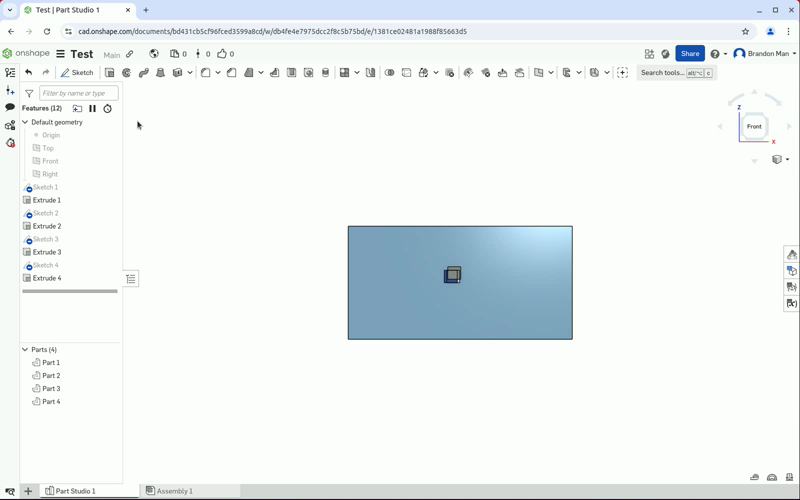
key(shift+h)
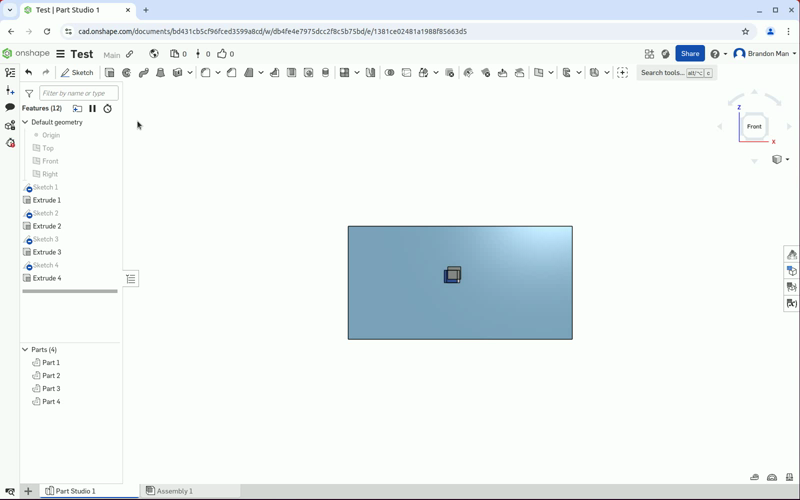
key(shift+h)
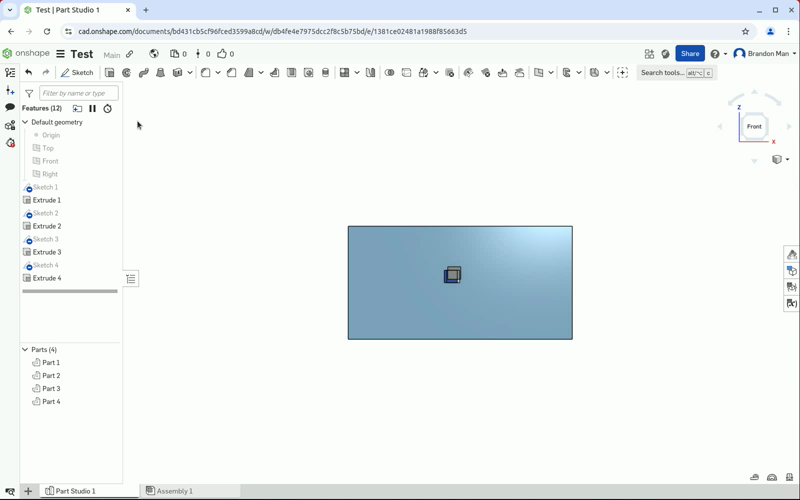
mouse_move(73, 189)
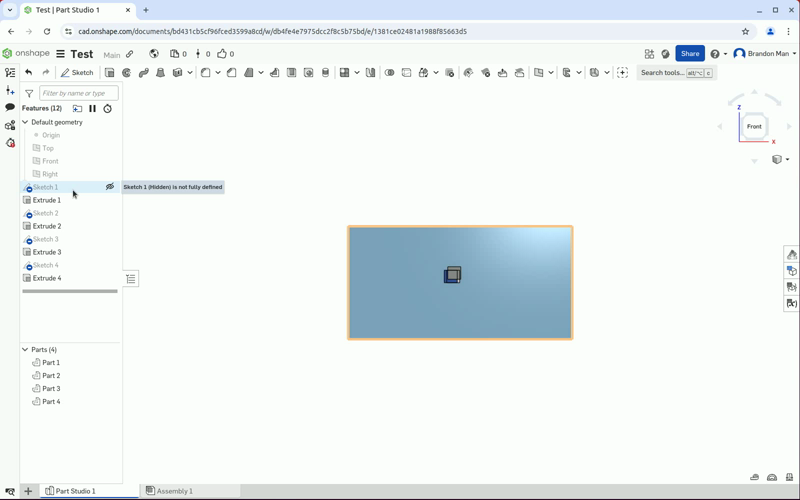
click(73, 189)
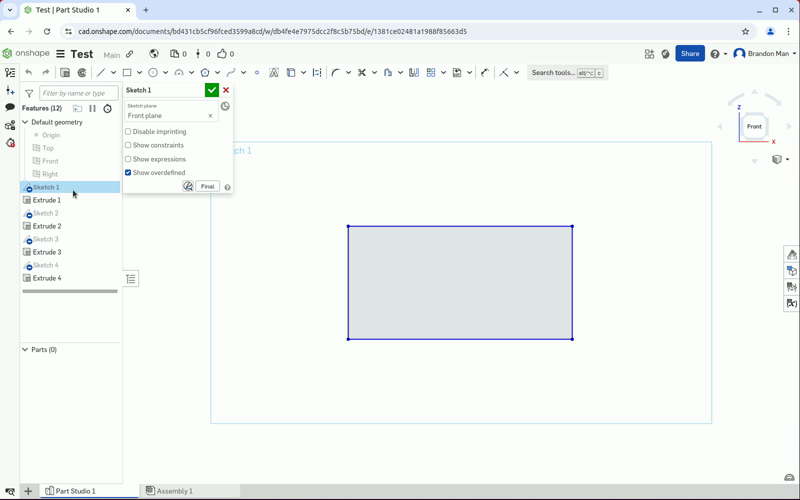
mouse_move(229, 92)
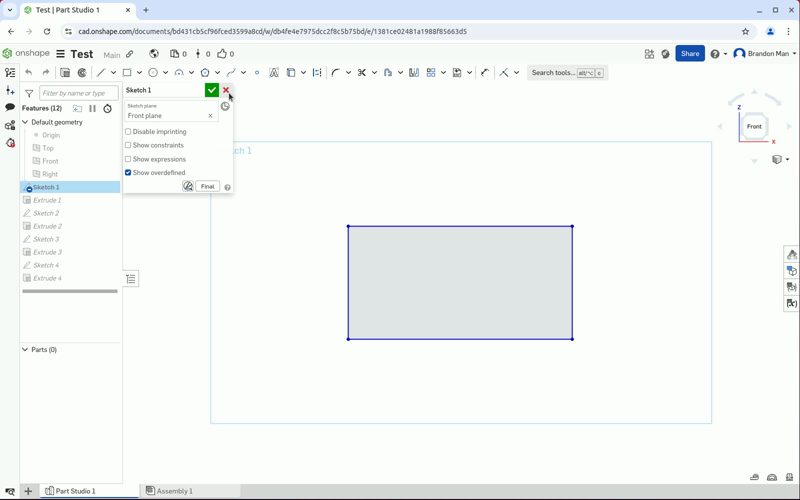
click(229, 92)
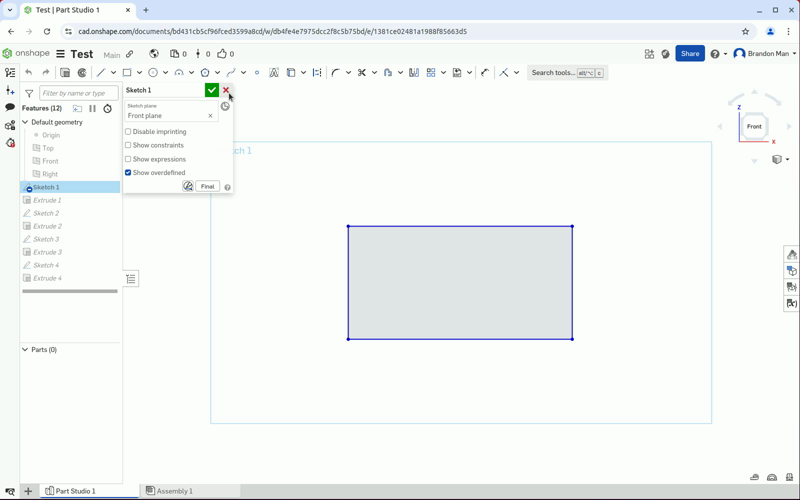
key(shift+s)
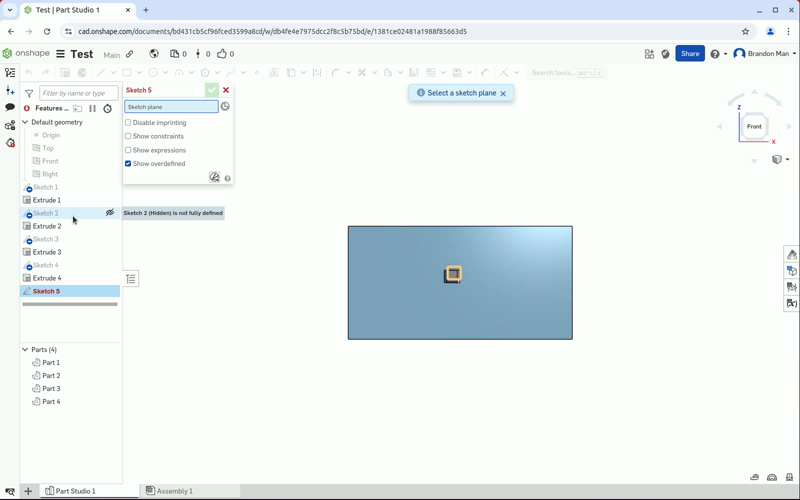
scroll(3)
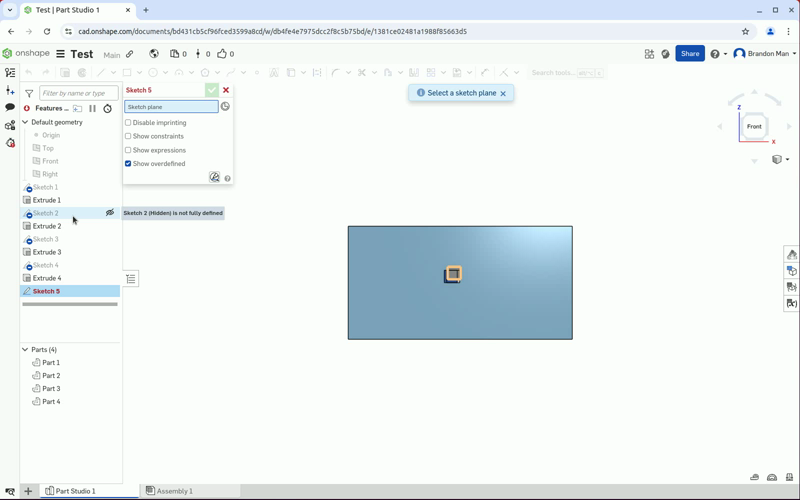
mouse_move(73, 163)
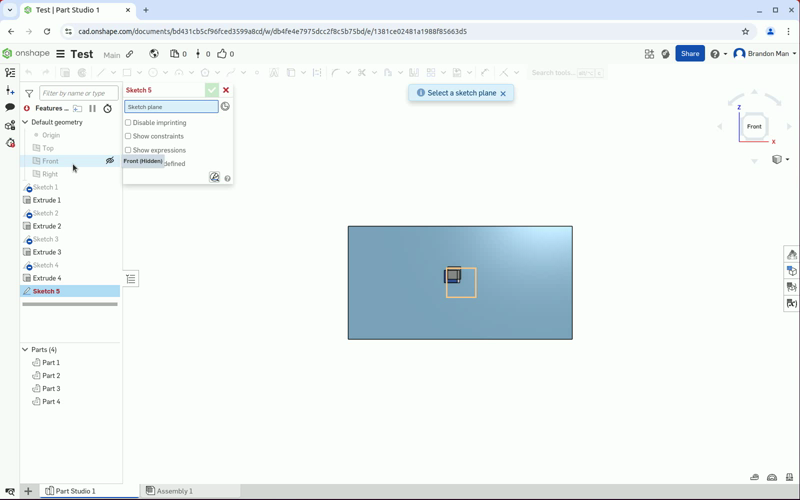
click(73, 163)
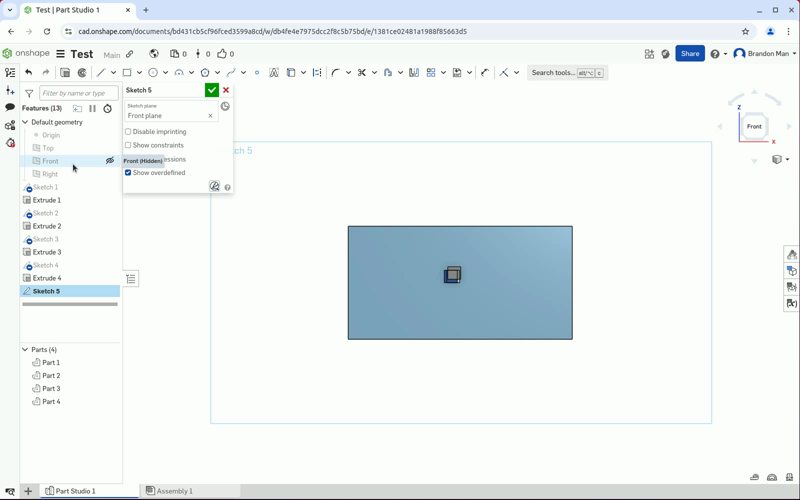
mouse_move(73, 352)
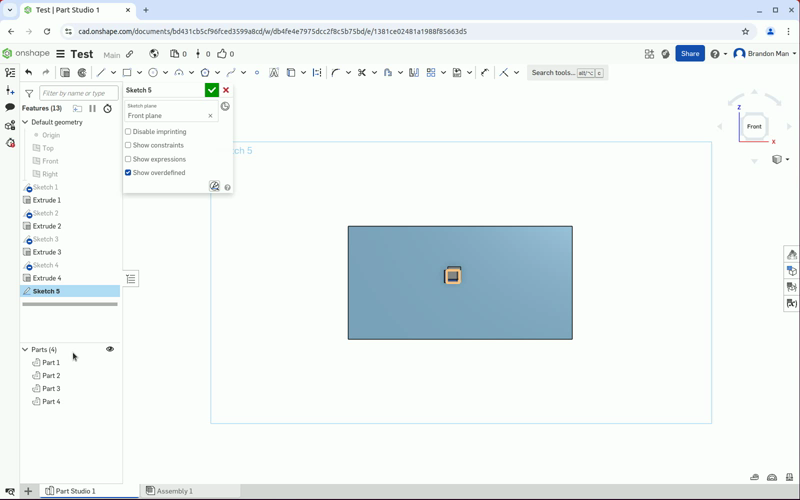
key(y)
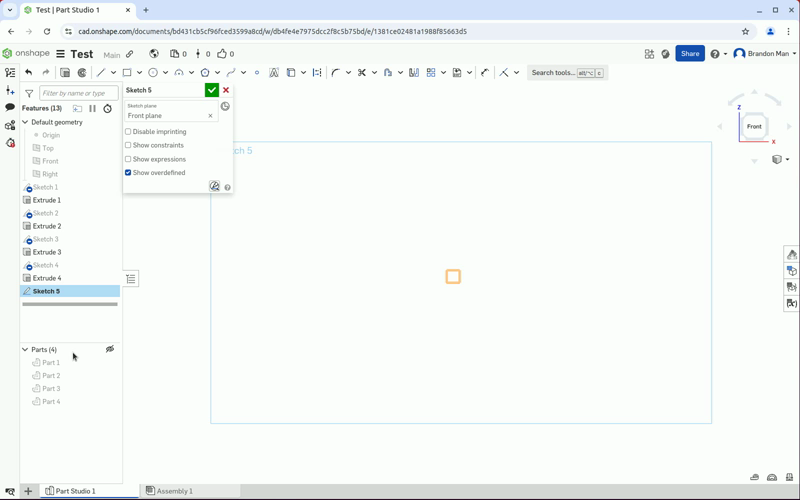
key(l)
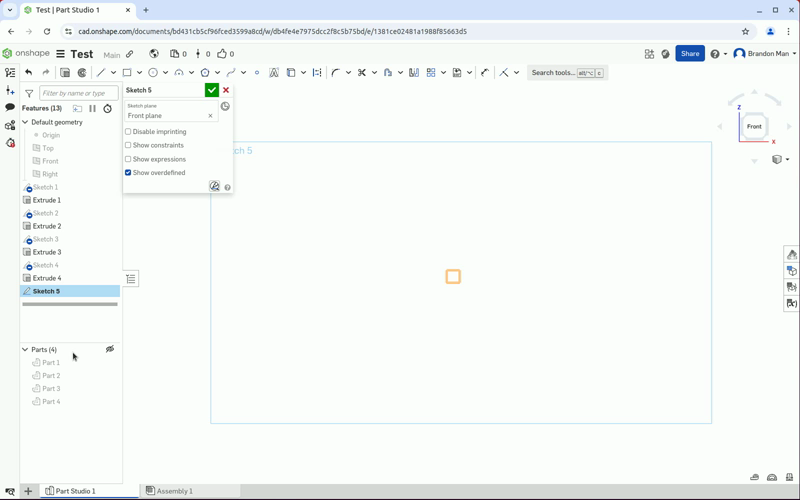
key_down(shift)
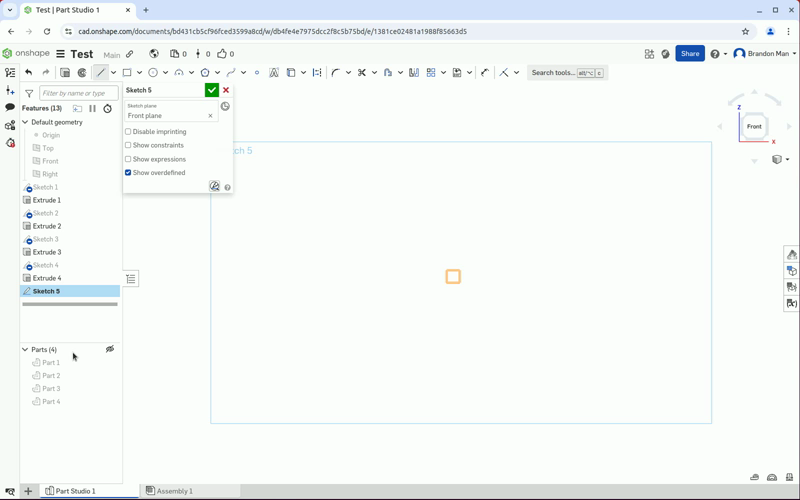
mouse_move(446, 281)
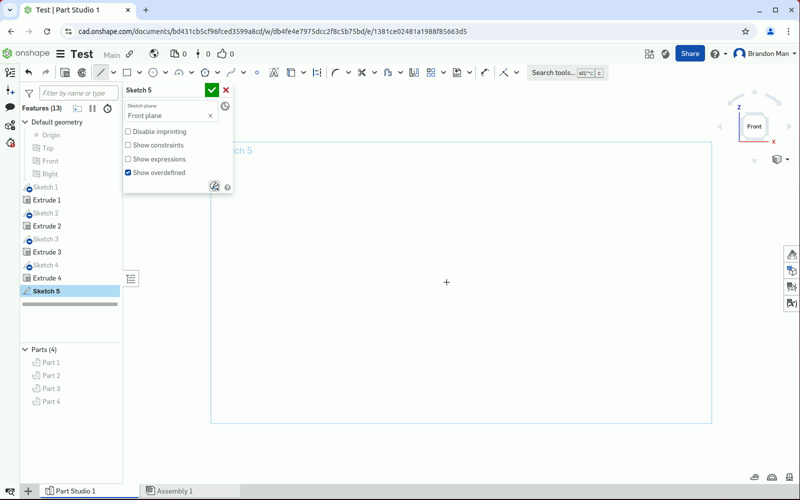
click(446, 281)
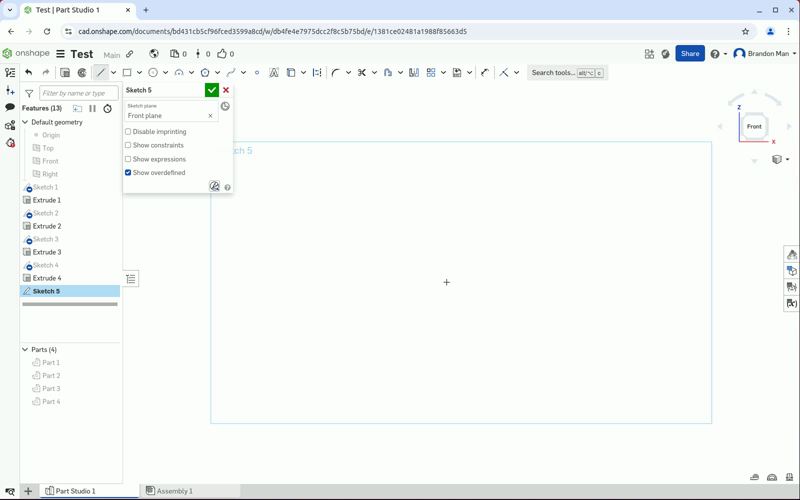
key_up(shift)
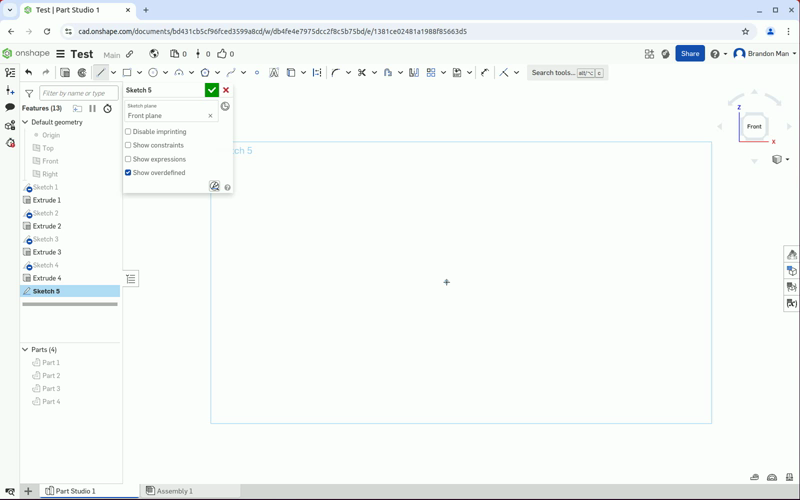
key_down(shift)
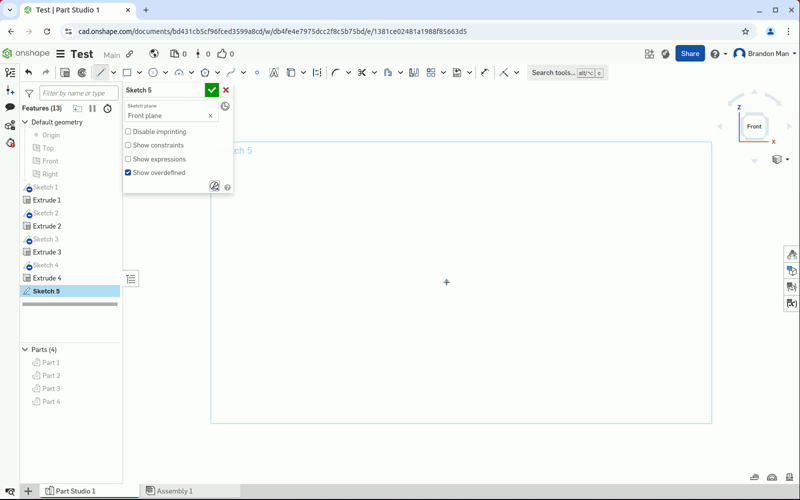
mouse_move(476, 281)
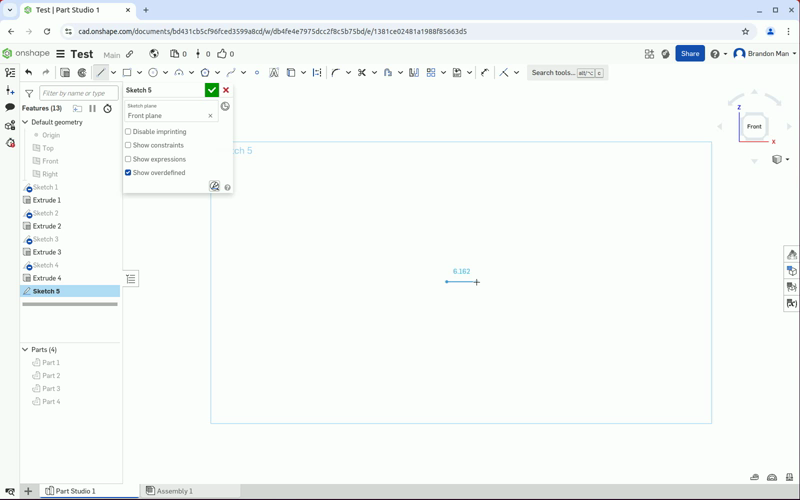
mouse_move(459, 281)
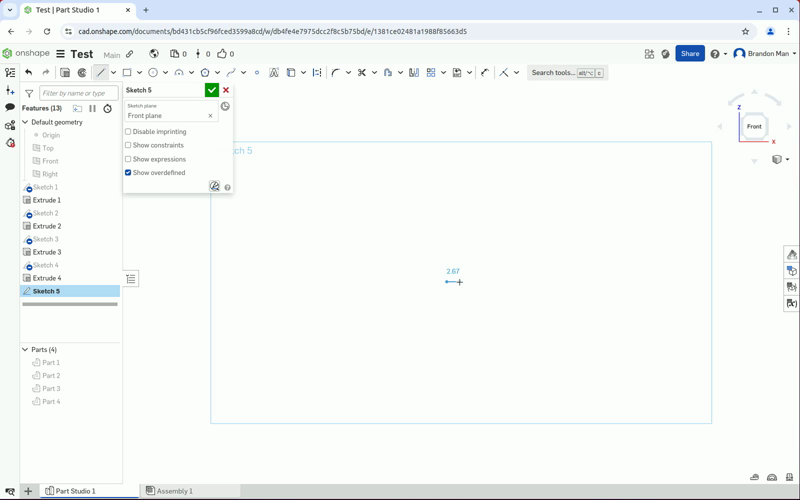
click(459, 281)
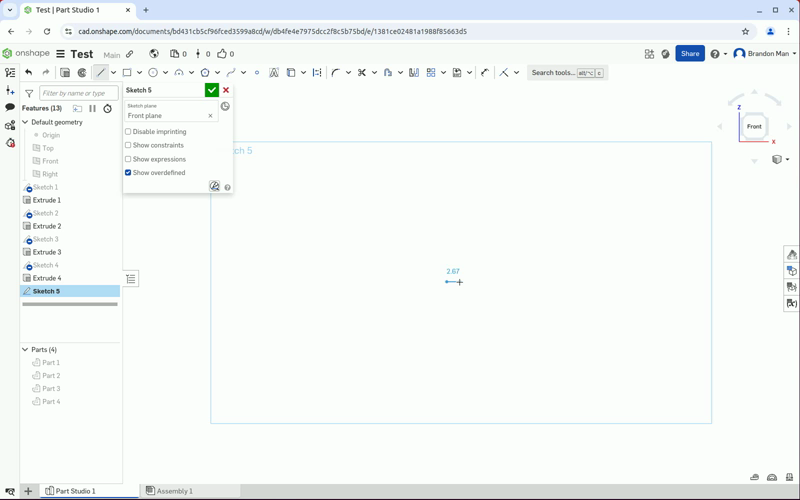
key_up(shift)
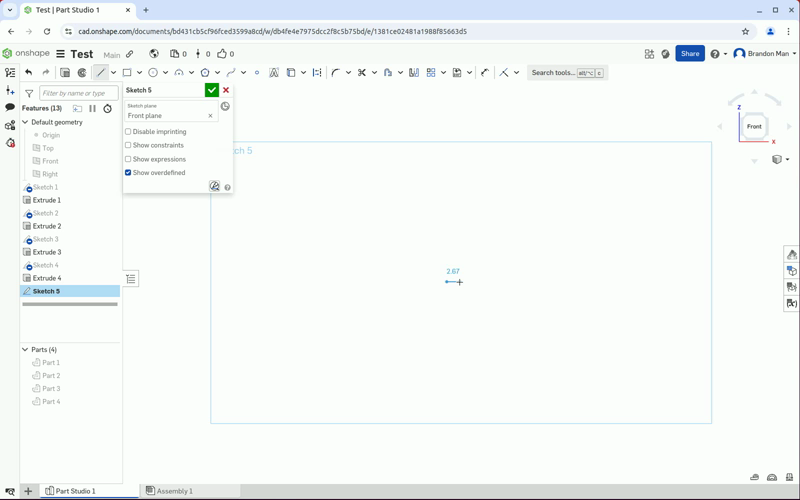
key_down(shift)
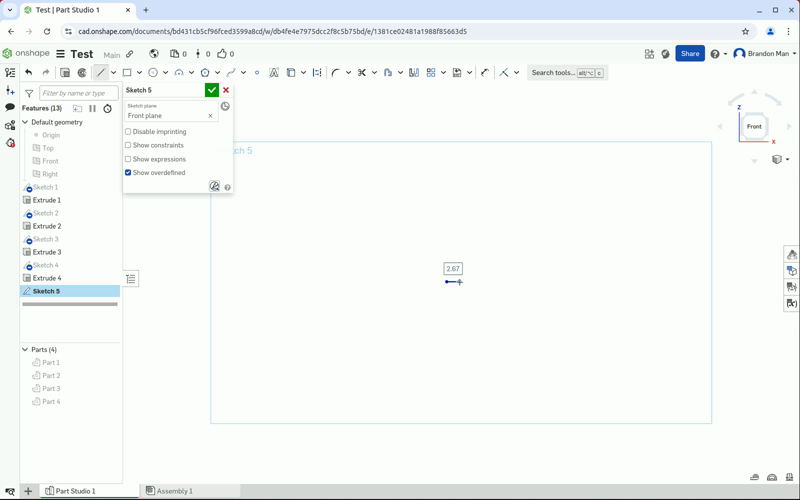
mouse_move(489, 281)
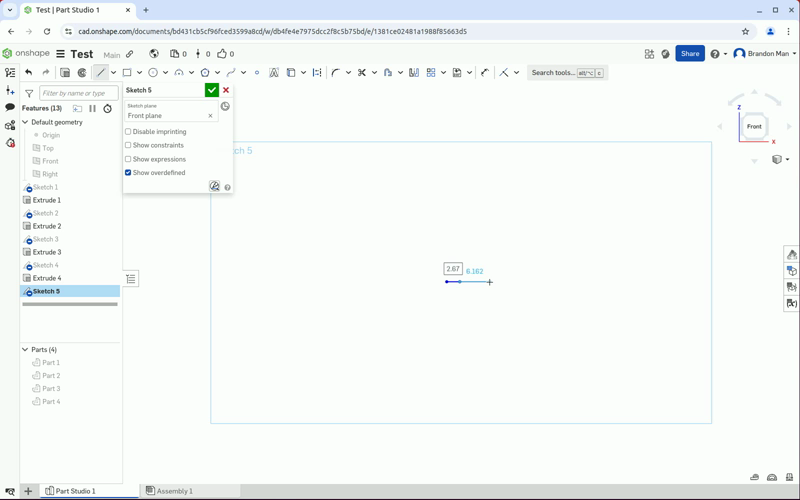
mouse_move(459, 268)
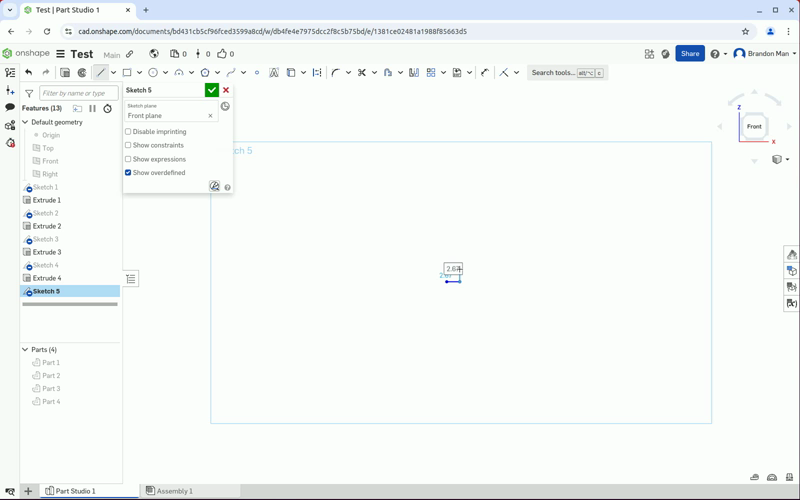
click(459, 268)
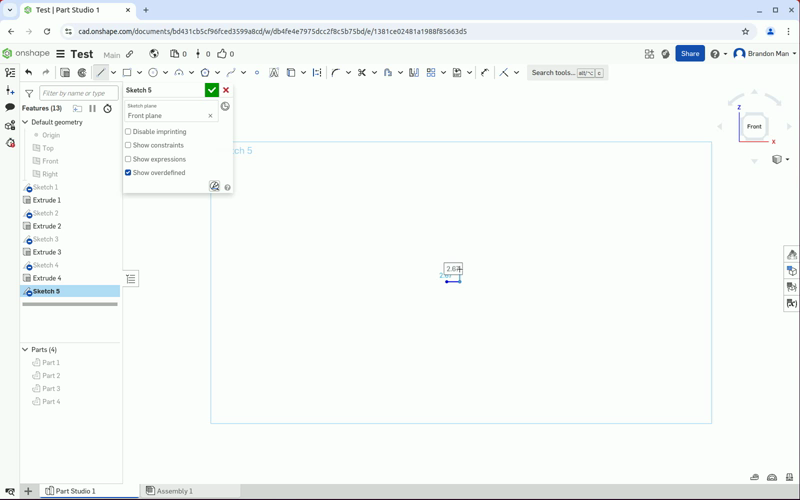
key_up(shift)
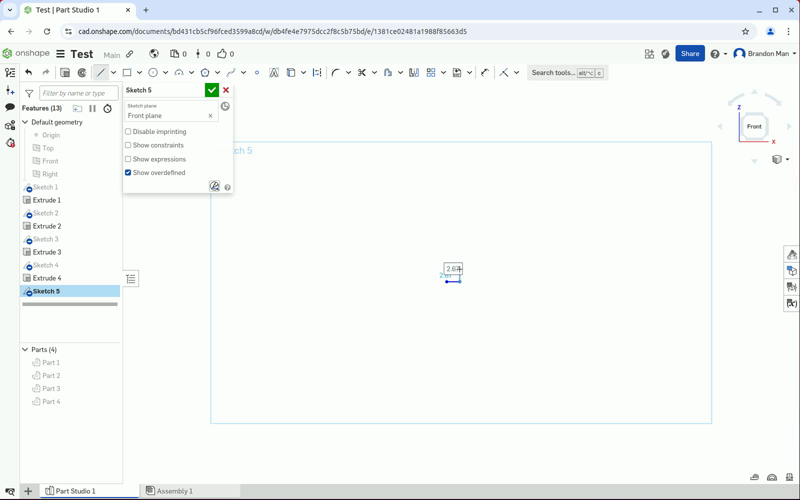
key_down(shift)
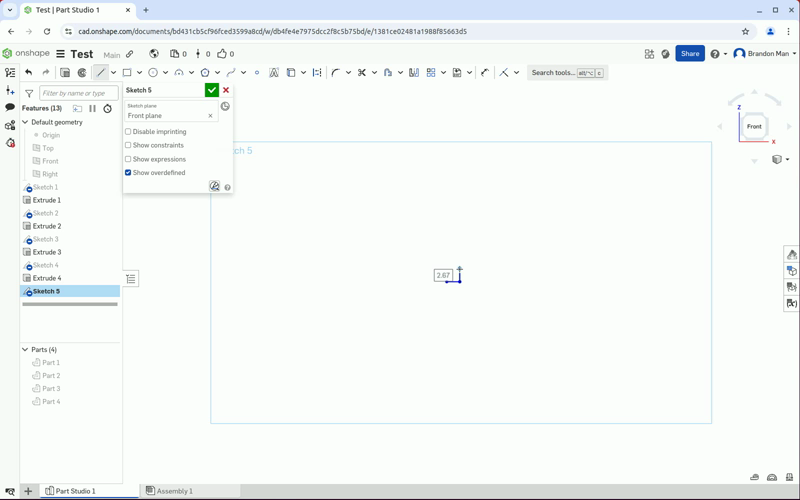
mouse_move(489, 268)
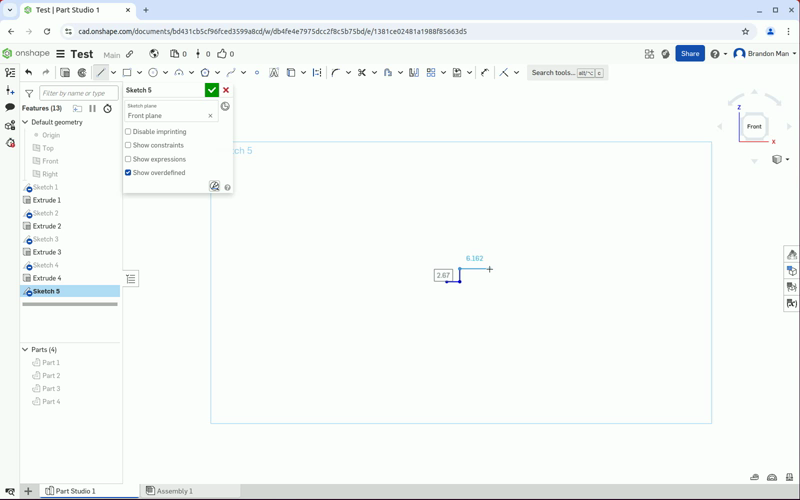
mouse_move(446, 268)
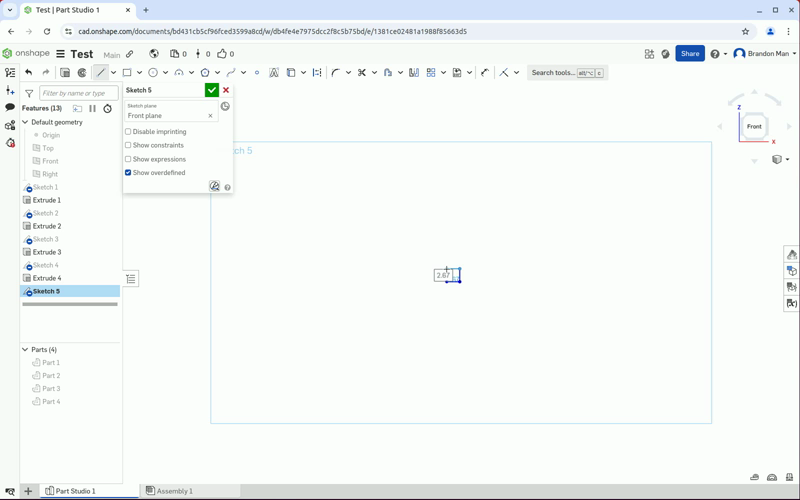
click(446, 268)
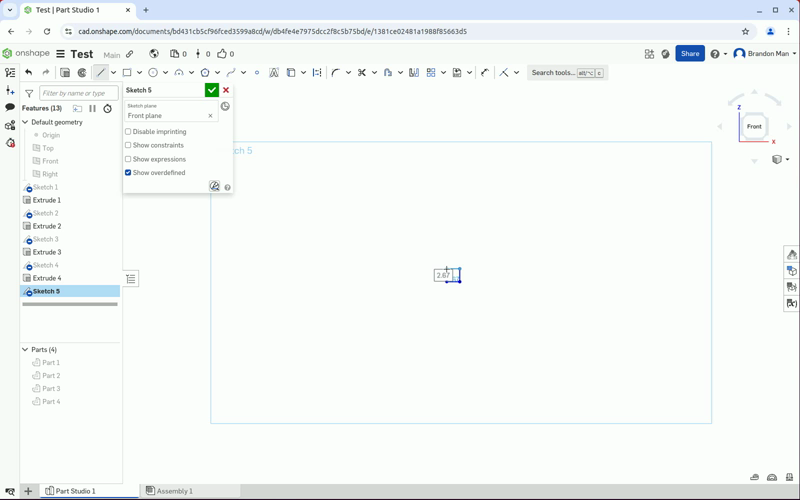
key_up(shift)
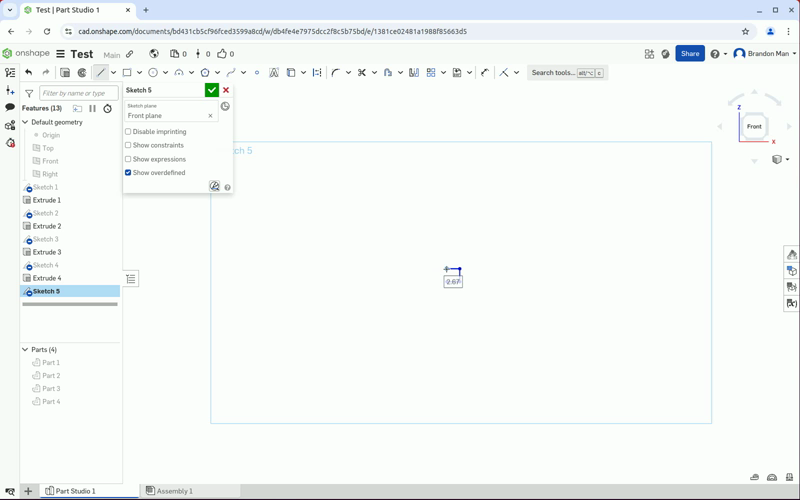
mouse_move(476, 268)
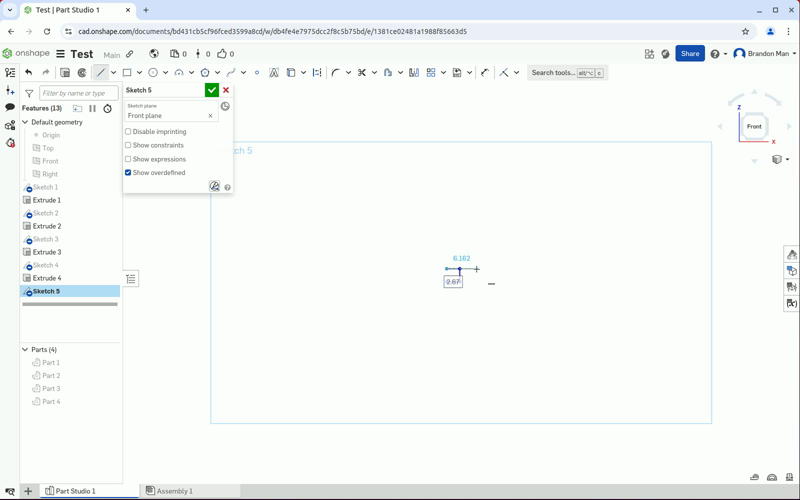
key_down(shift)
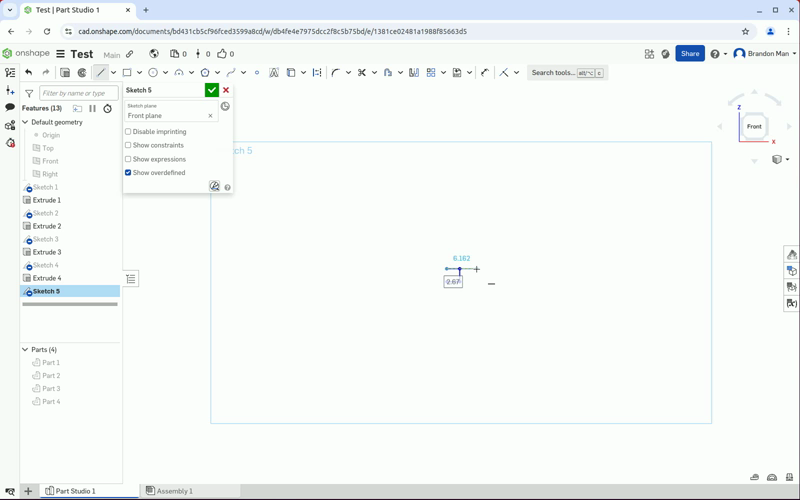
mouse_move(446, 281)
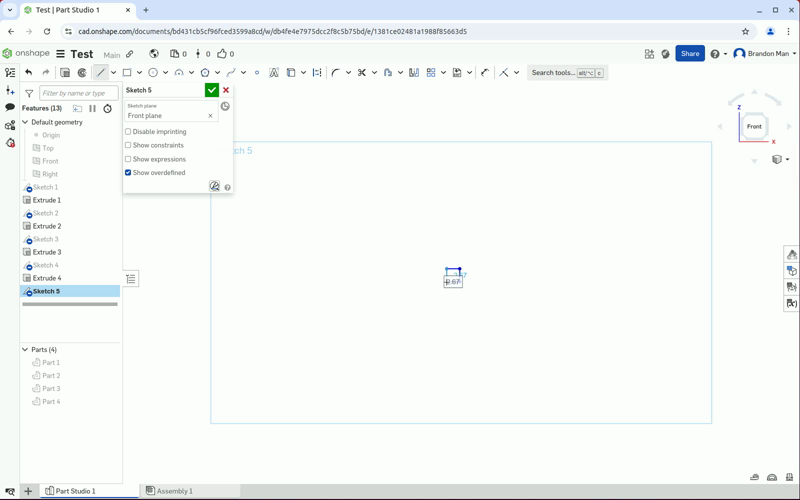
key_up(shift)
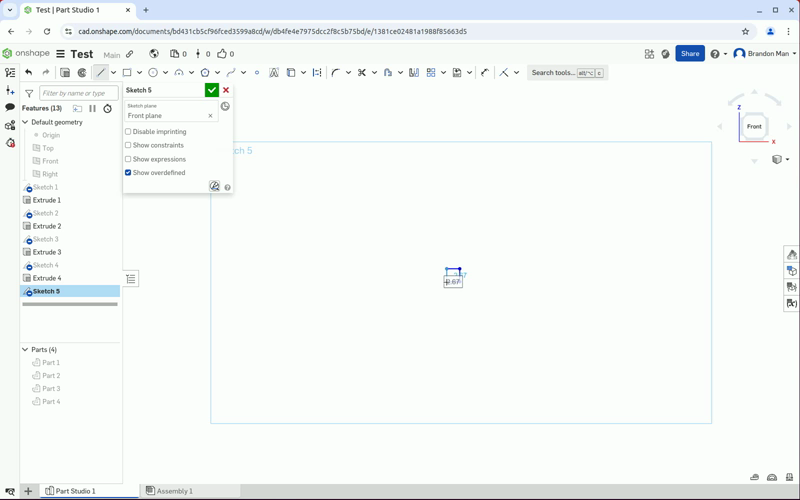
click(446, 281)
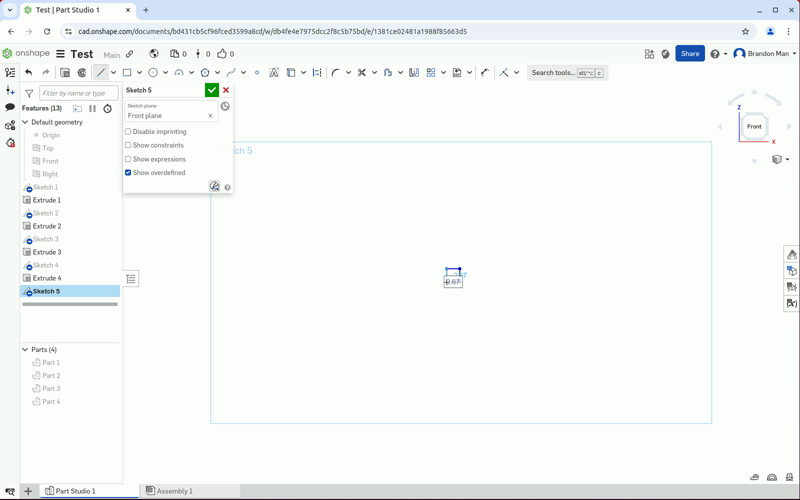
key(esc)
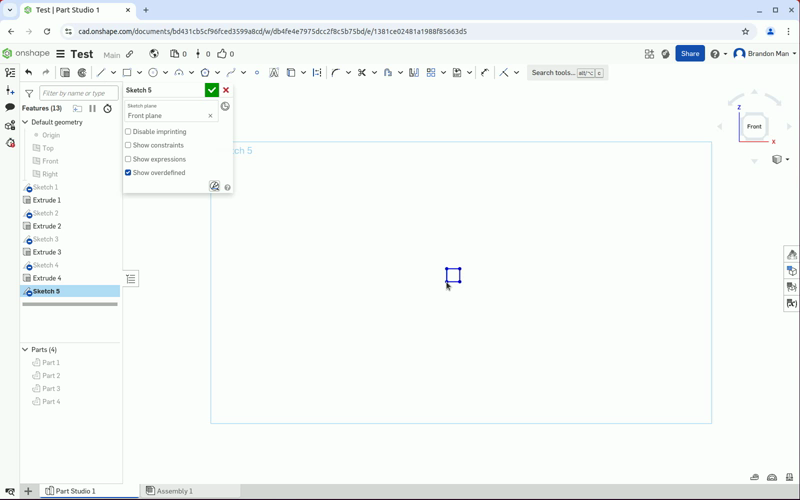
mouse_move(446, 271)
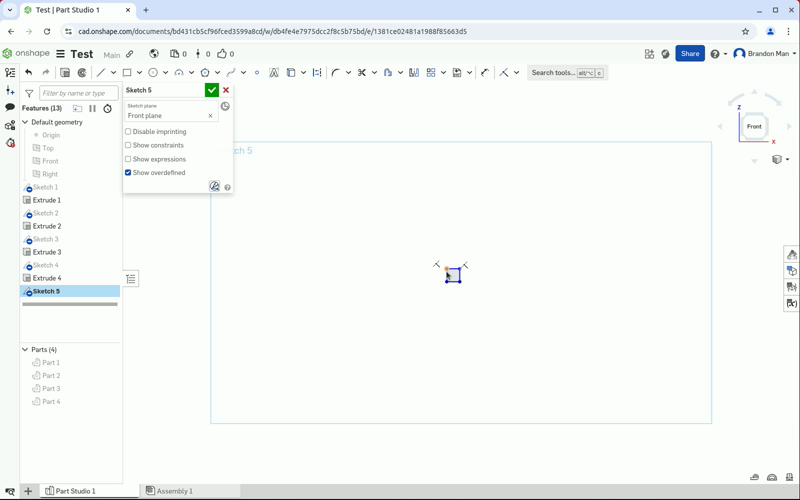
scroll(6)
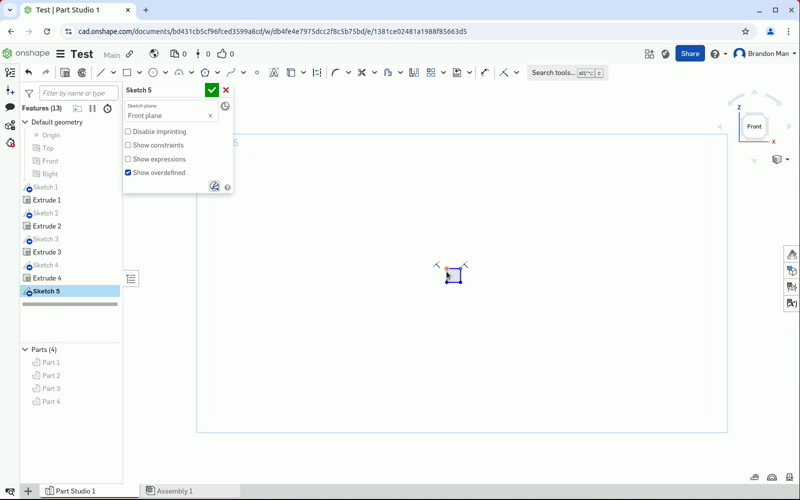
scroll(6)
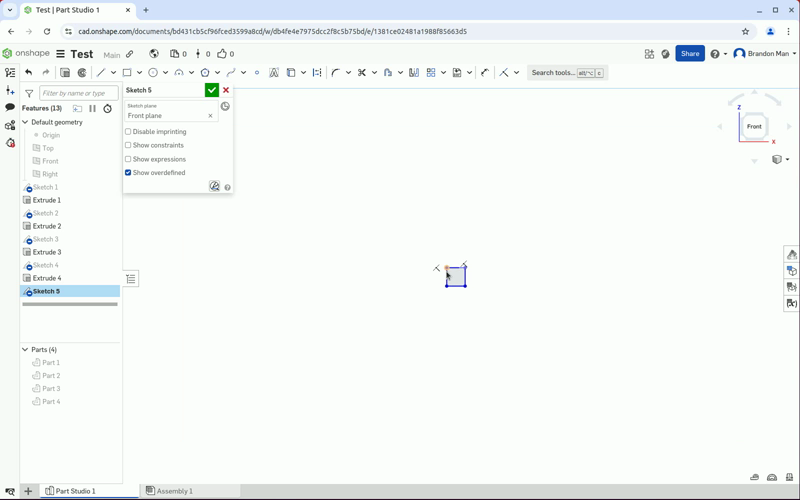
scroll(6)
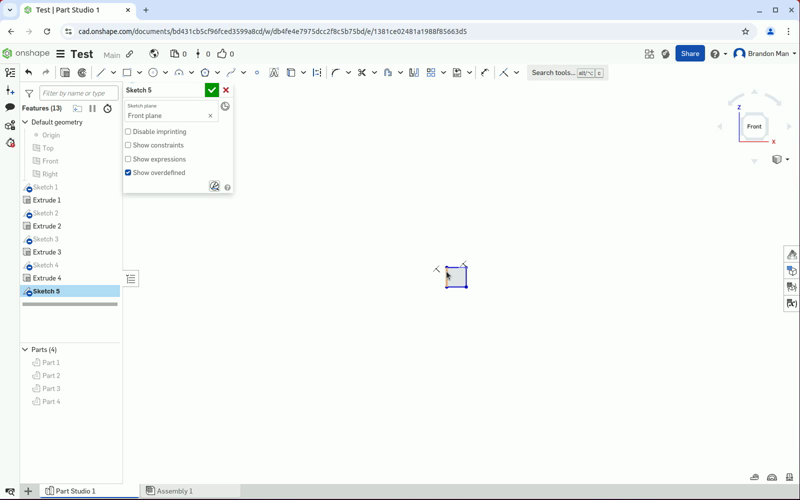
scroll(6)
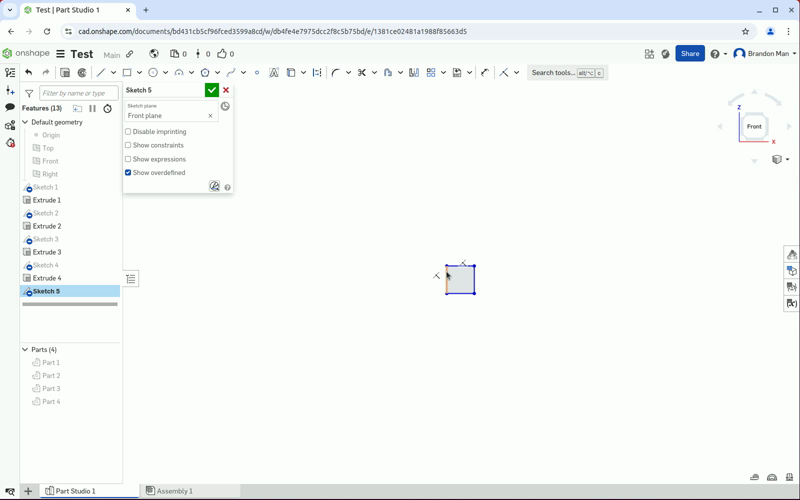
scroll(6)
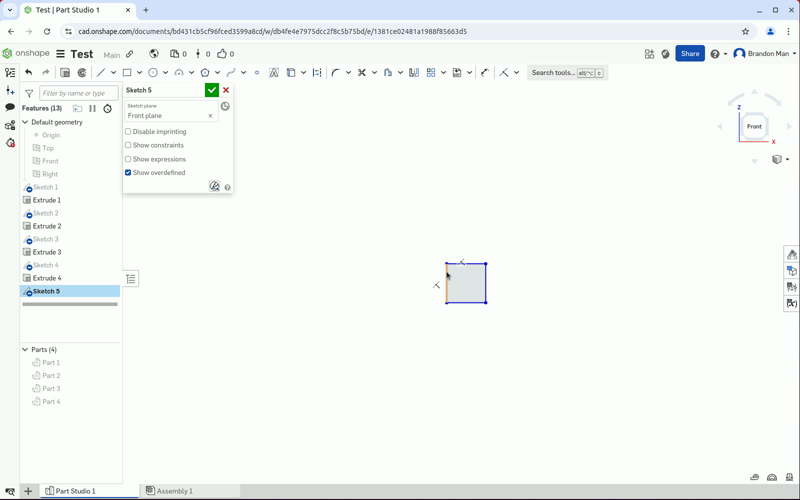
scroll(6)
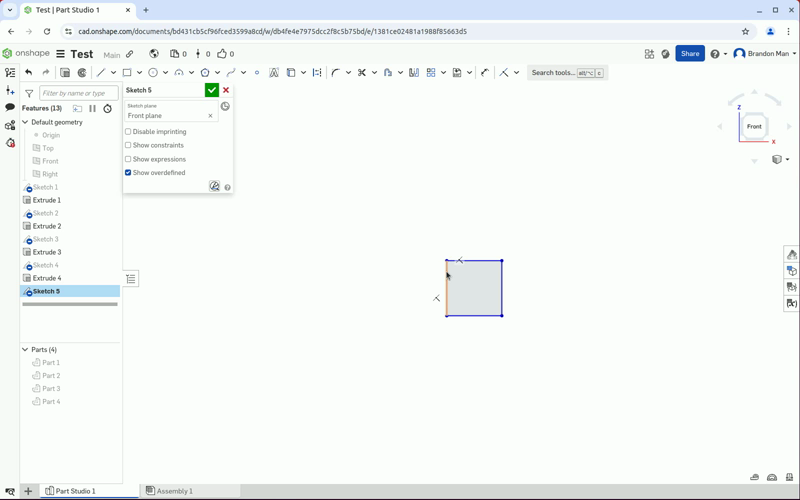
scroll(6)
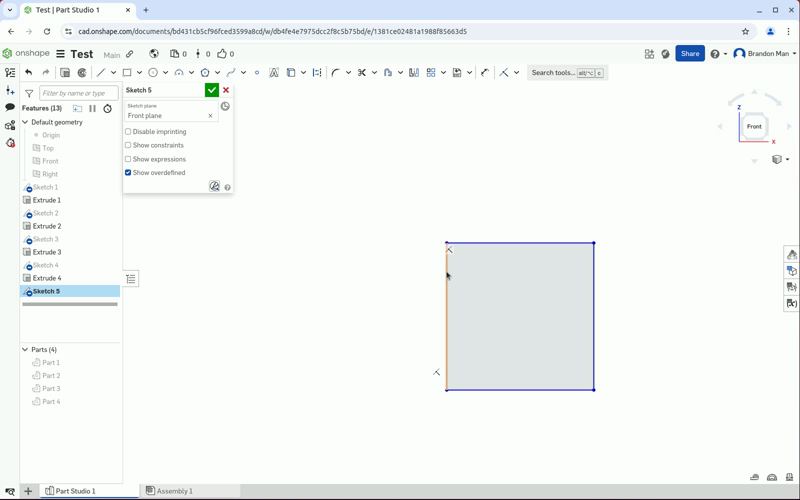
click(446, 271)
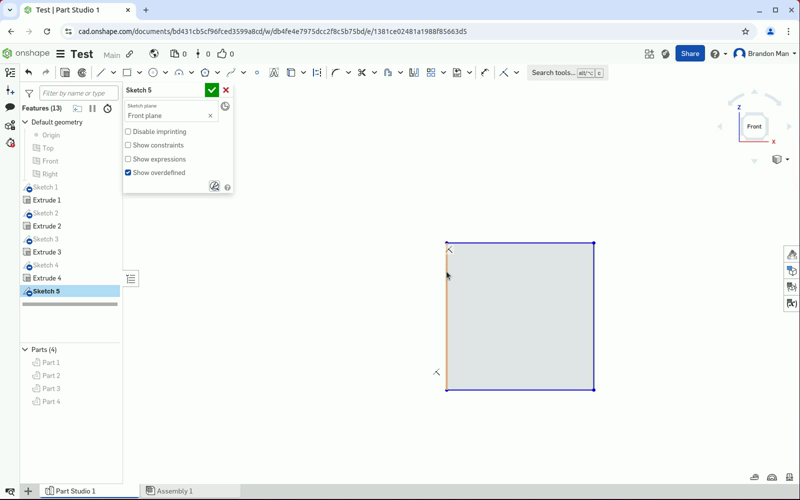
scroll(-6)
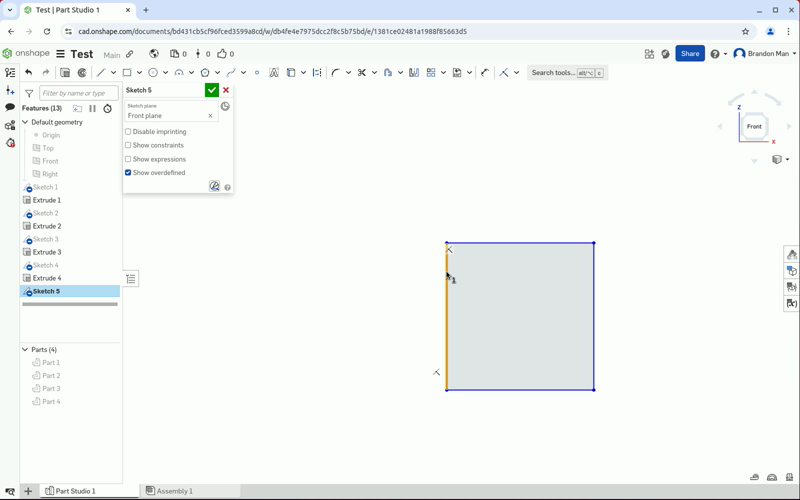
scroll(-6)
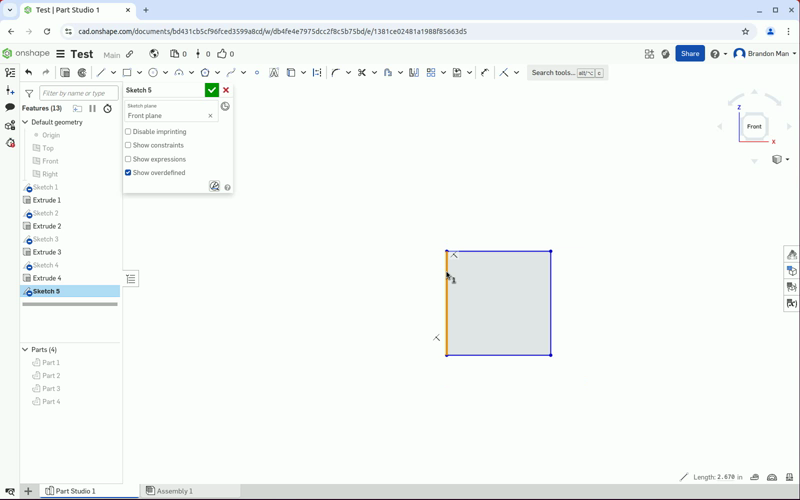
scroll(-6)
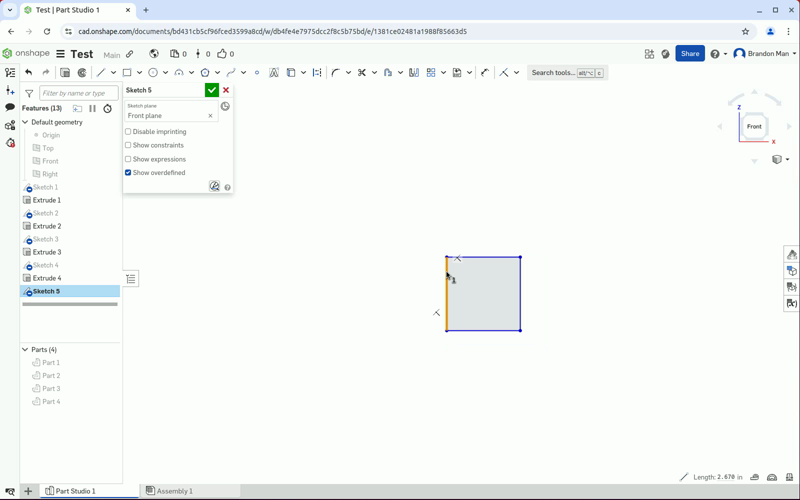
scroll(-6)
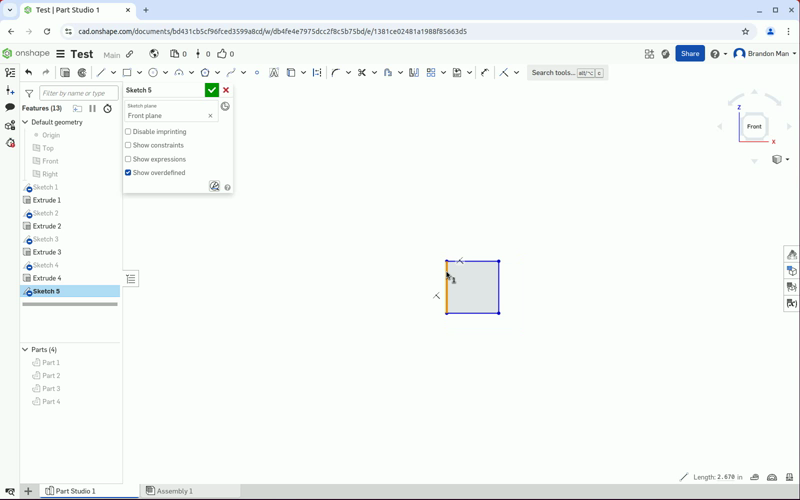
scroll(-6)
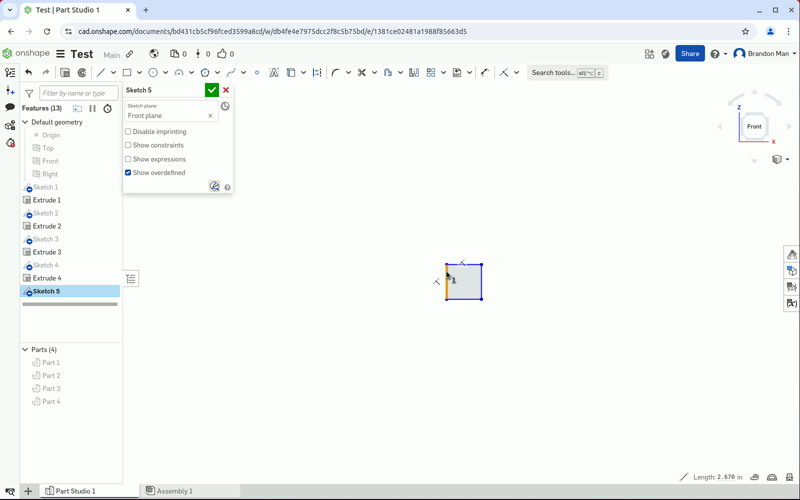
scroll(-6)
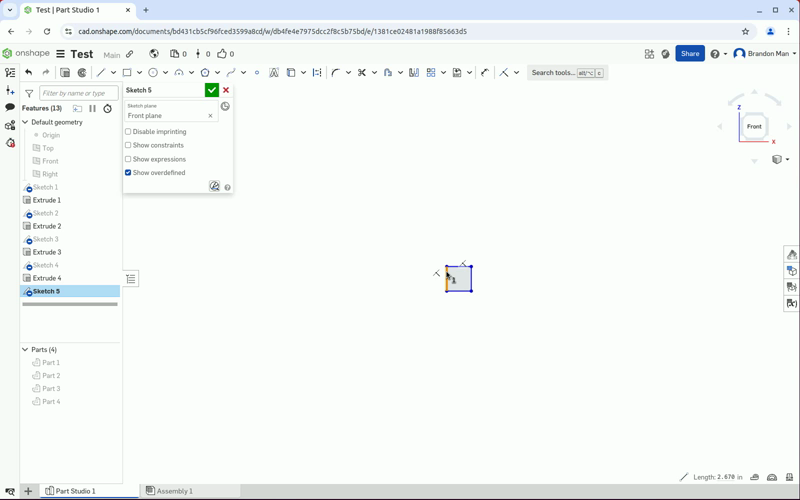
scroll(-6)
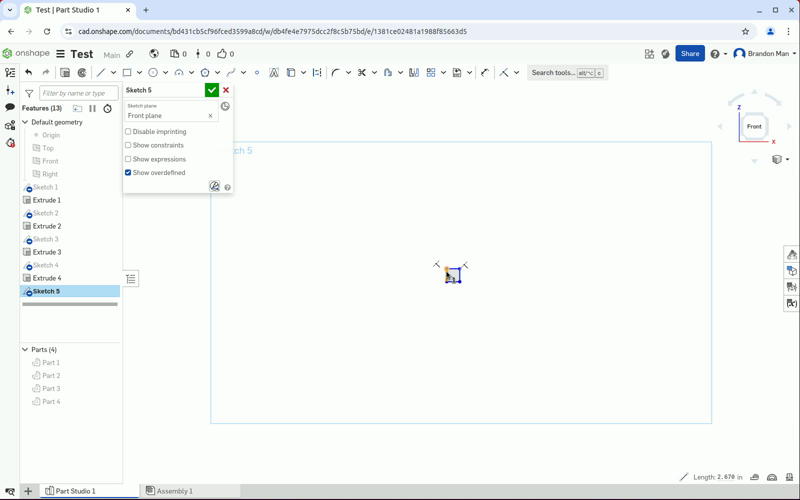
mouse_move(73, 352)
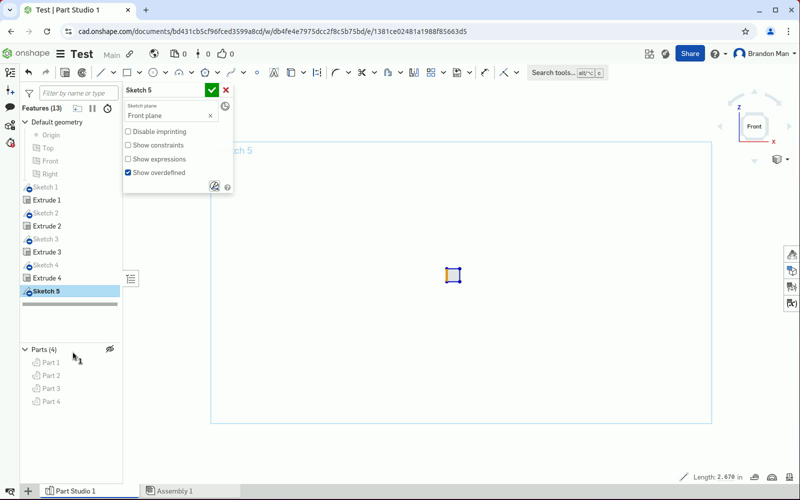
key(shift+y)
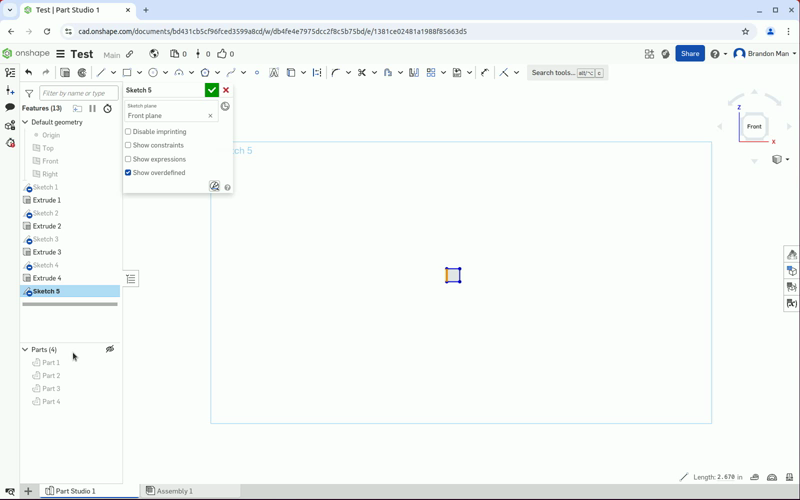
key(shift+e)
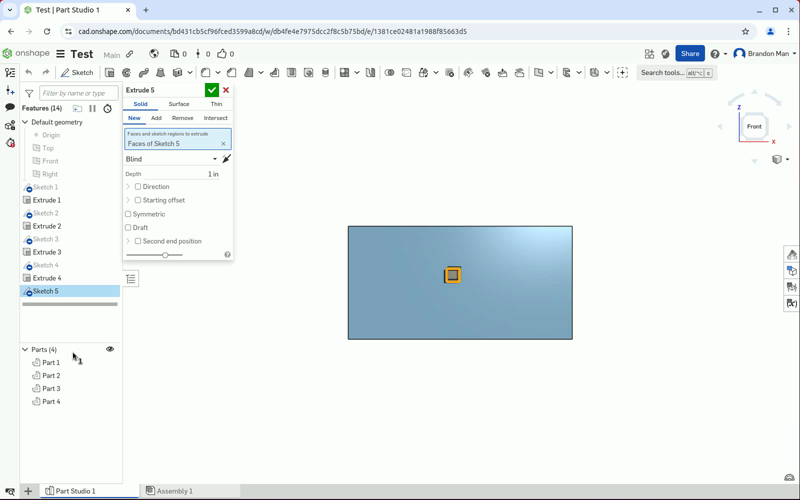
mouse_move(143, 106)
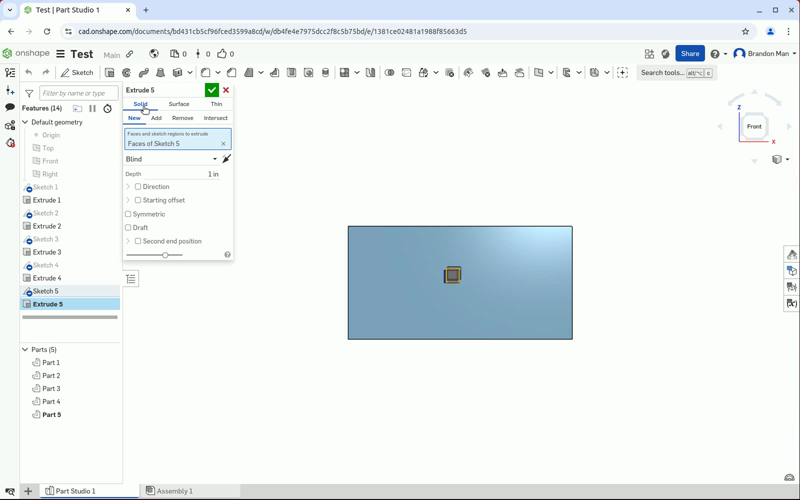
click(143, 106)
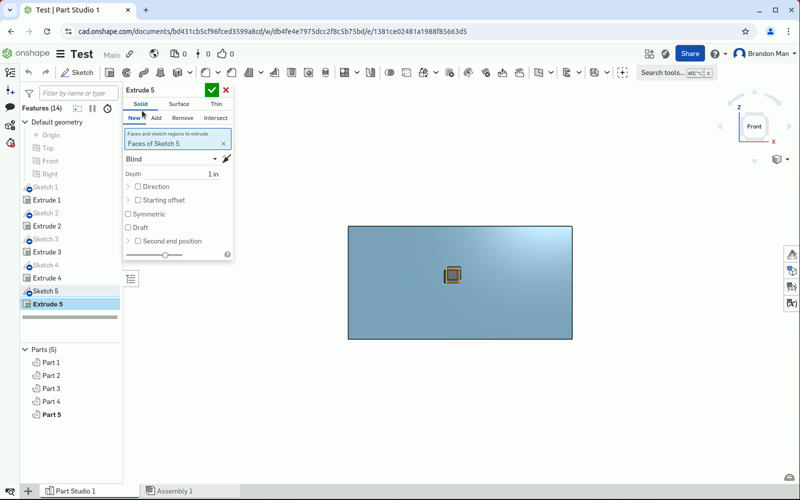
mouse_move(137, 120)
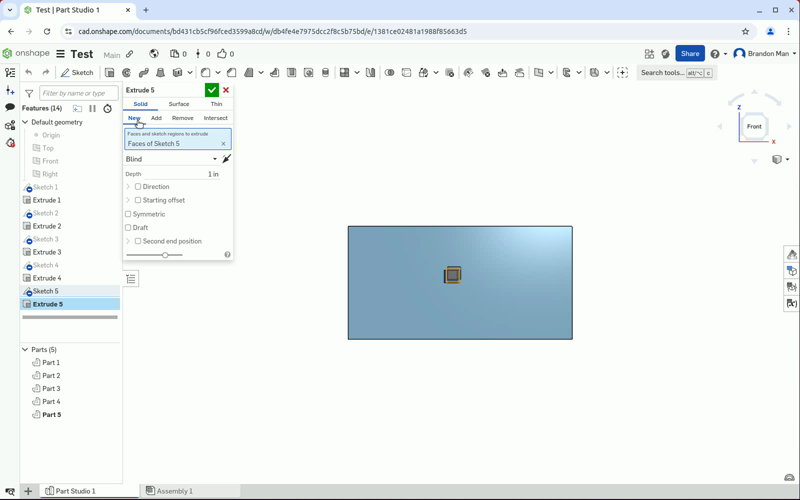
click(137, 120)
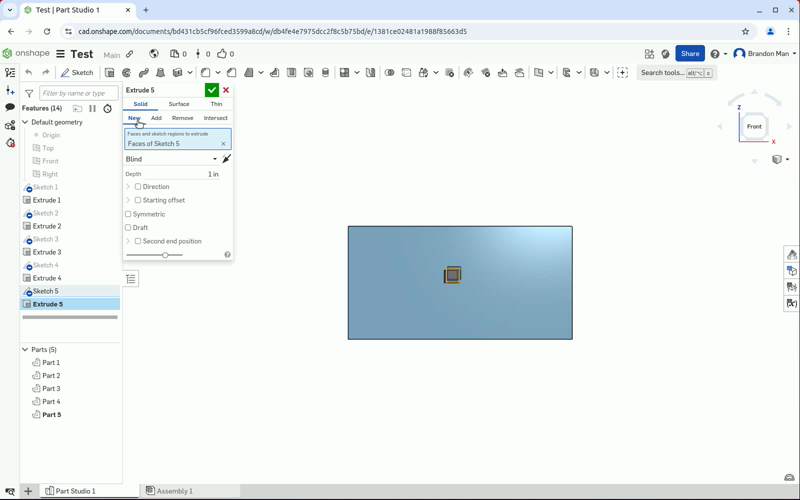
key(tab, 4)
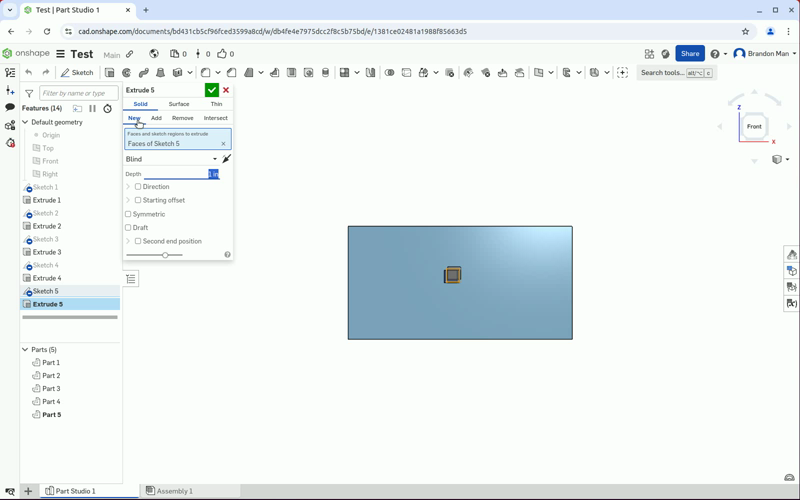
text(11.554)
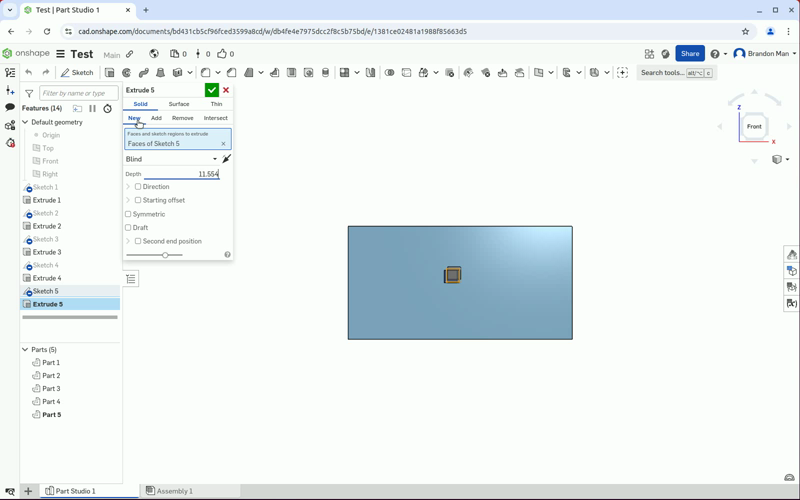
key(enter)
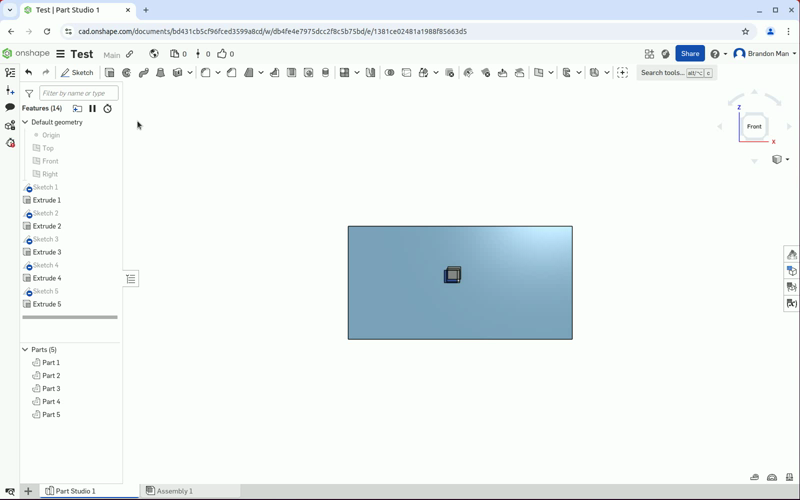
key(shift+h)
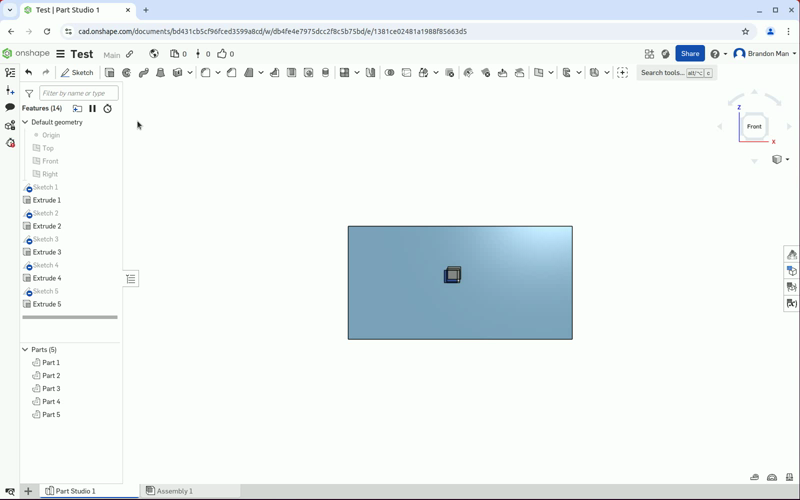
key(shift+h)
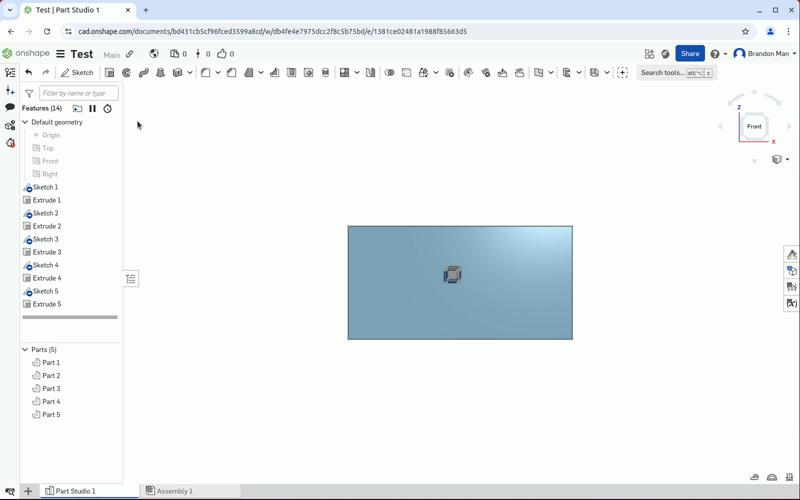
key(shift+7)
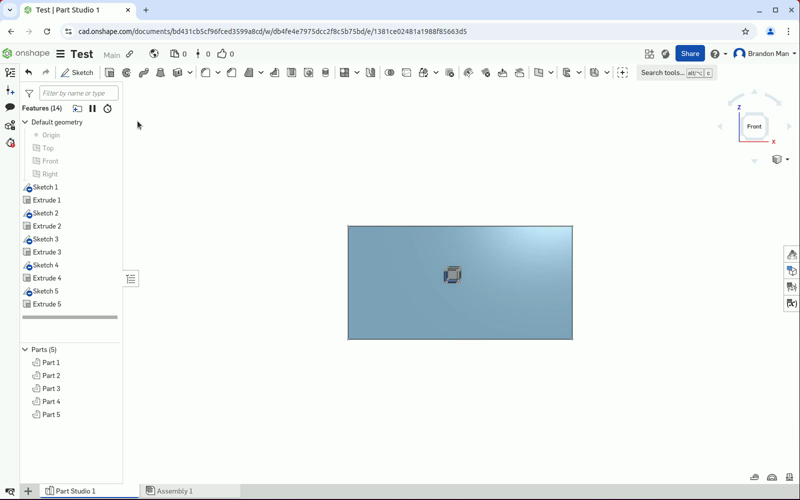
key(left, 2)
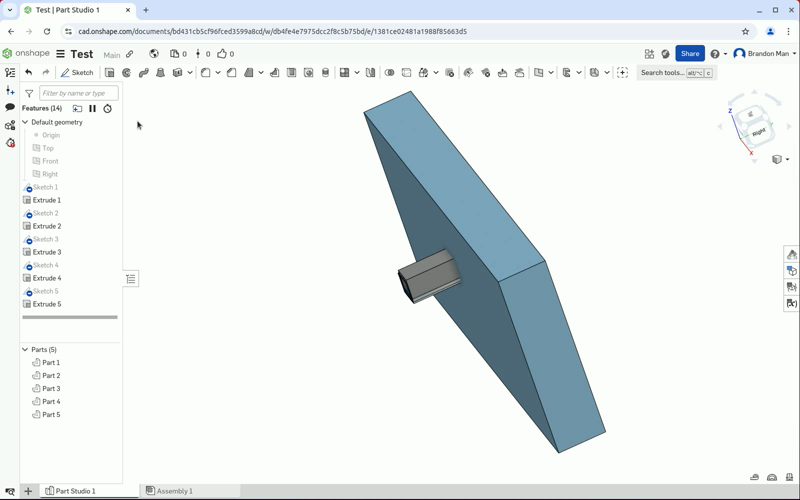
key(down, 2)
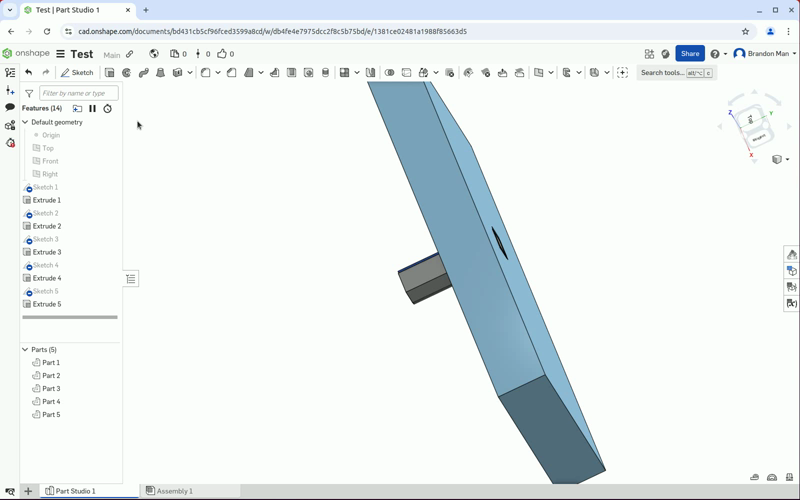
key(up, 2)
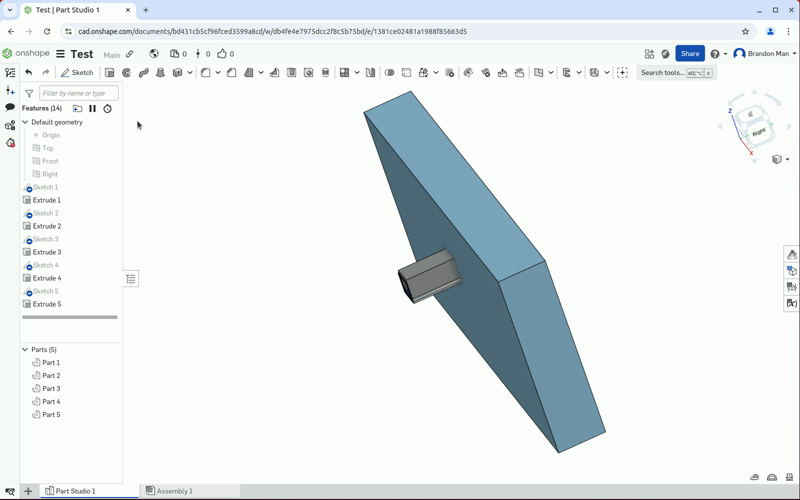
key(right, 2)
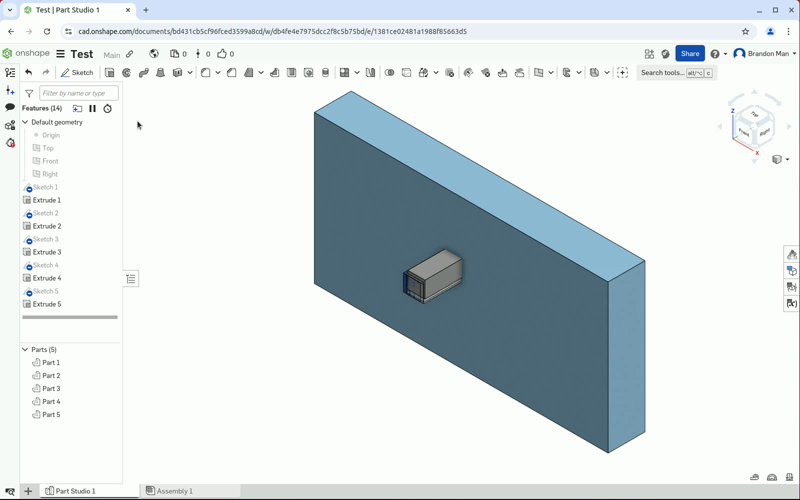
mouse_move(73, 189)
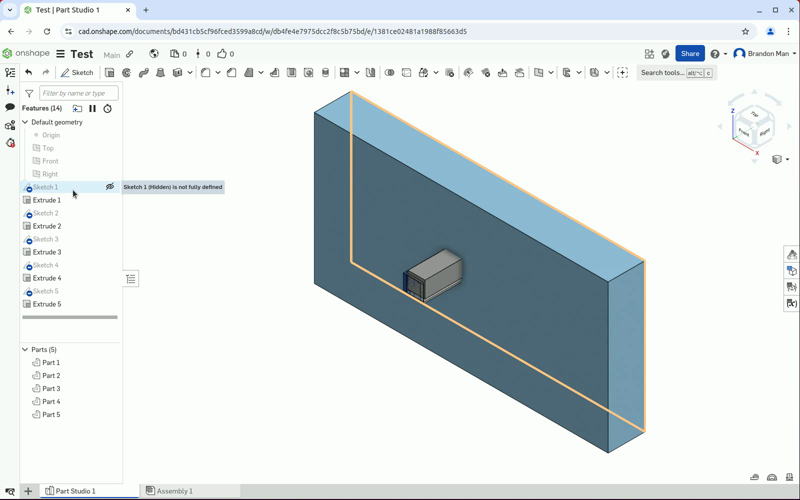
click(73, 189)